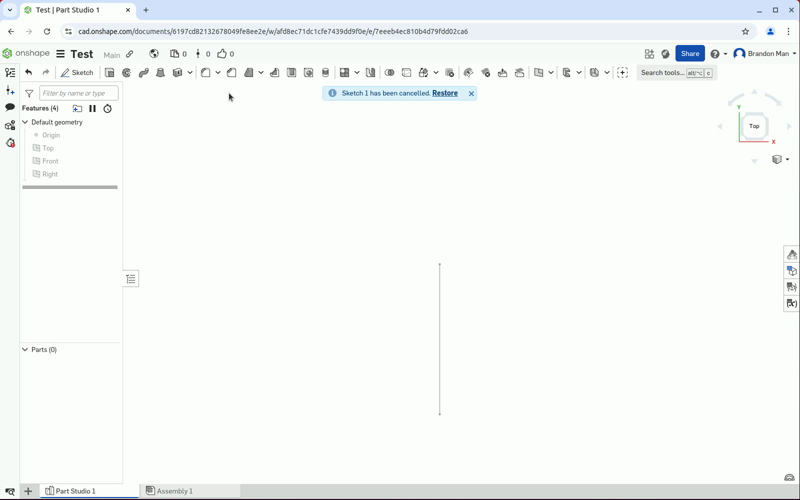
key(shift+h)
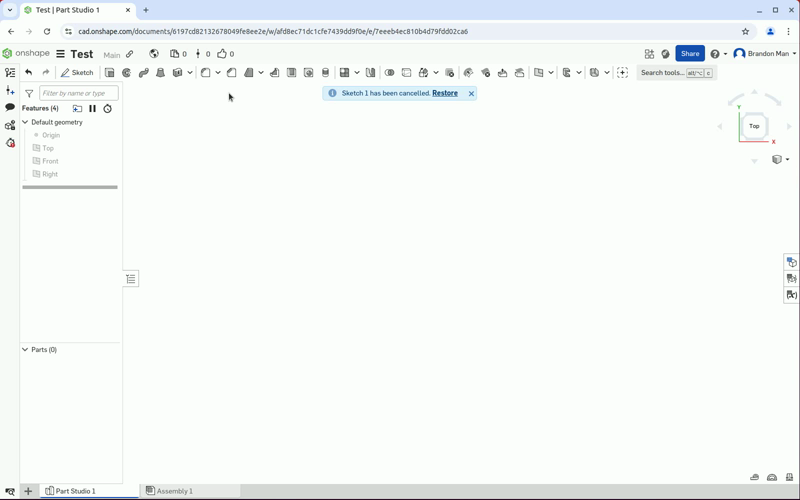
mouse_move(73, 352)
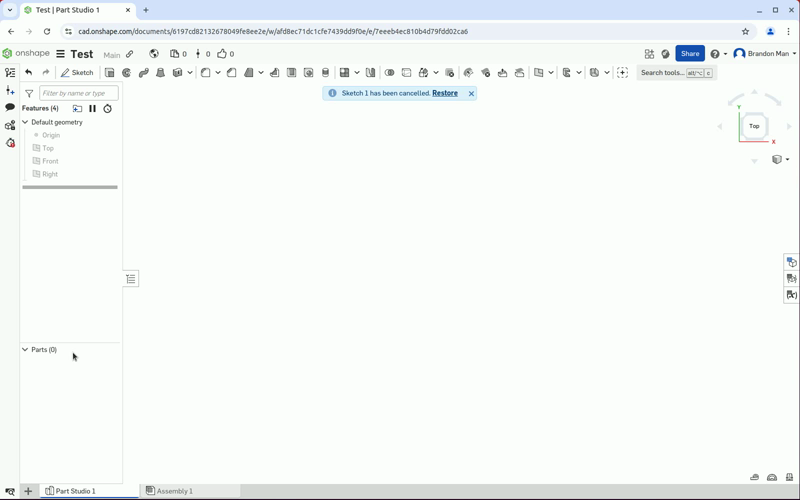
key(y)
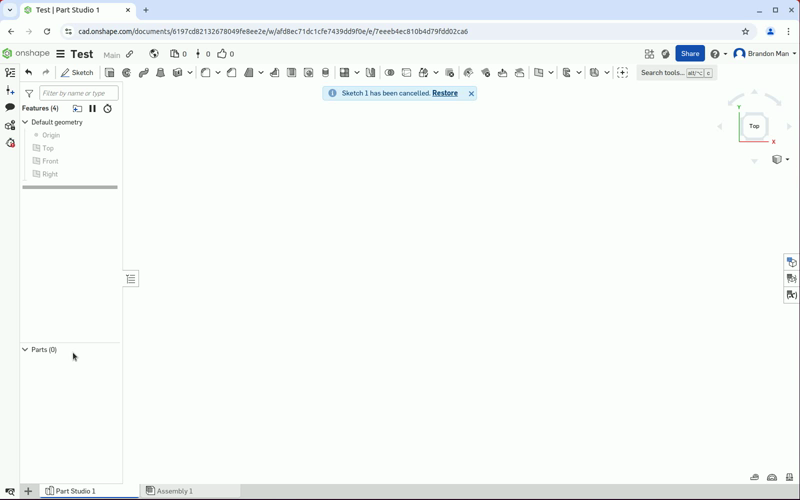
key(shift+p)
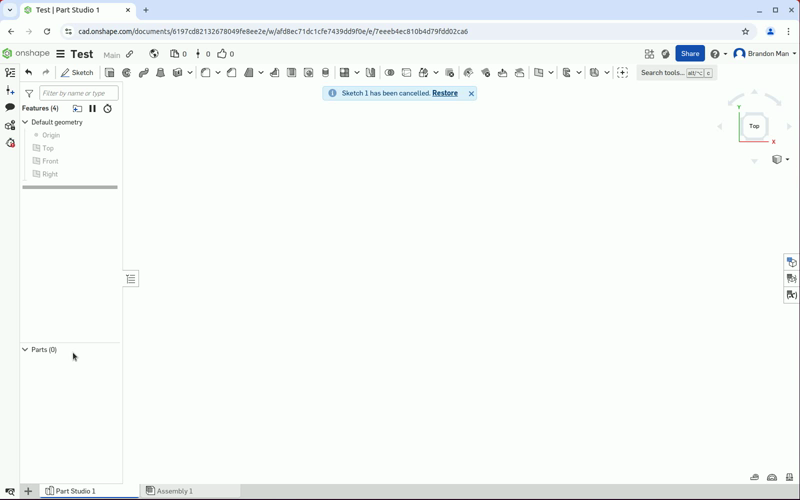
key(space)
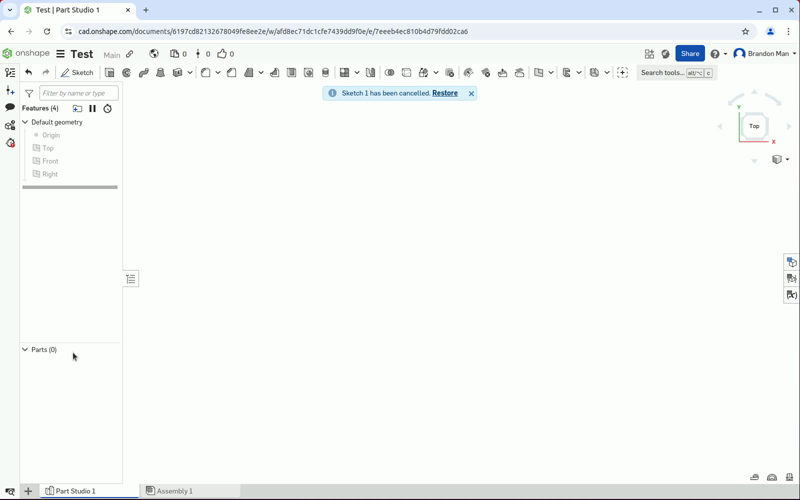
key_down(shift)
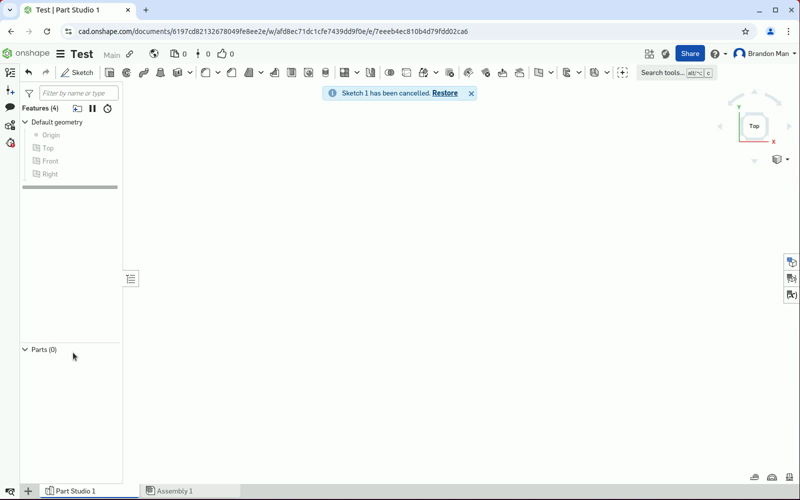
key(up)
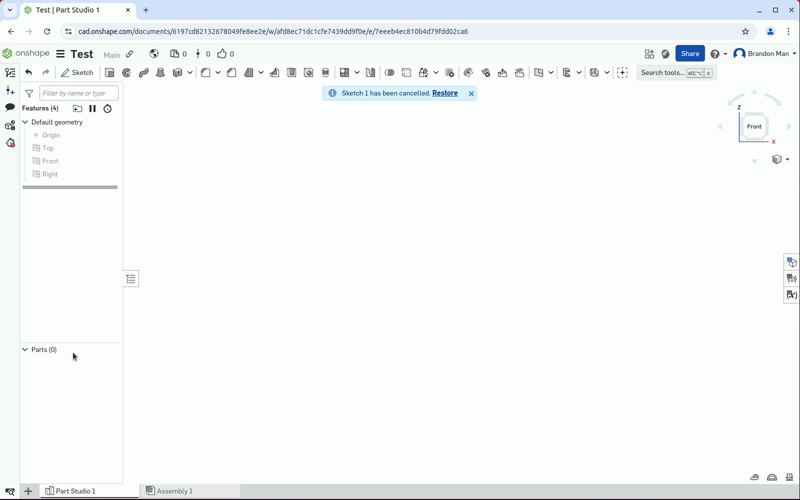
key_up(shift)
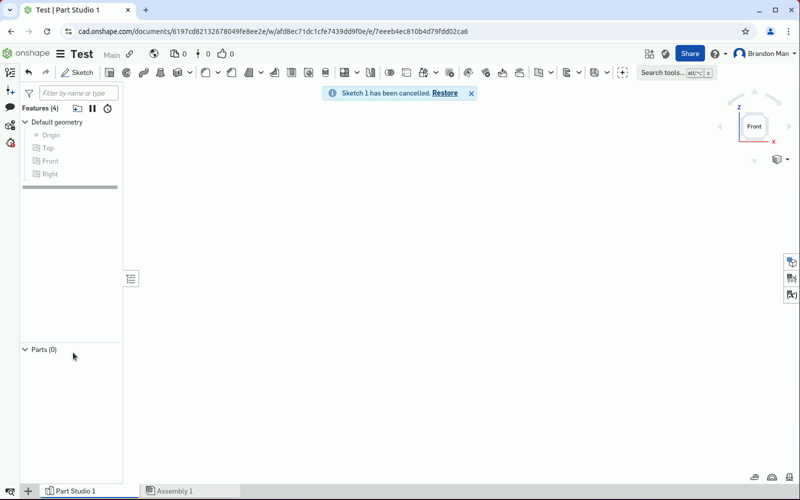
key(space)
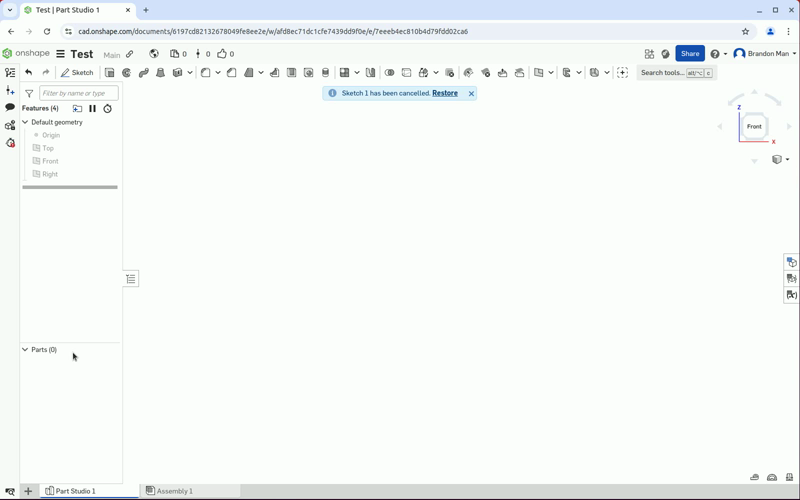
key_down(shift)
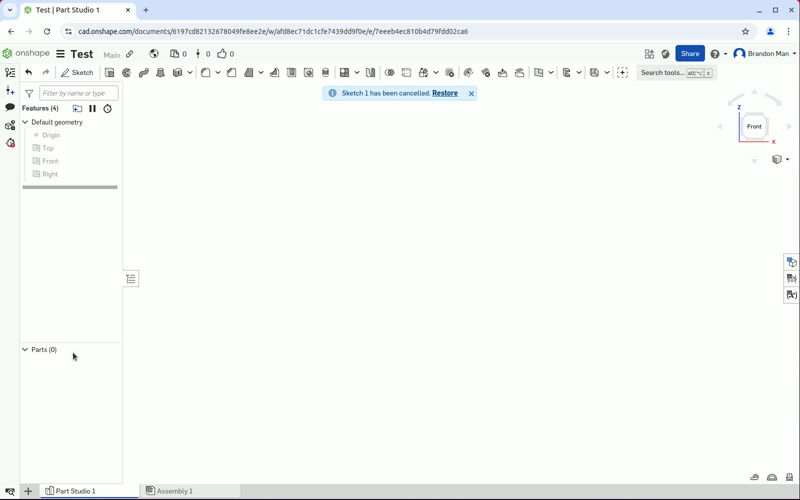
key(left)
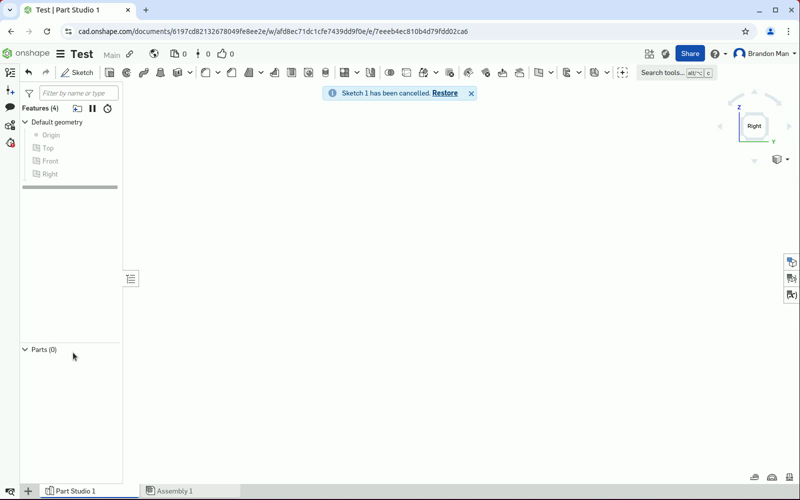
key_up(shift)
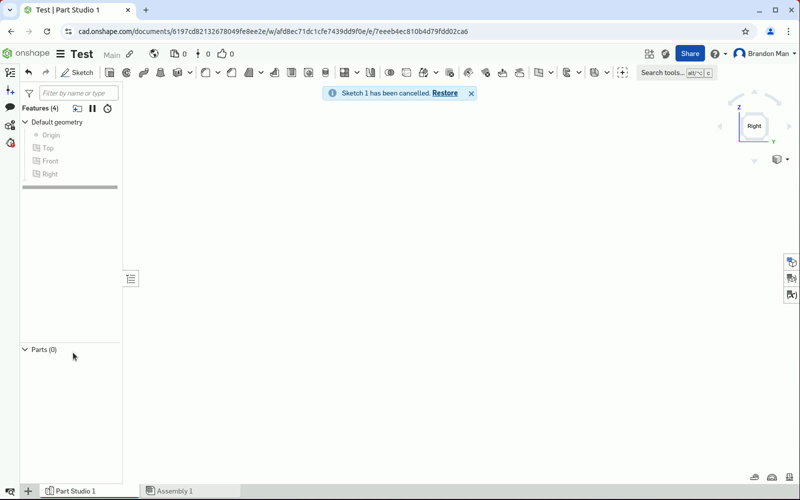
mouse_move(73, 352)
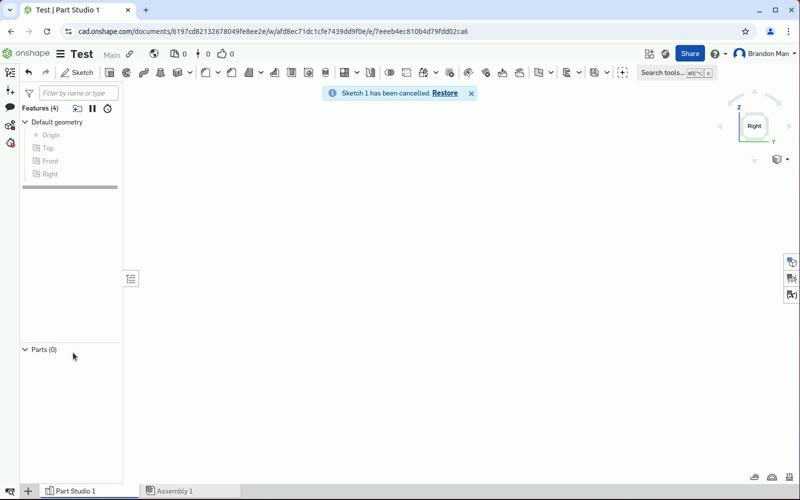
key(shift+y)
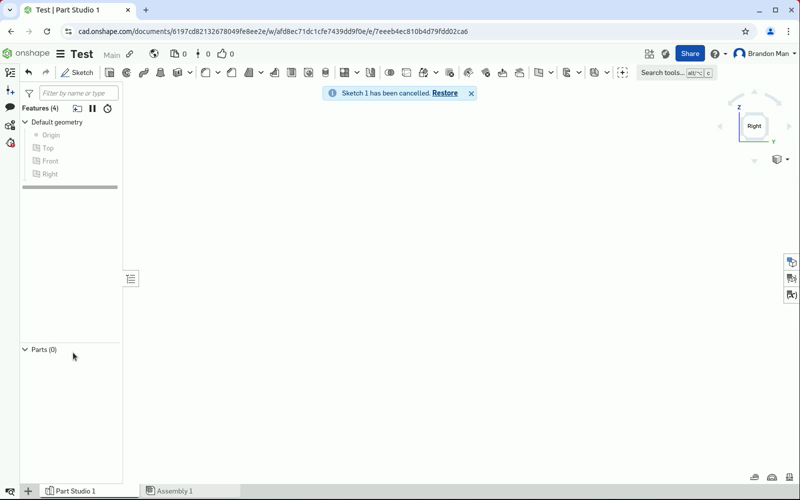
key(shift+s)
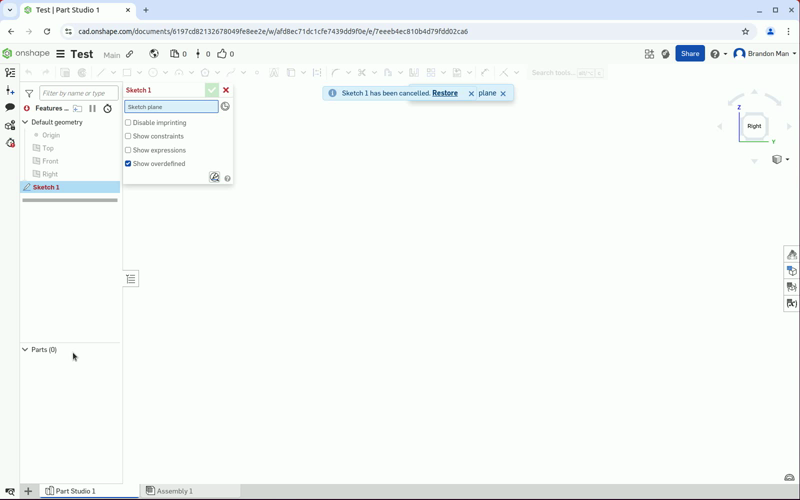
mouse_move(73, 176)
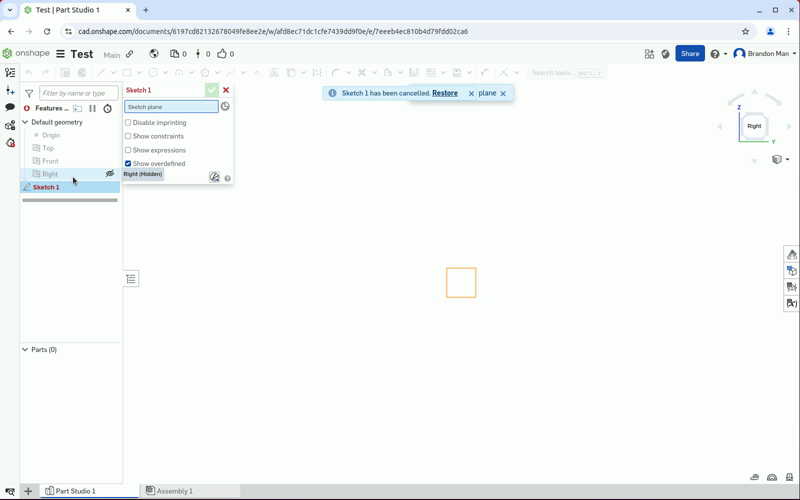
click(73, 176)
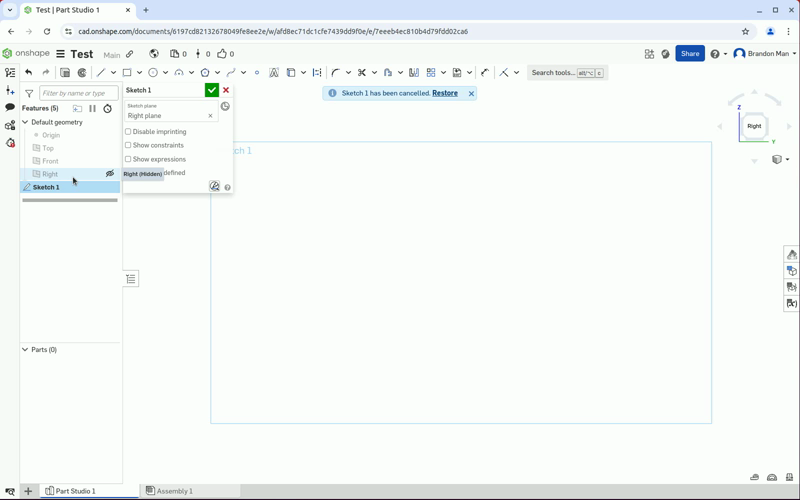
mouse_move(73, 352)
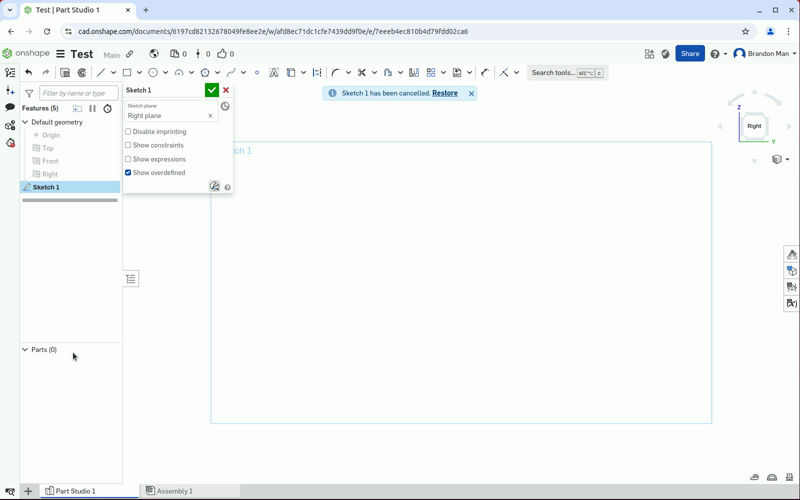
key(y)
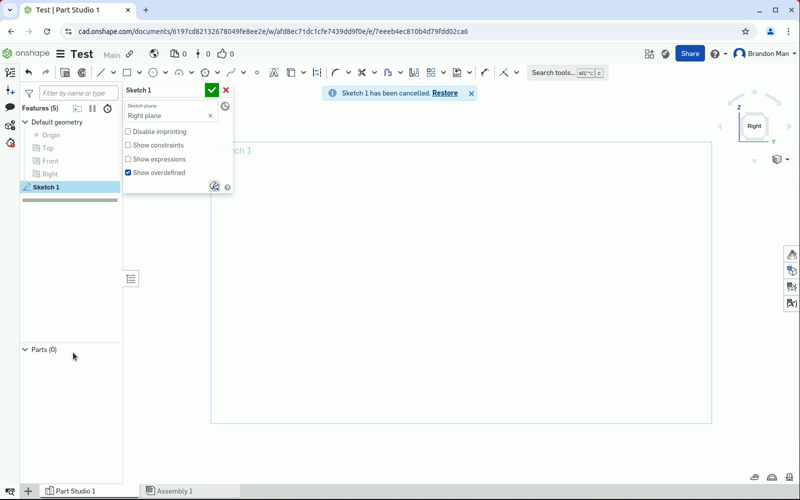
key(c)
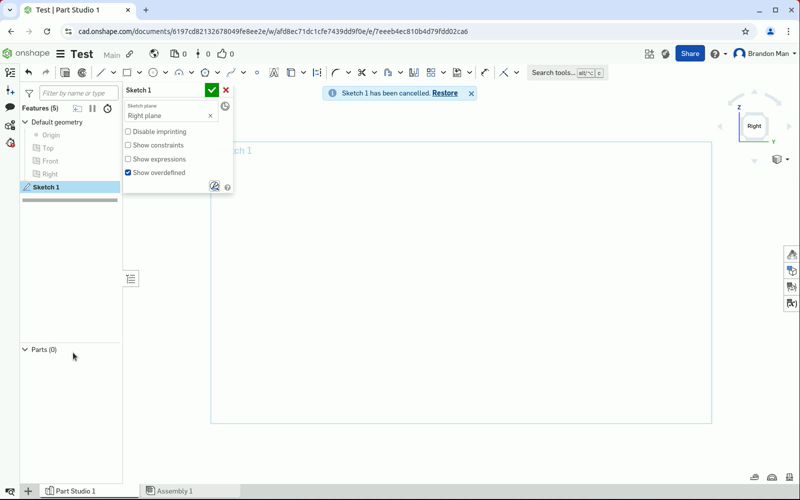
key_down(shift)
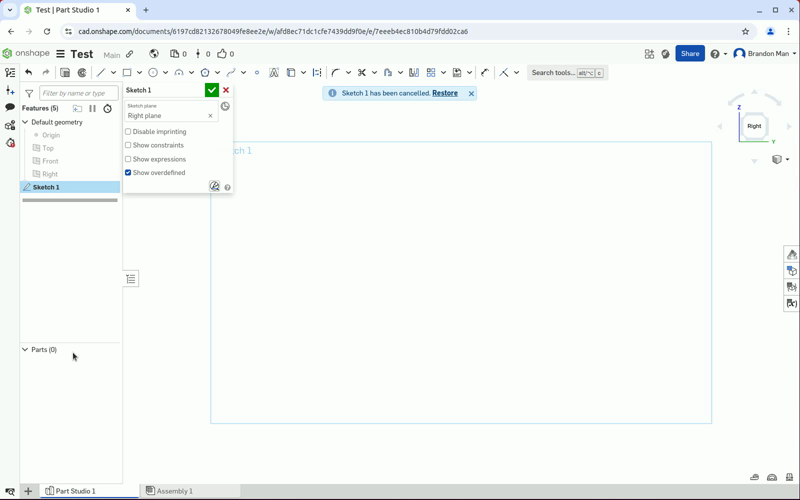
mouse_move(461, 282)
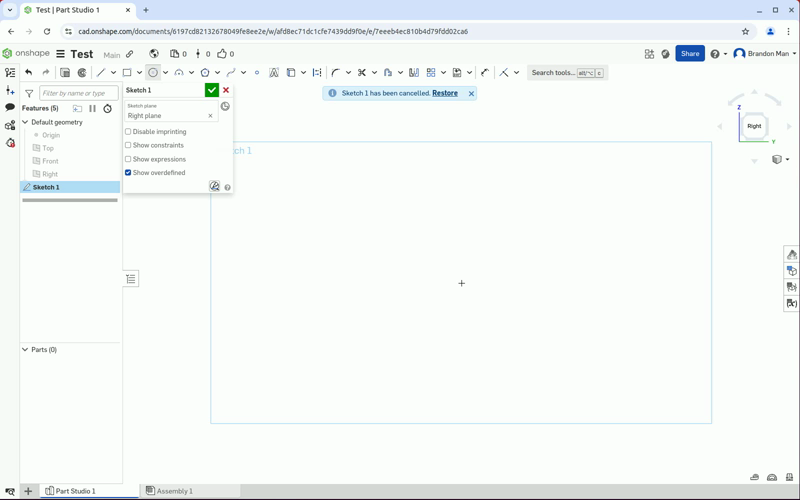
click(461, 282)
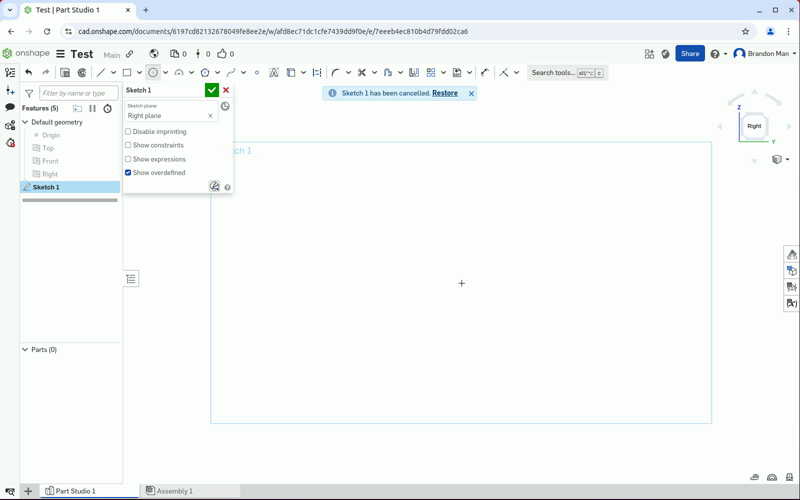
key_up(shift)
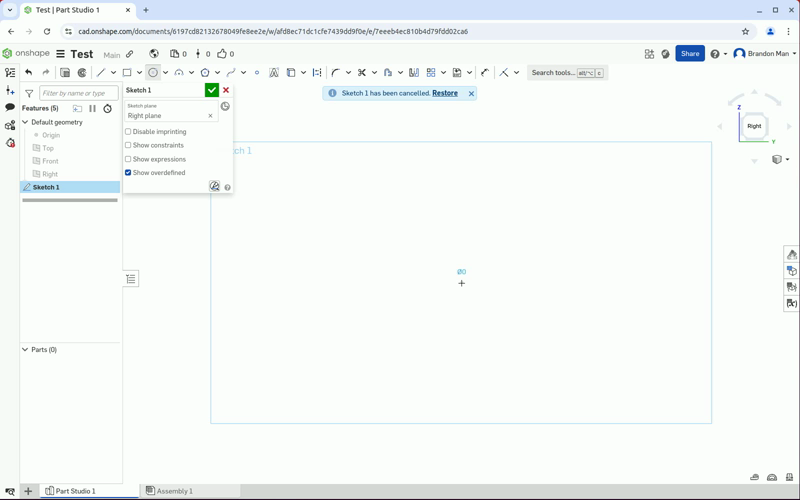
mouse_move(465, 282)
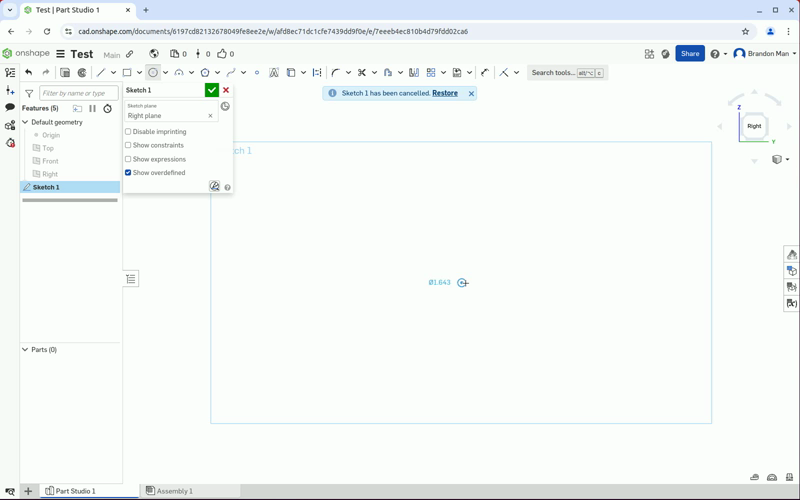
click(465, 282)
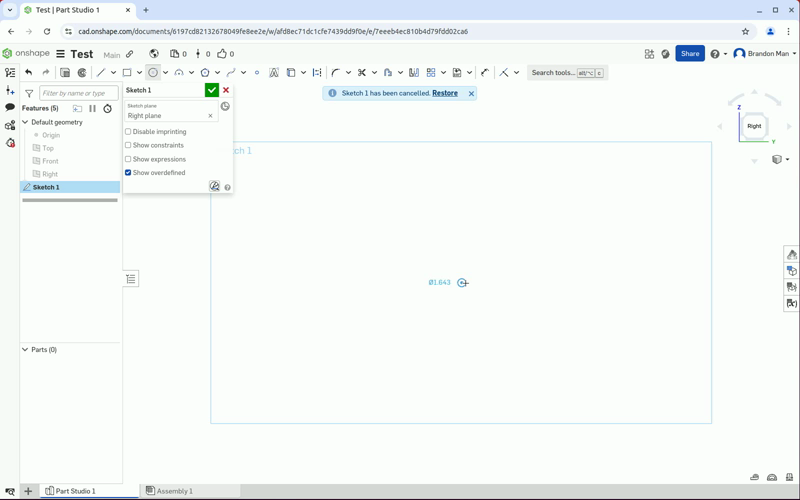
key(esc)
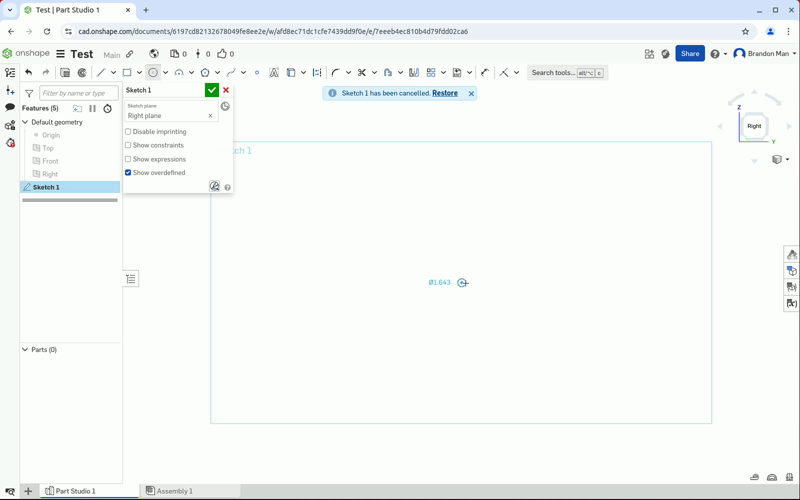
mouse_move(464, 280)
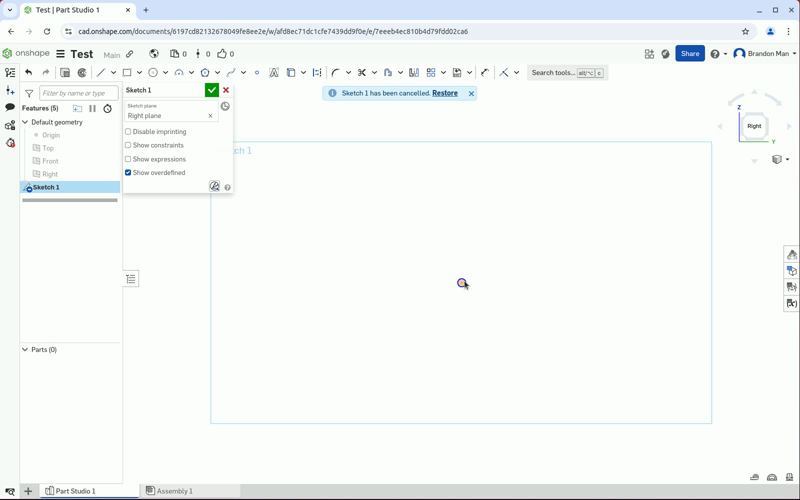
scroll(6)
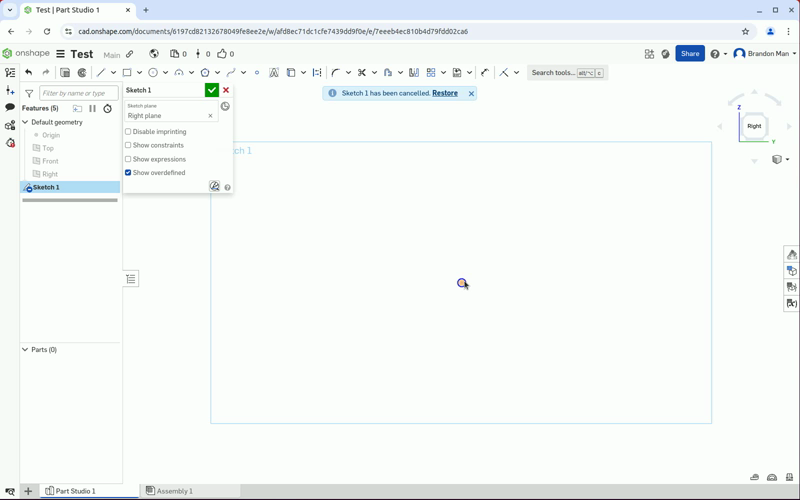
scroll(6)
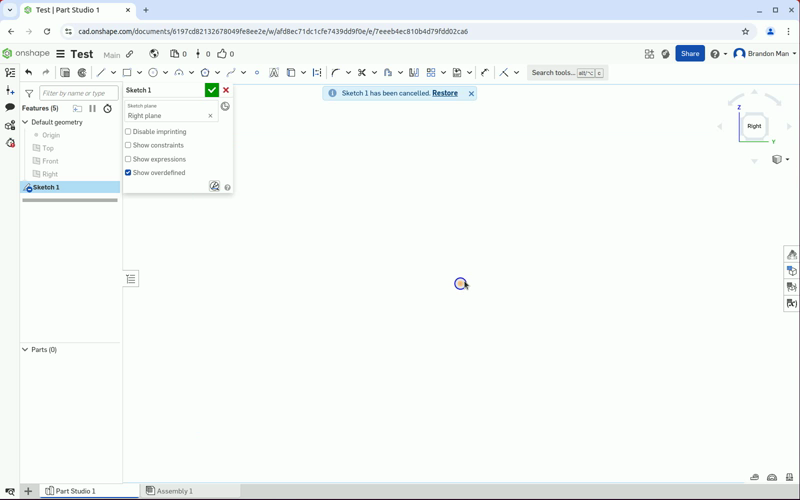
scroll(6)
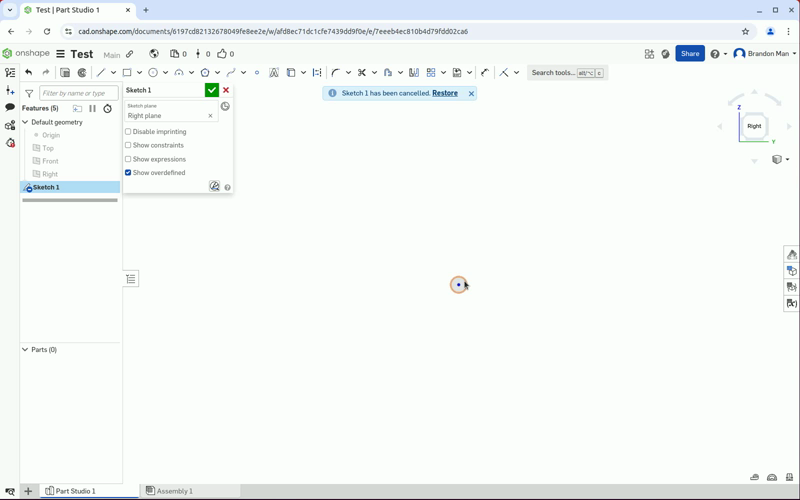
scroll(6)
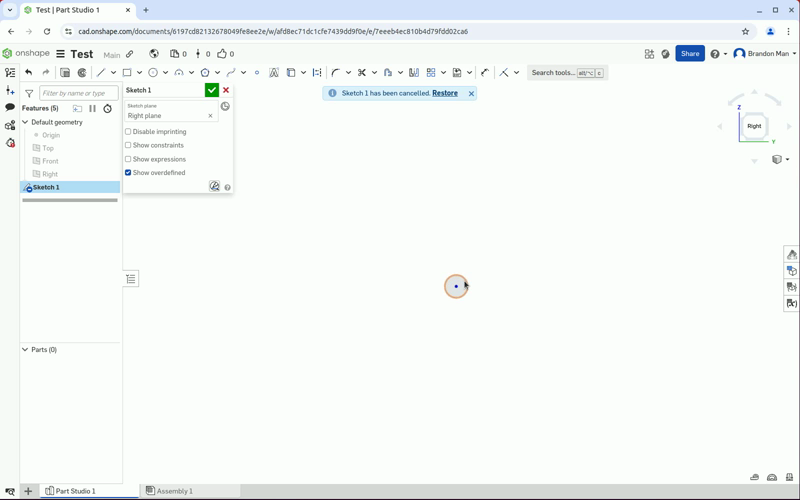
scroll(6)
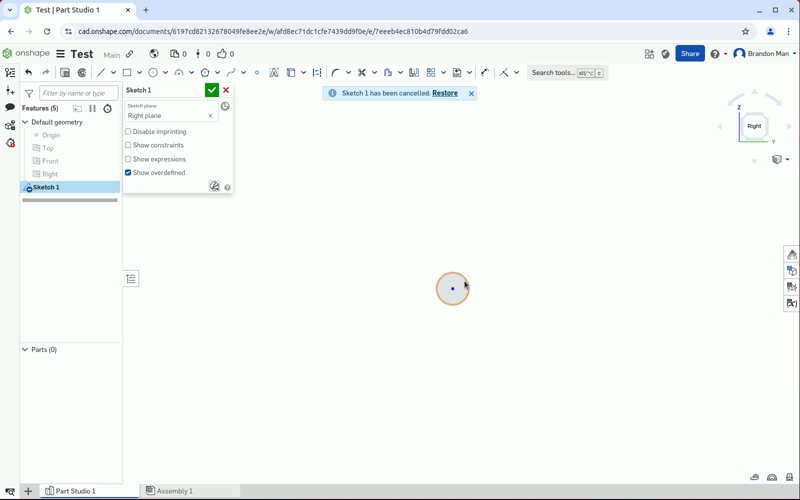
scroll(6)
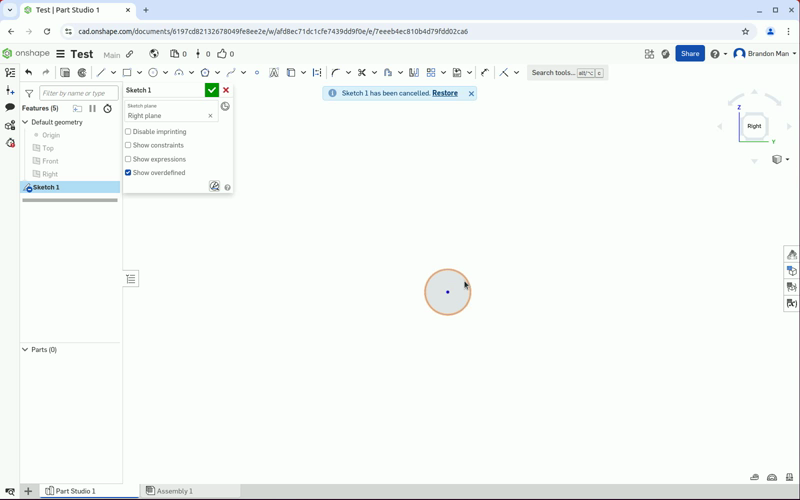
scroll(6)
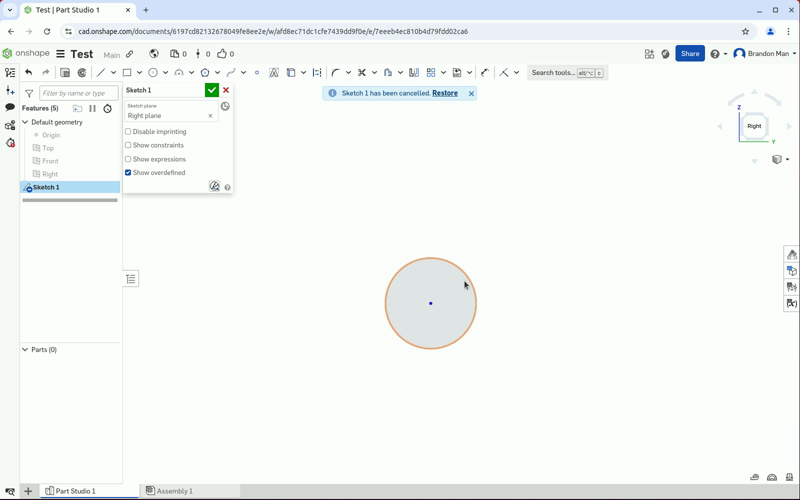
click(464, 280)
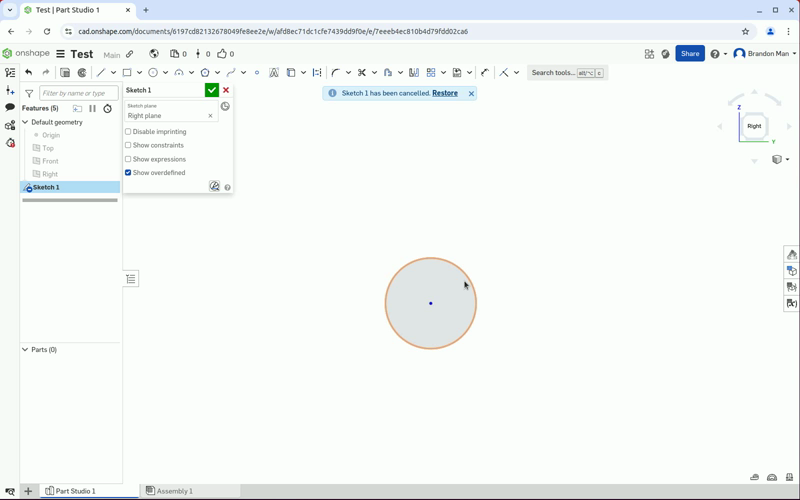
scroll(-6)
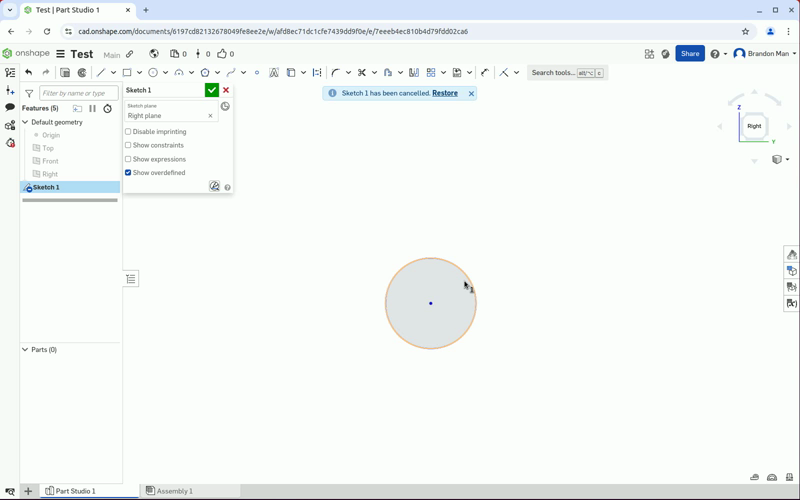
scroll(-6)
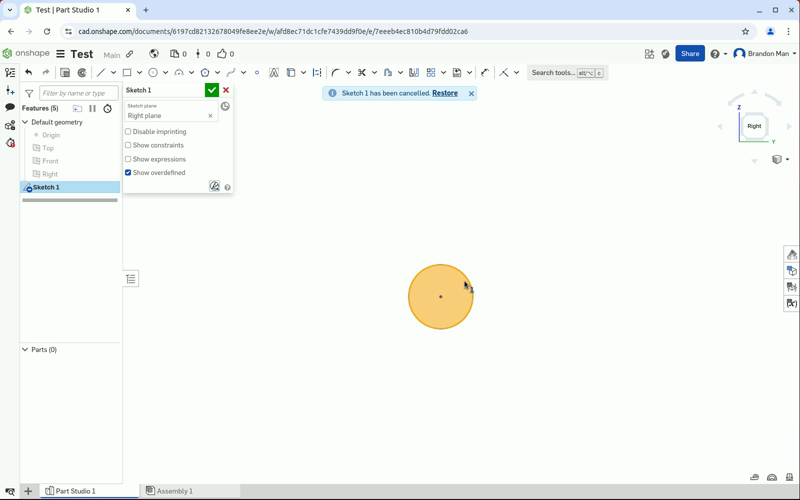
scroll(-6)
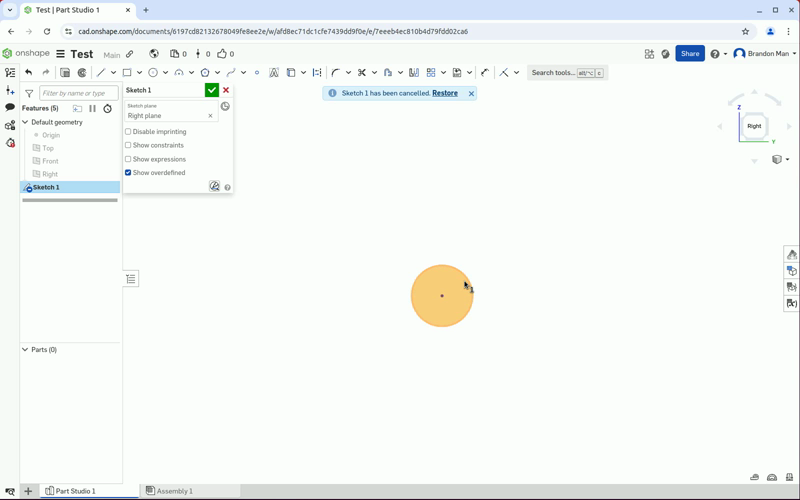
scroll(-6)
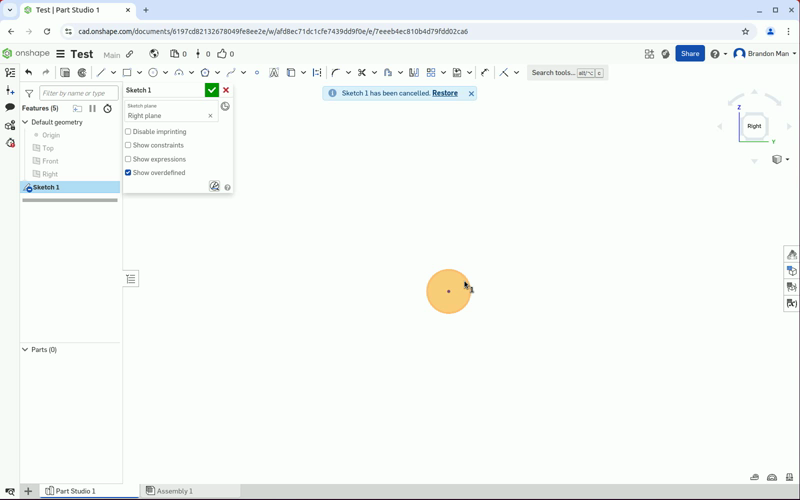
scroll(-6)
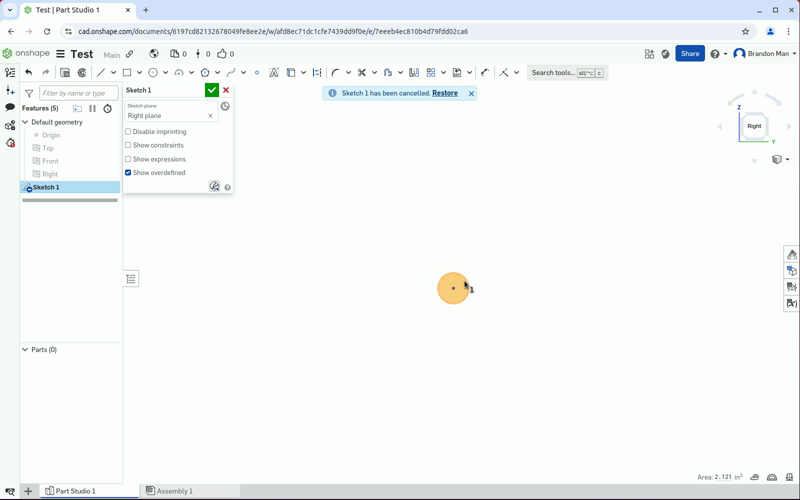
scroll(-6)
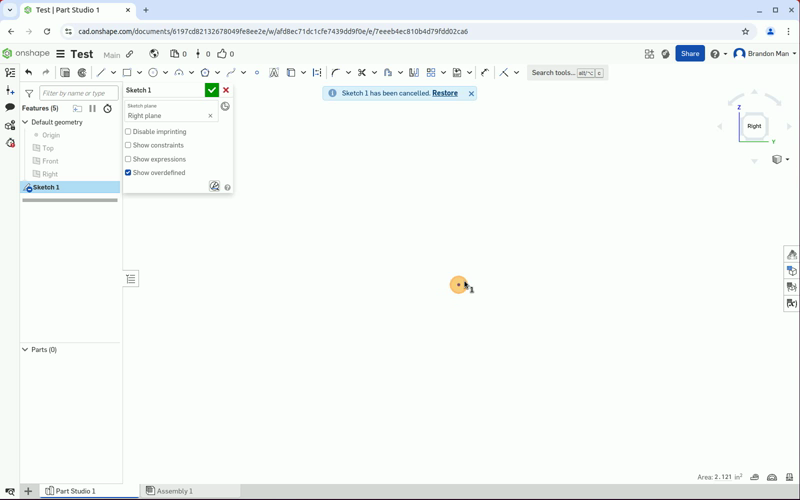
scroll(-6)
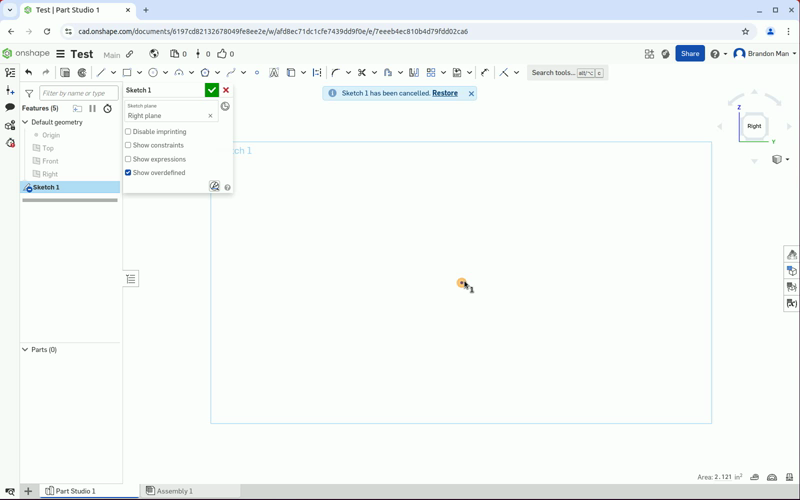
mouse_move(73, 352)
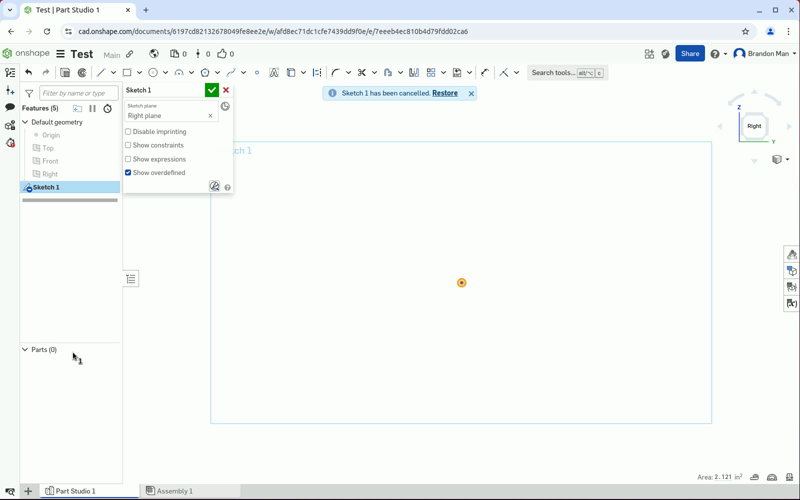
key(shift+y)
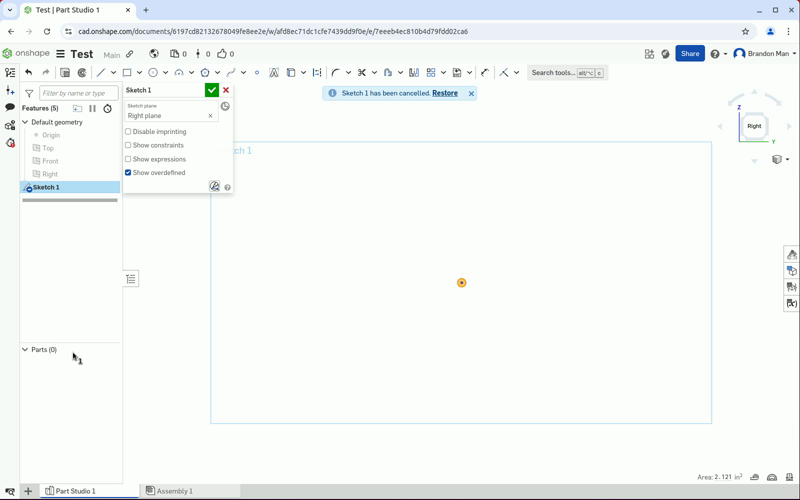
key(shift+e)
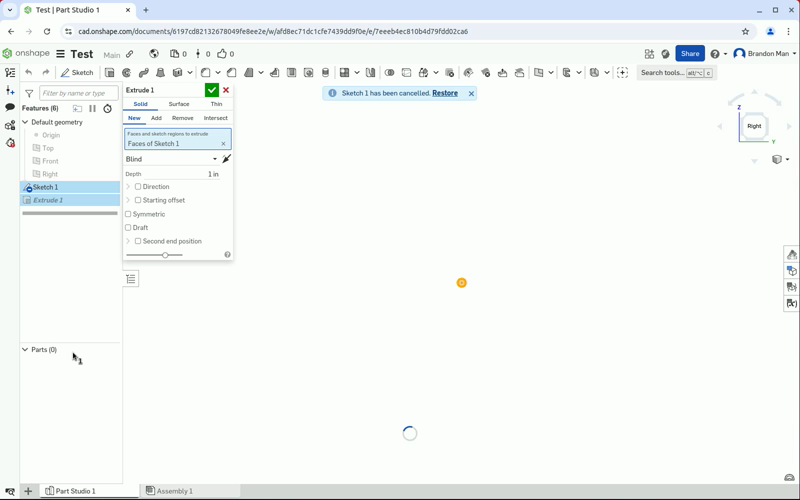
mouse_move(143, 106)
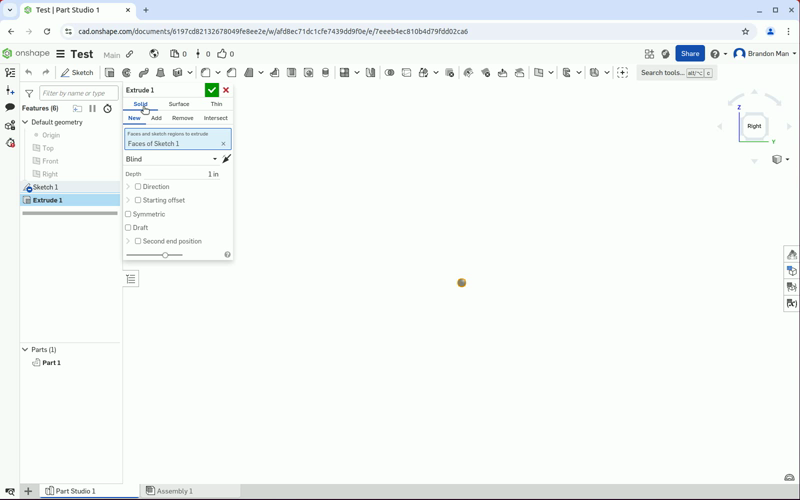
click(143, 106)
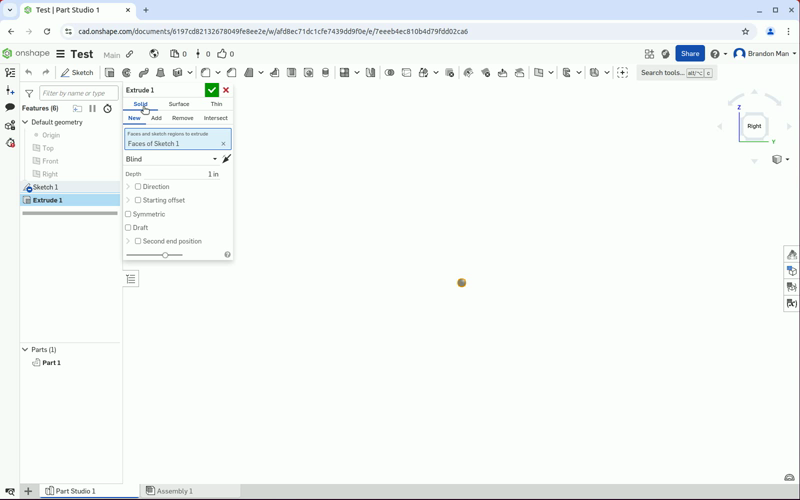
mouse_move(137, 120)
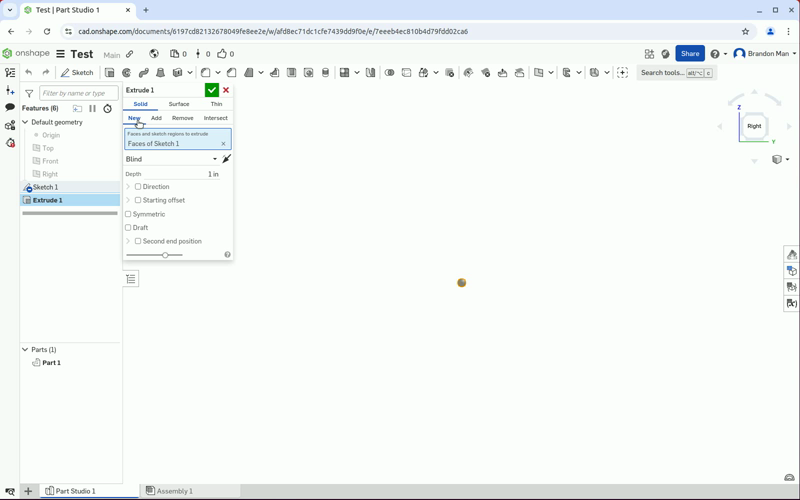
click(137, 120)
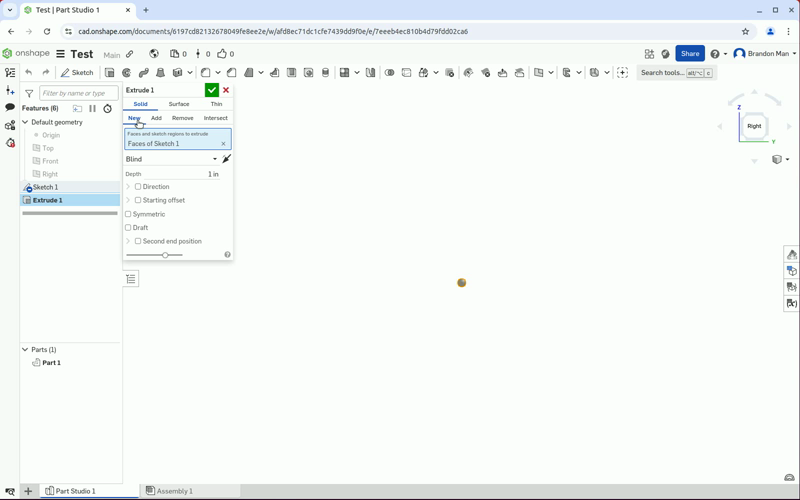
key(tab, 4)
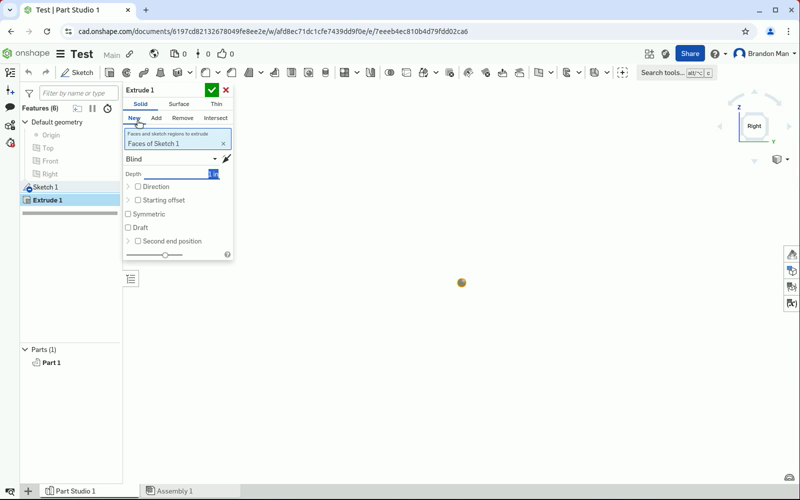
text(23.108)
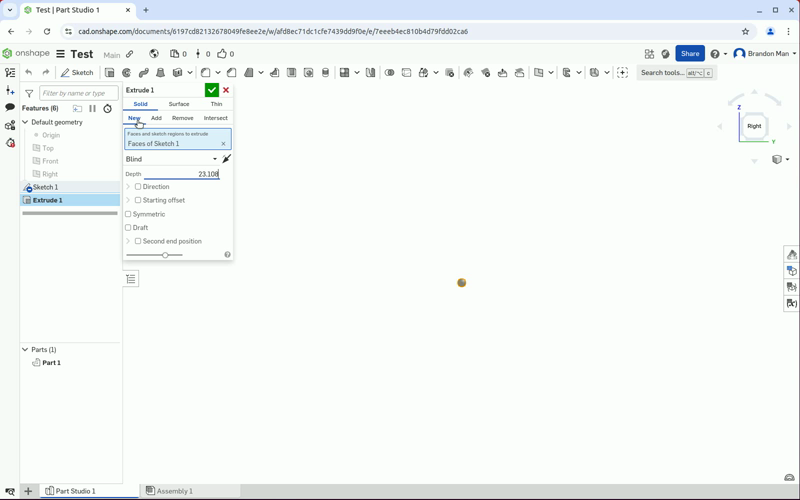
key(enter)
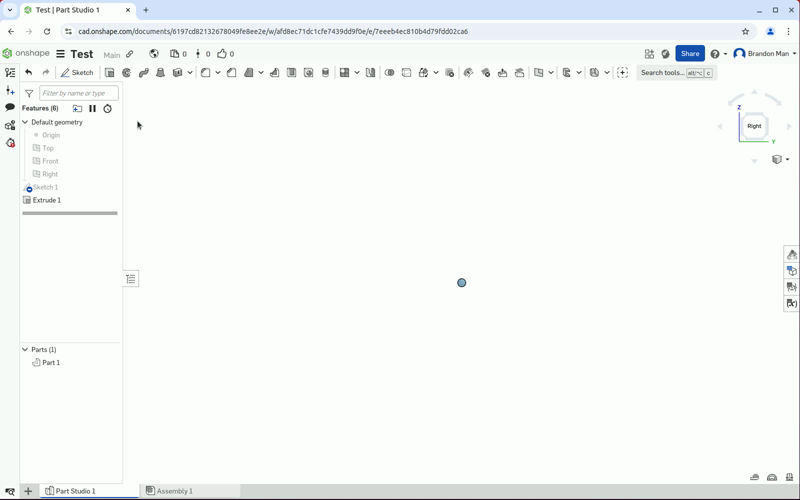
key(shift+h)
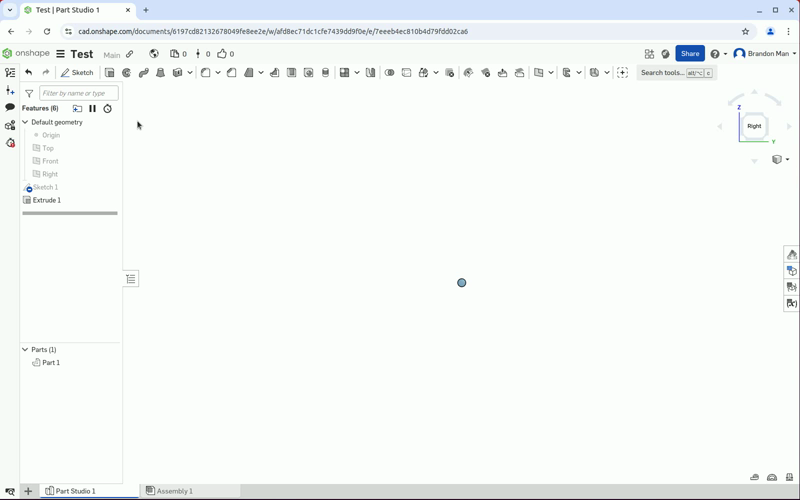
key(shift+h)
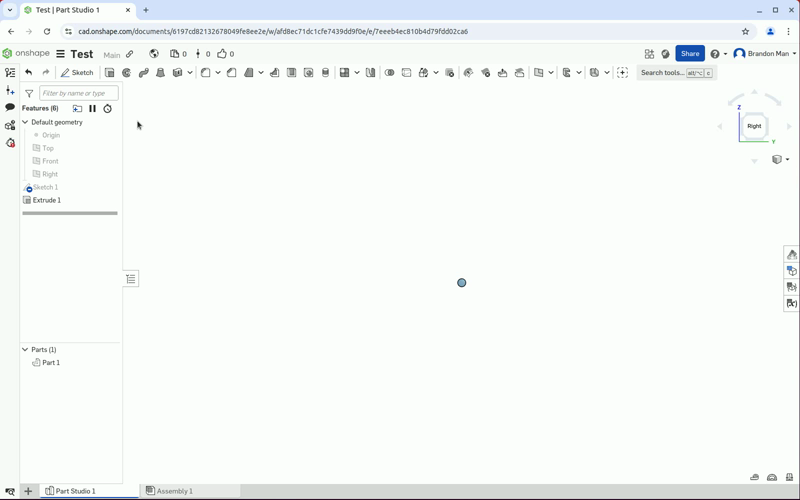
mouse_move(73, 189)
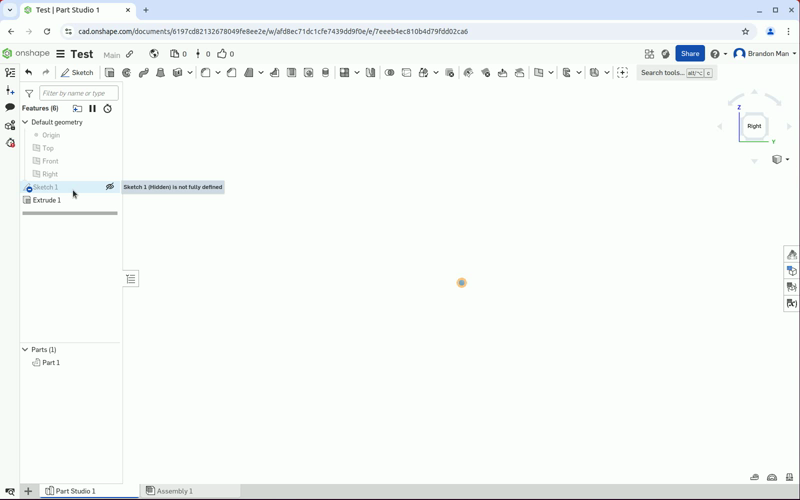
click(73, 189)
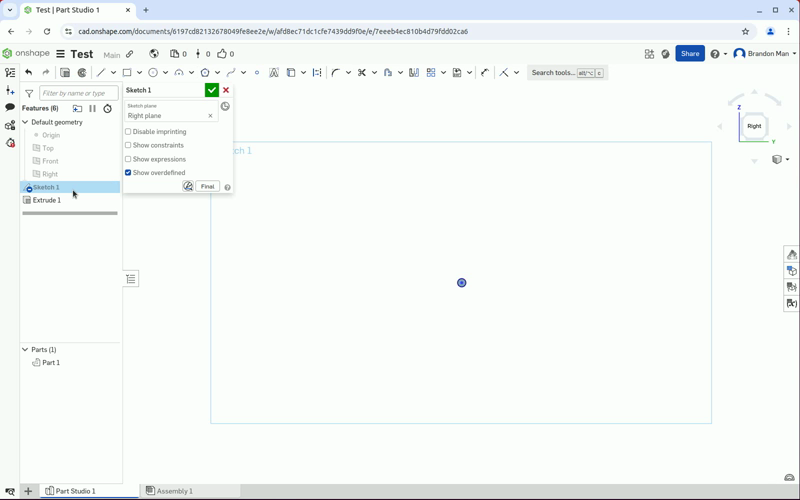
mouse_move(229, 92)
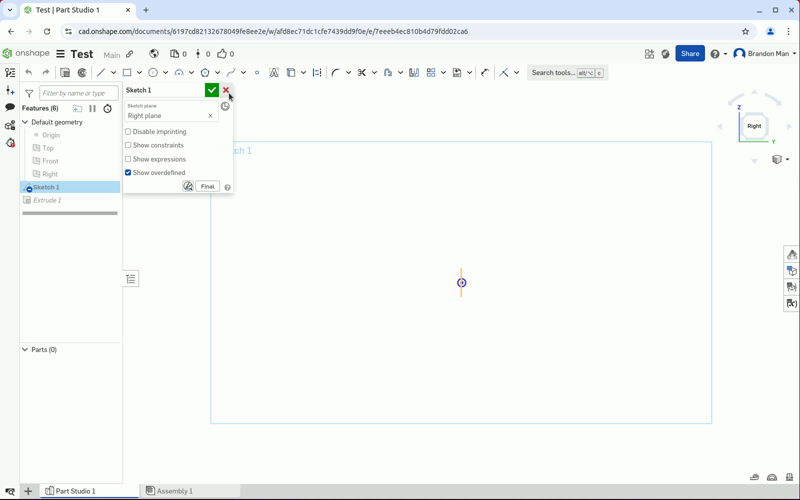
click(229, 92)
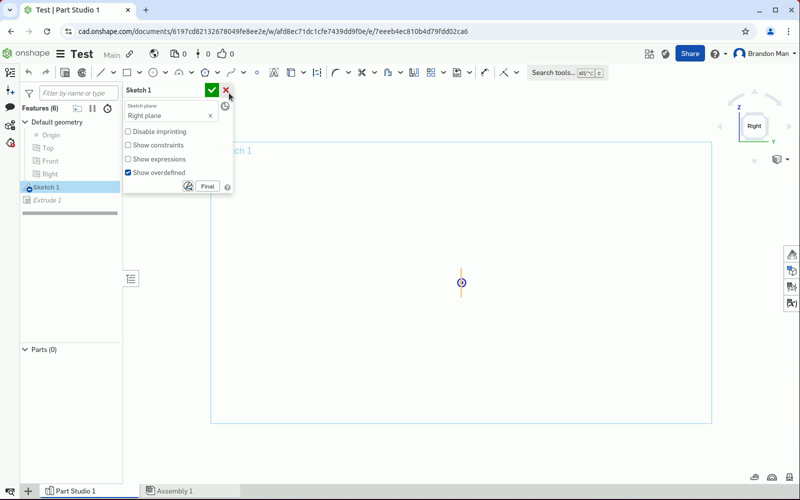
key(shift+s)
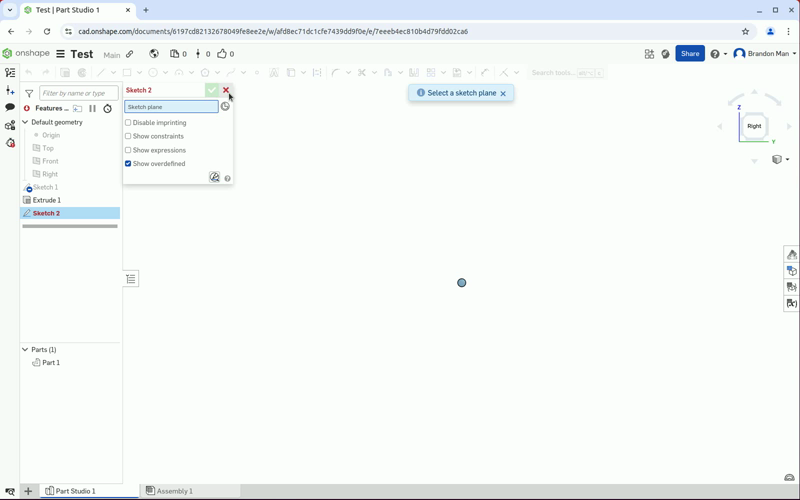
mouse_move(73, 176)
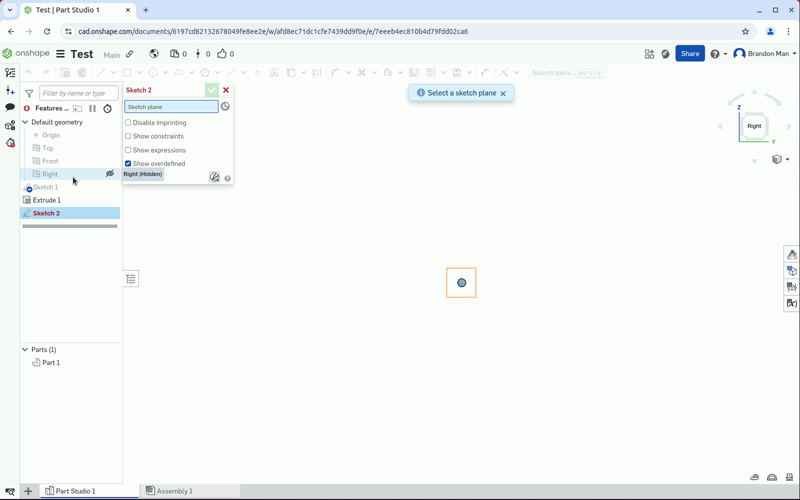
click(73, 176)
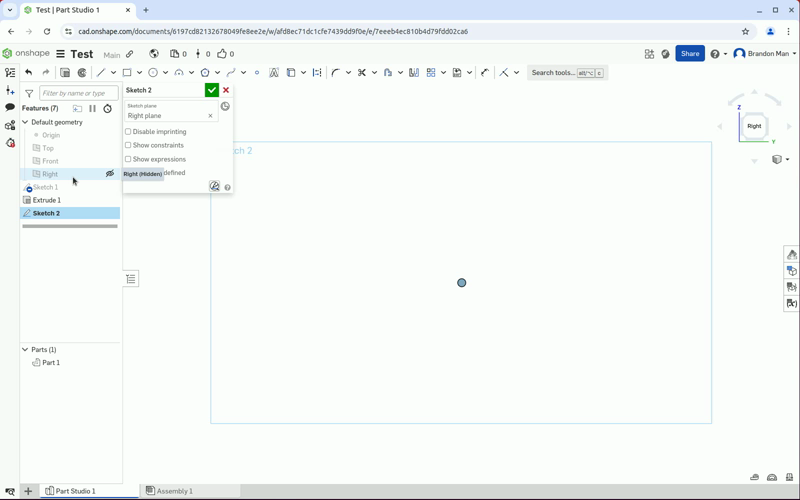
mouse_move(73, 352)
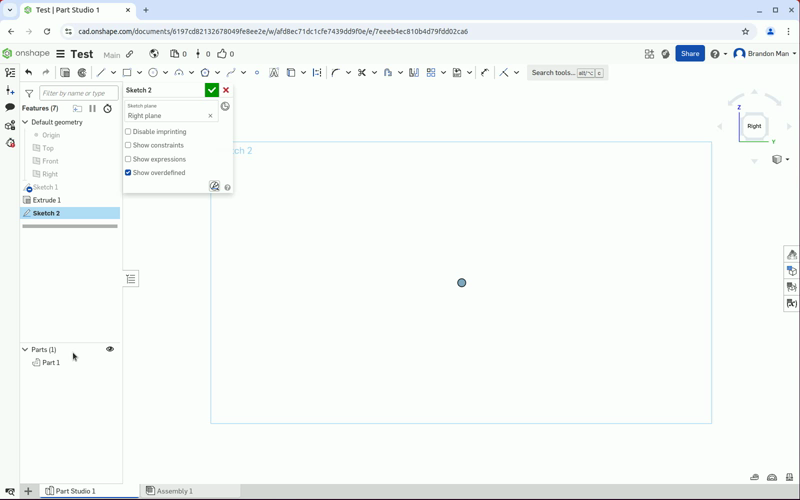
key(y)
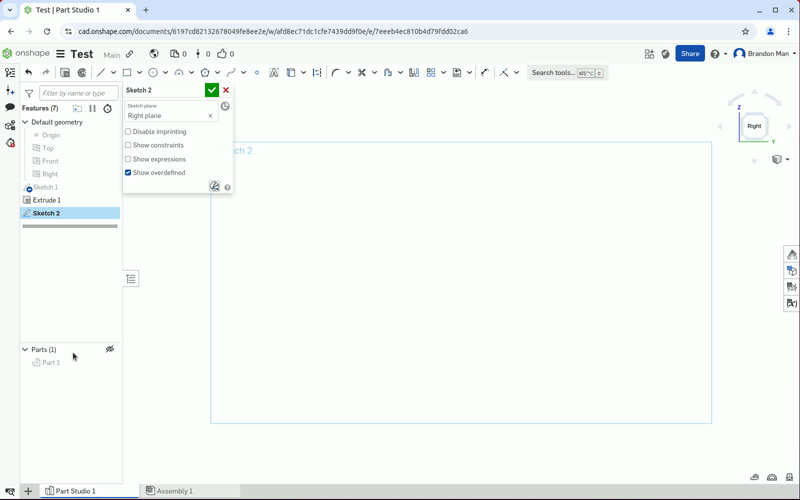
key(c)
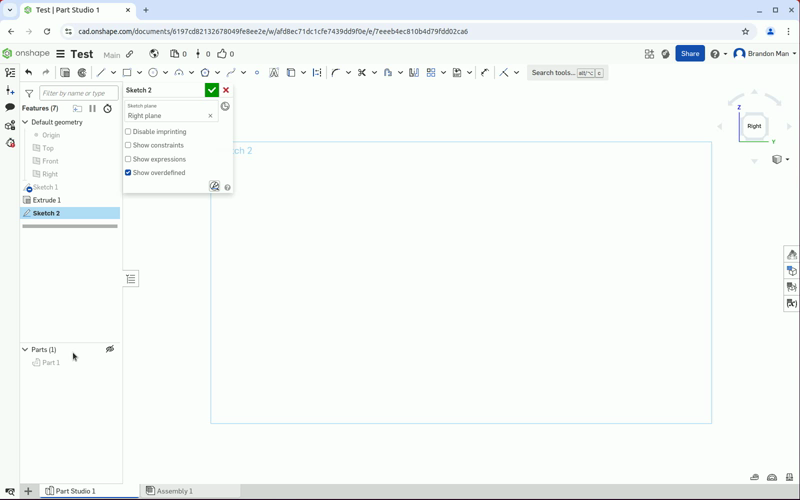
key_down(shift)
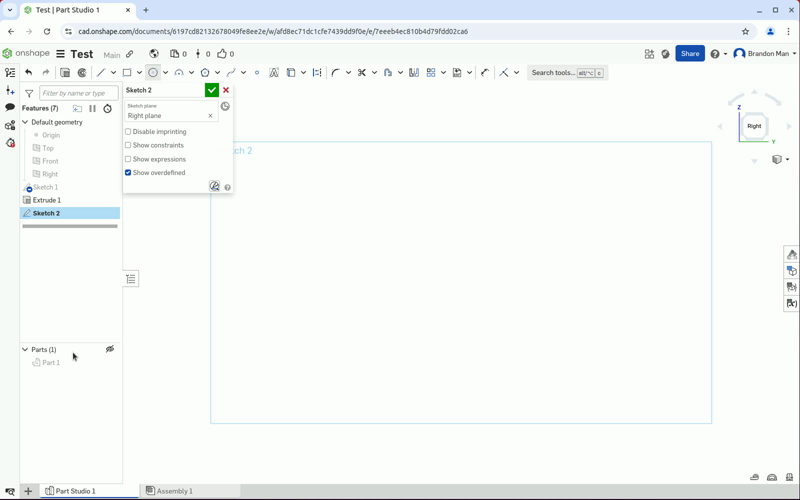
mouse_move(461, 241)
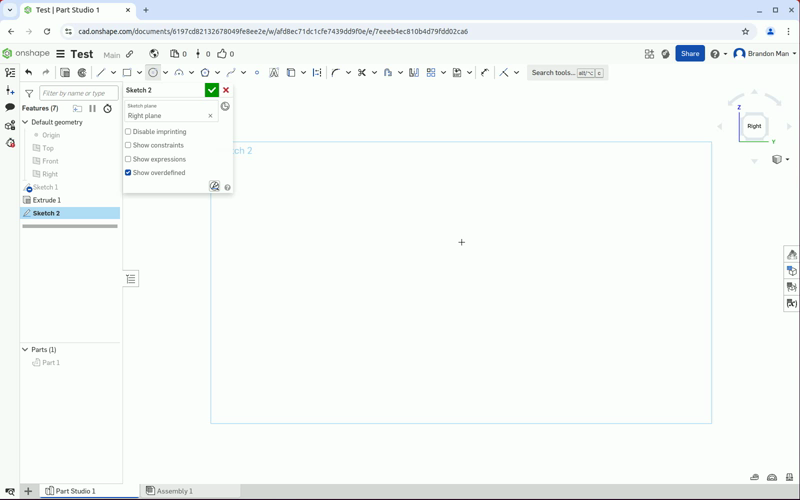
click(461, 241)
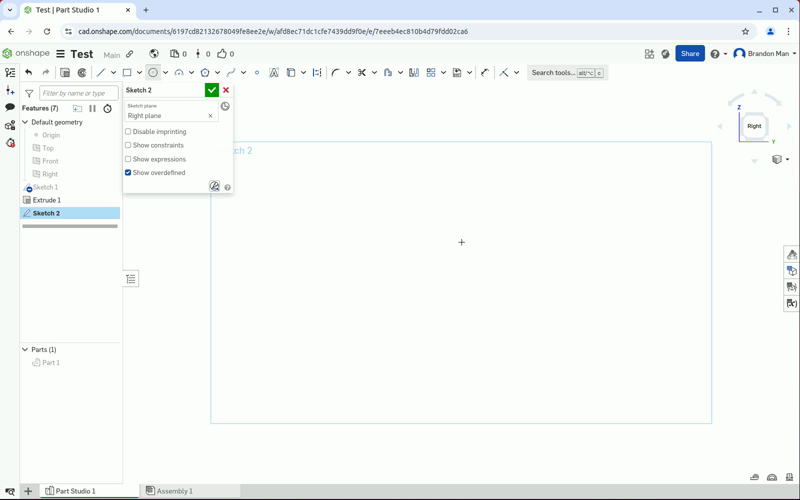
key_up(shift)
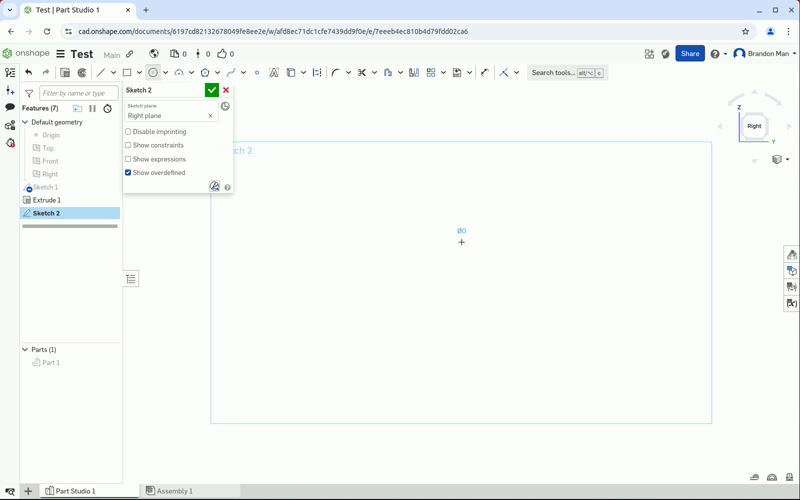
mouse_move(465, 241)
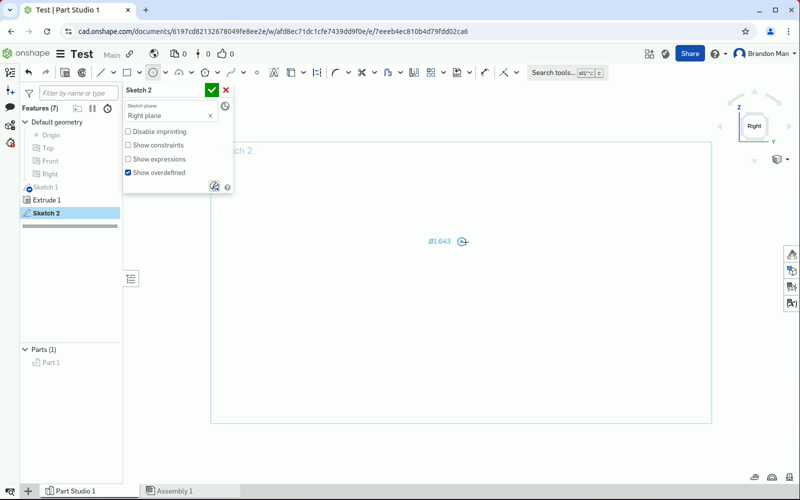
click(465, 241)
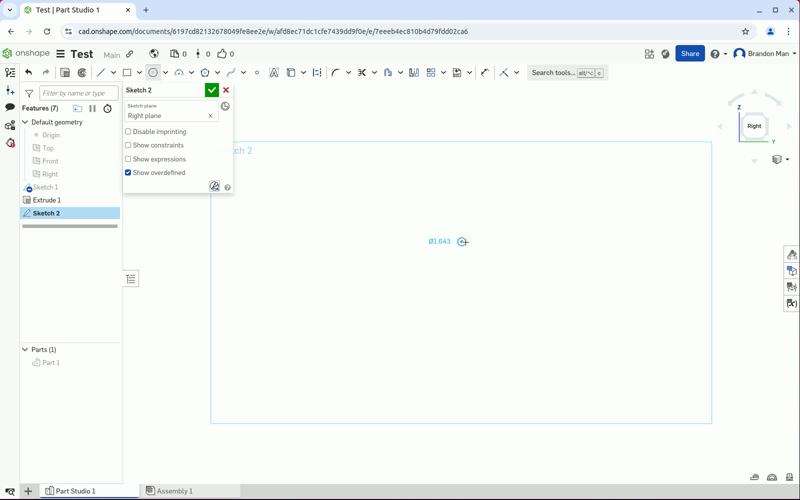
key(esc)
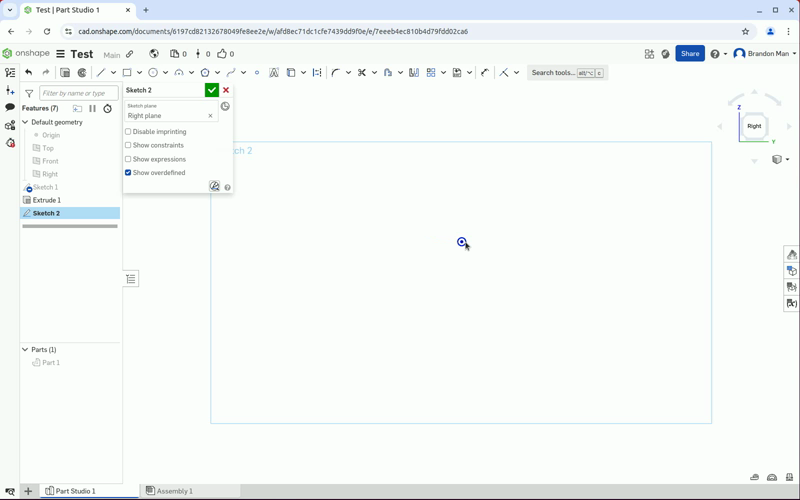
mouse_move(464, 242)
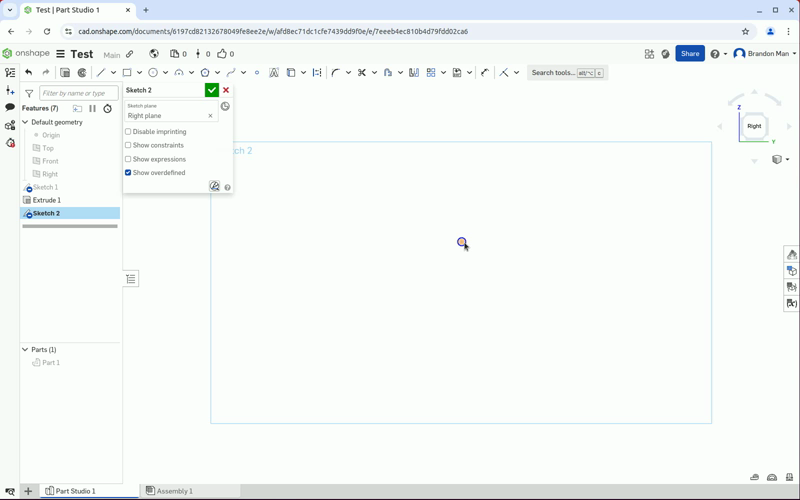
scroll(6)
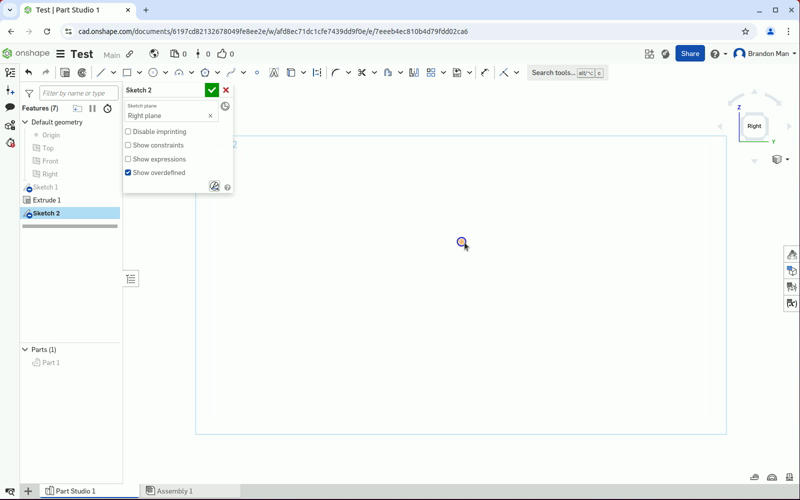
scroll(6)
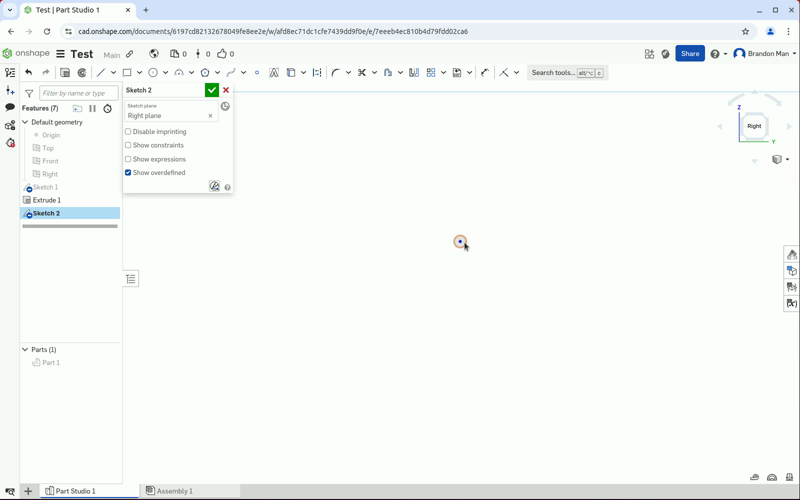
scroll(6)
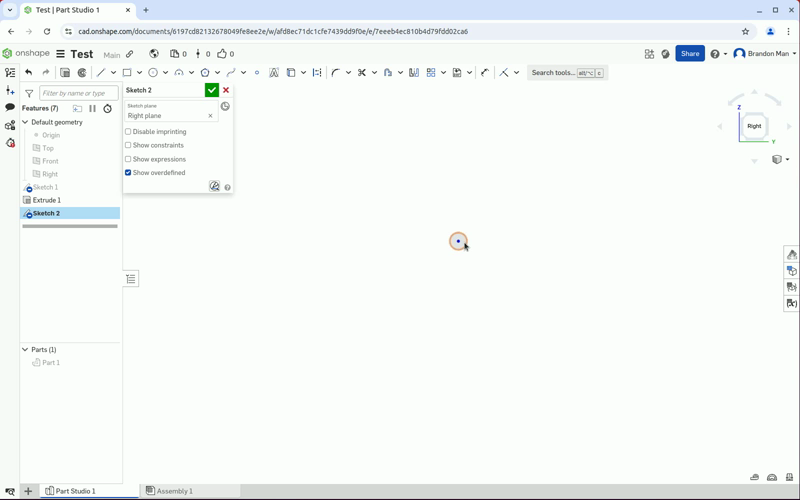
scroll(6)
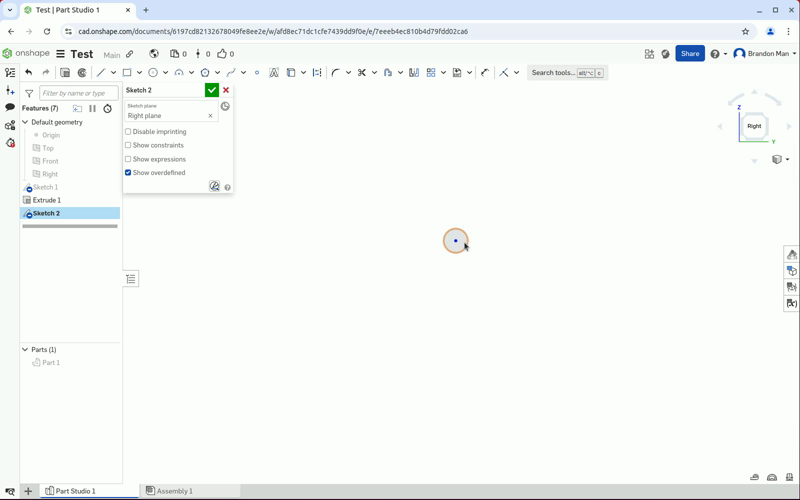
scroll(6)
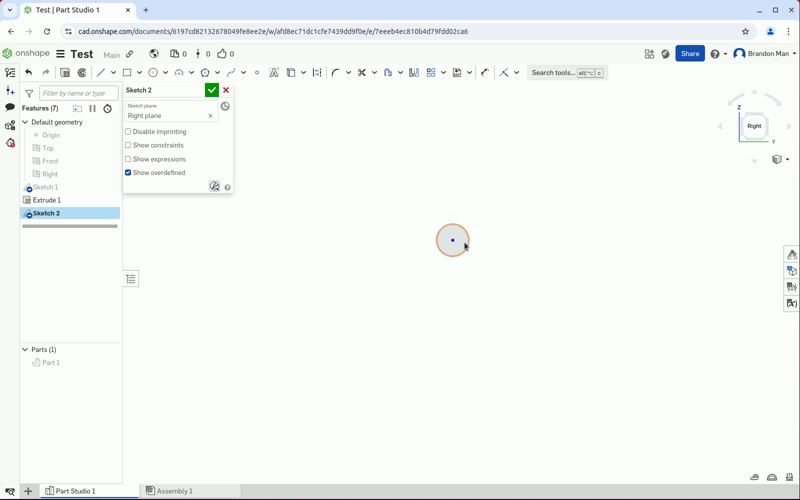
scroll(6)
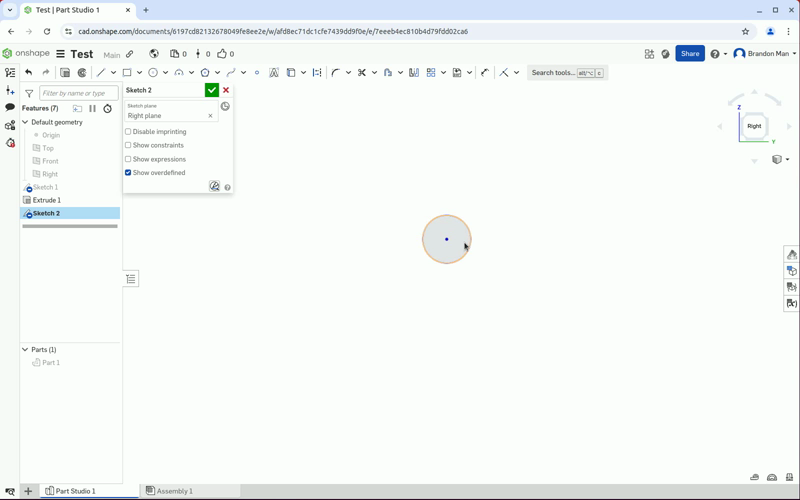
scroll(6)
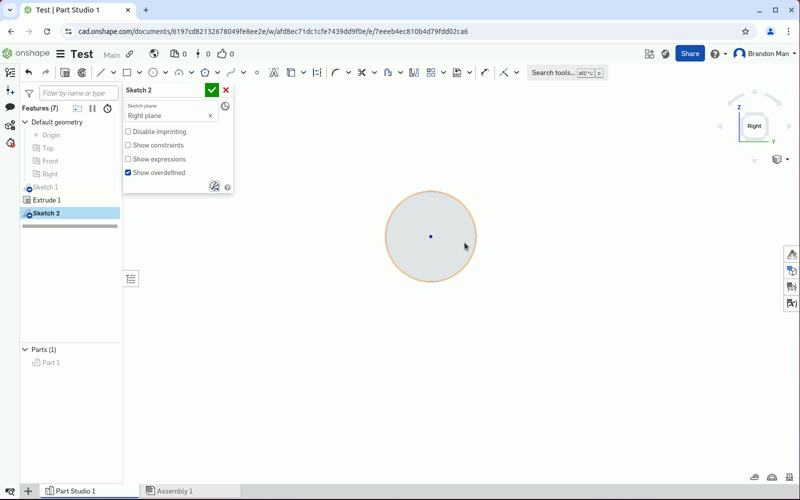
click(464, 242)
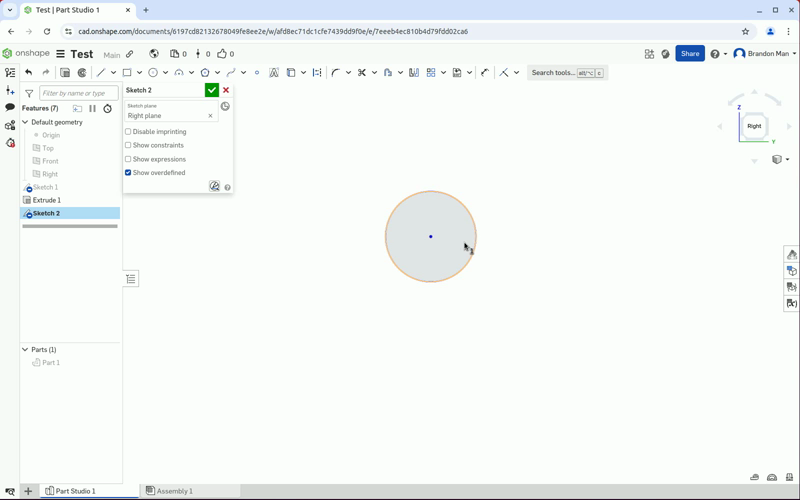
scroll(-6)
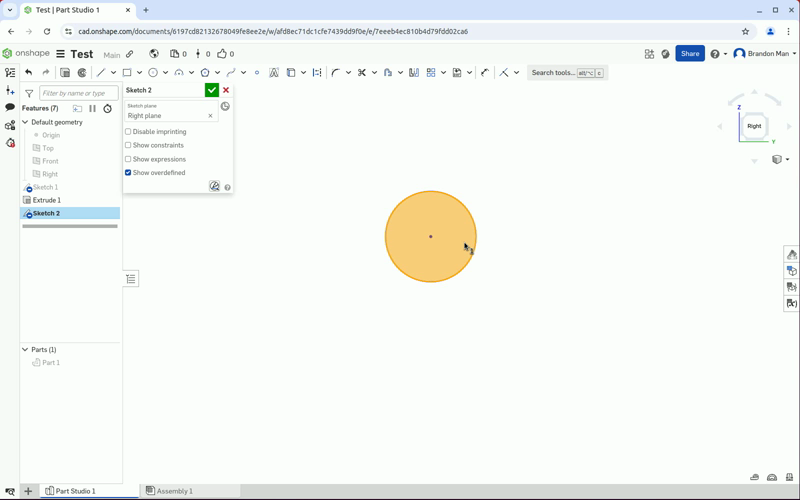
scroll(-6)
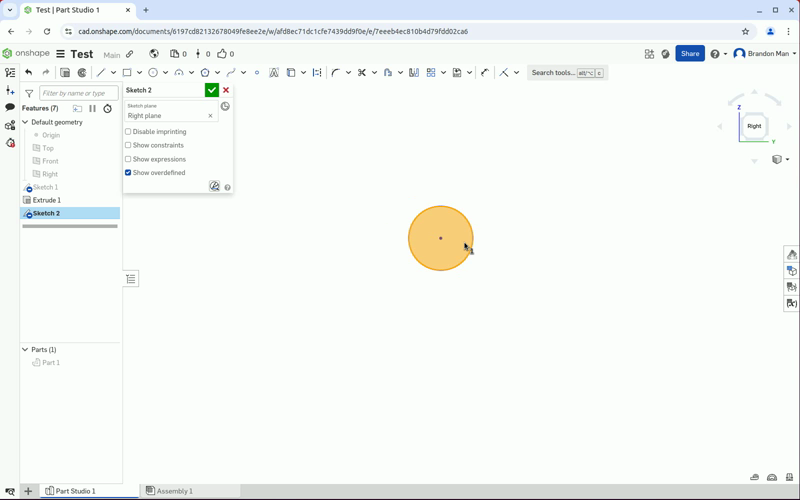
scroll(-6)
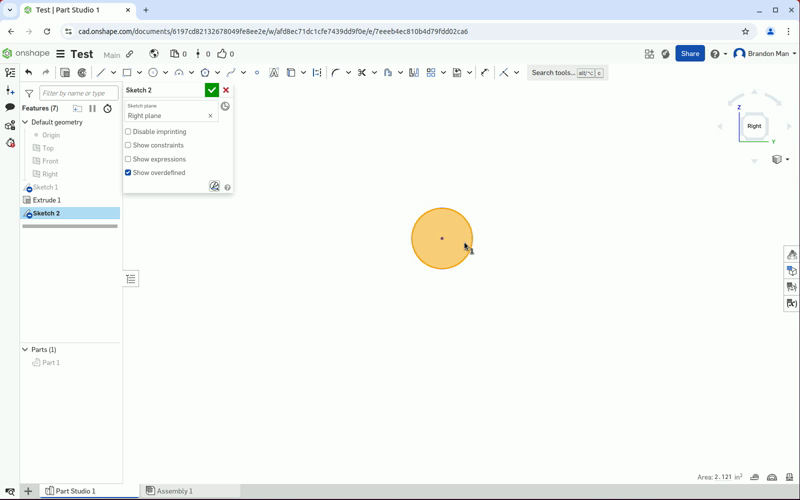
scroll(-6)
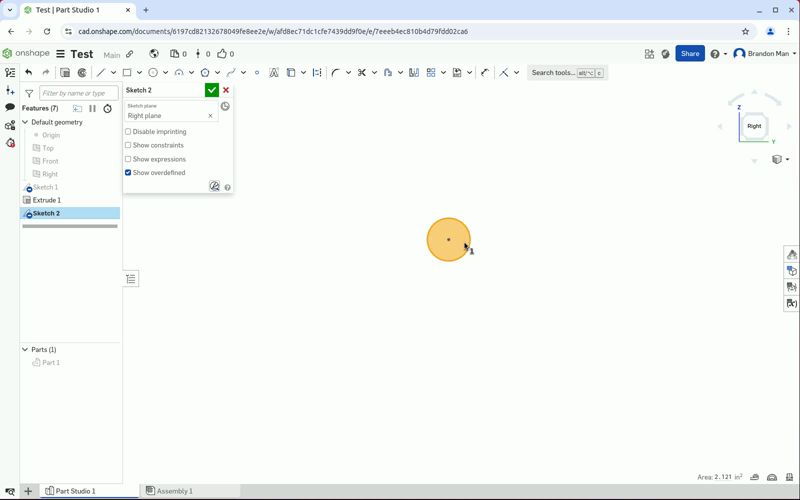
scroll(-6)
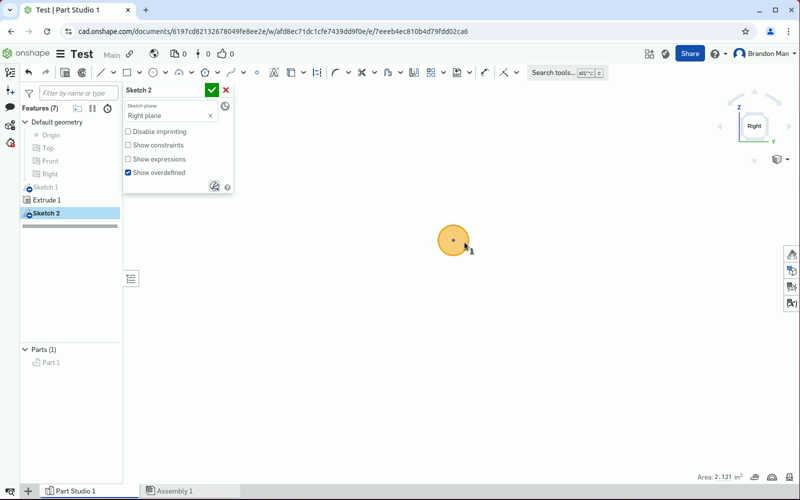
scroll(-6)
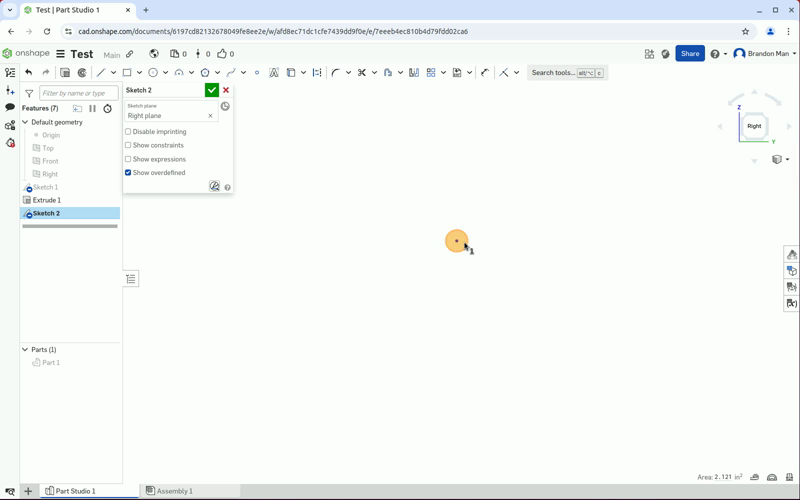
scroll(-6)
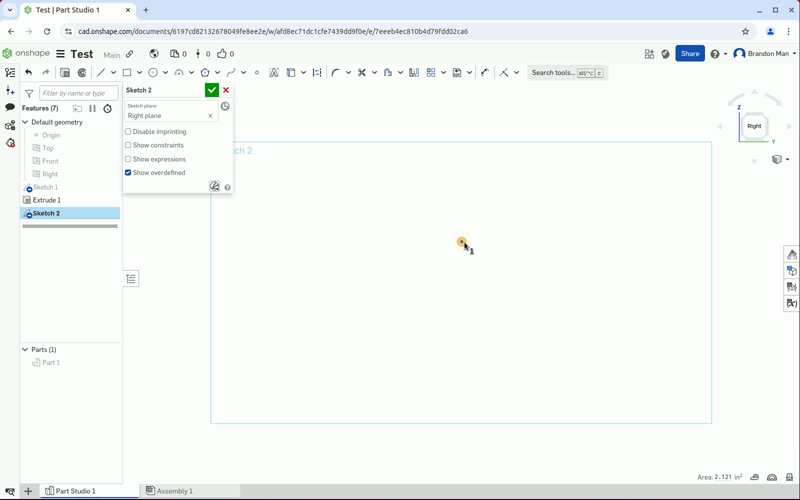
mouse_move(73, 352)
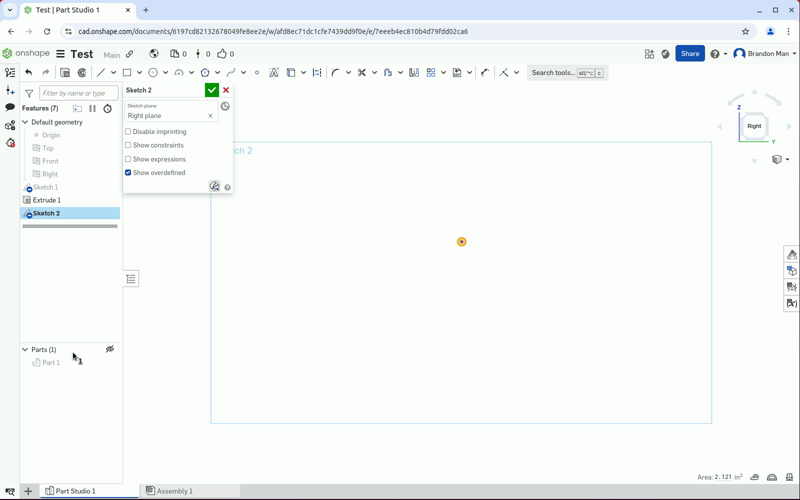
key(shift+y)
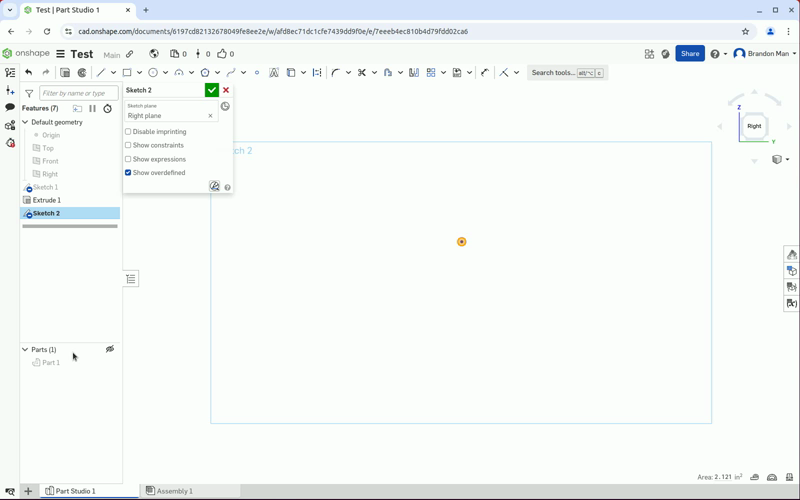
key(shift+e)
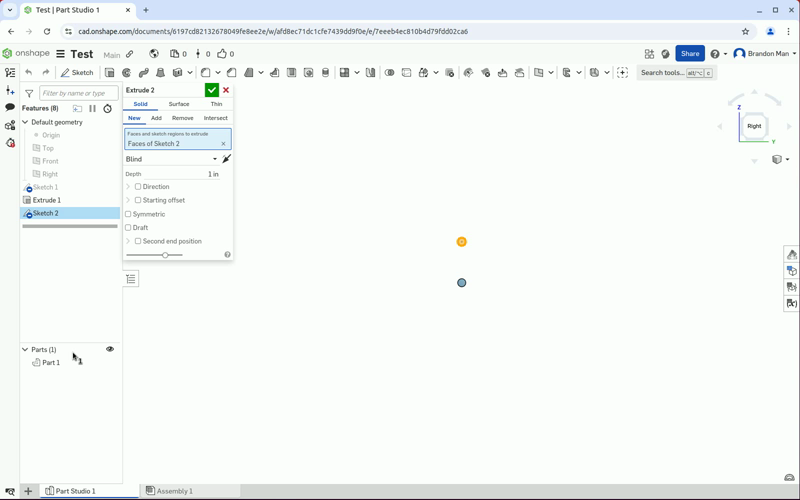
mouse_move(143, 106)
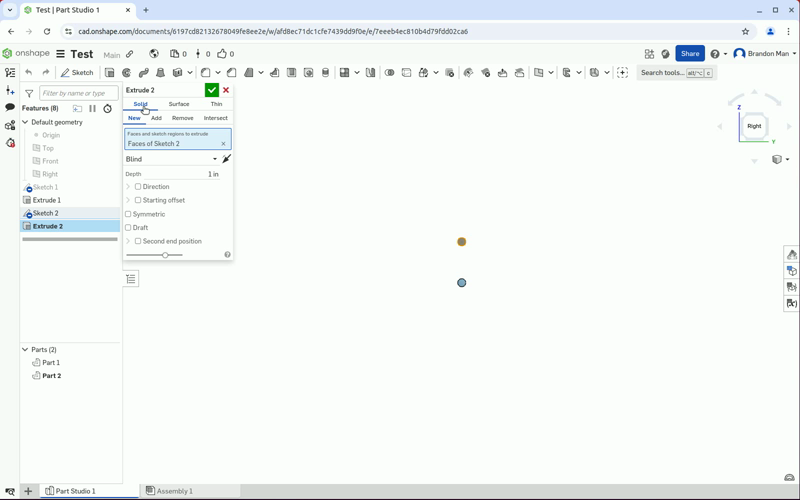
click(143, 106)
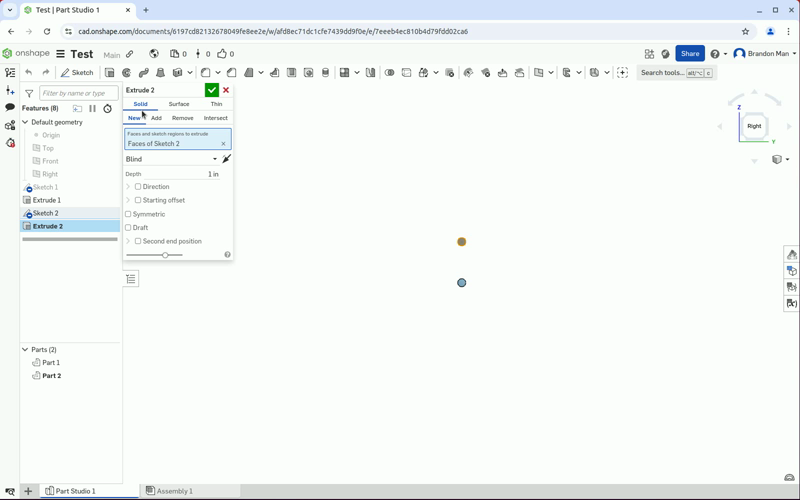
mouse_move(137, 120)
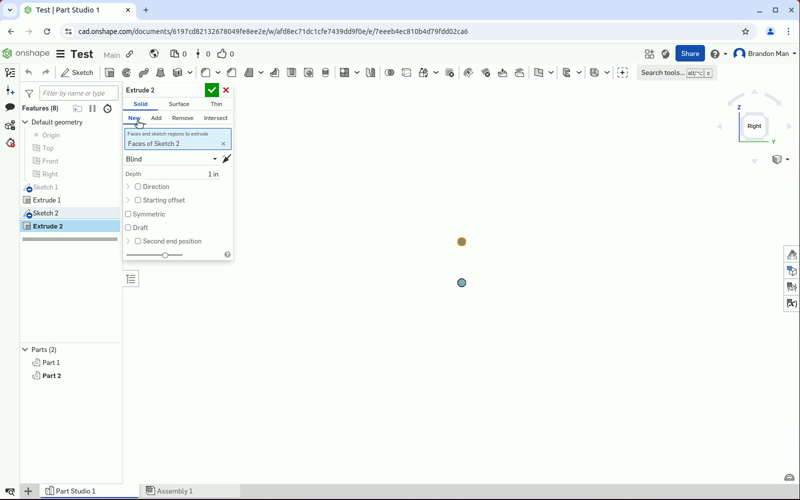
click(137, 120)
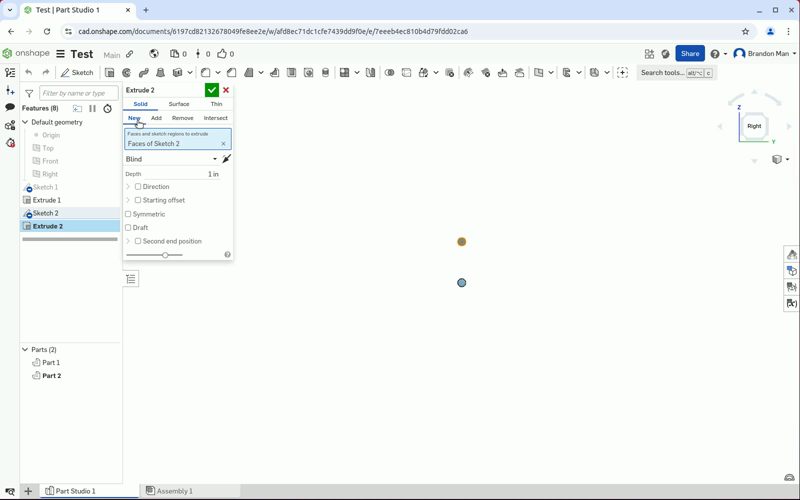
key(tab, 4)
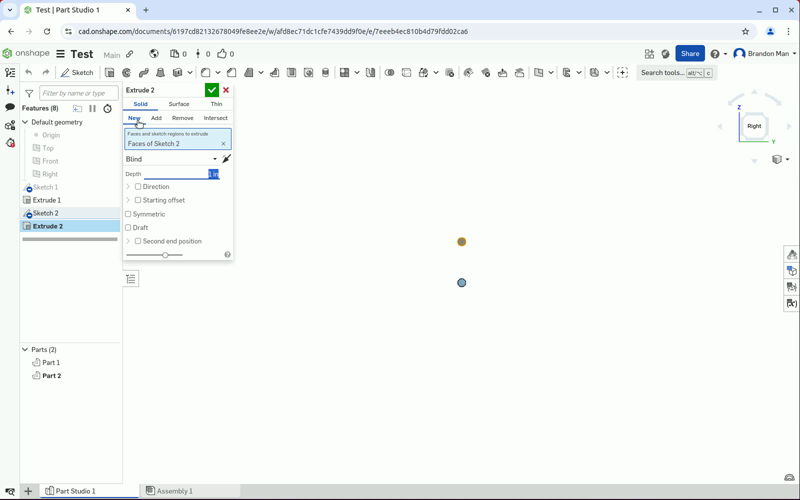
text(23.108)
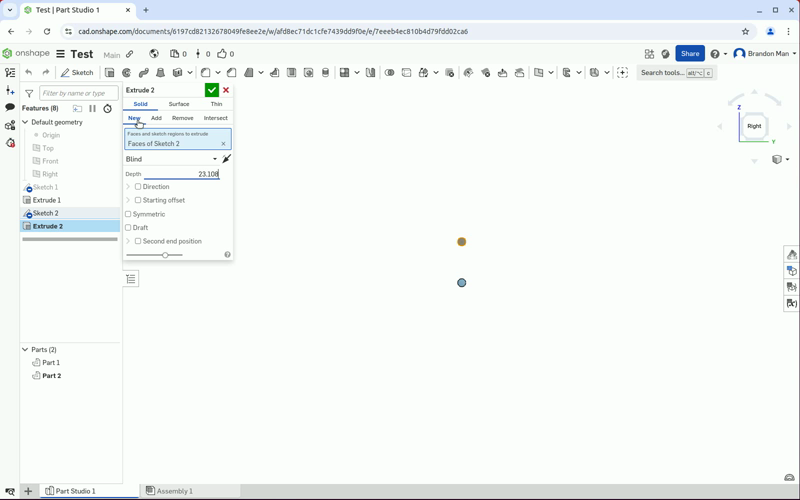
key(enter)
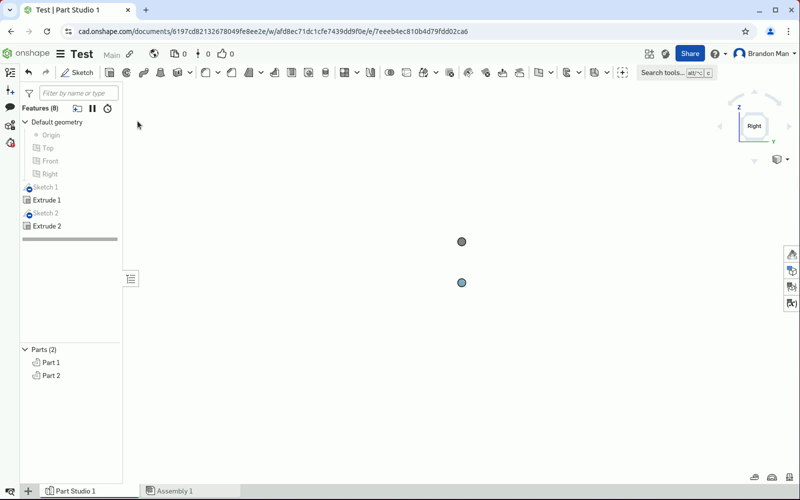
key(shift+h)
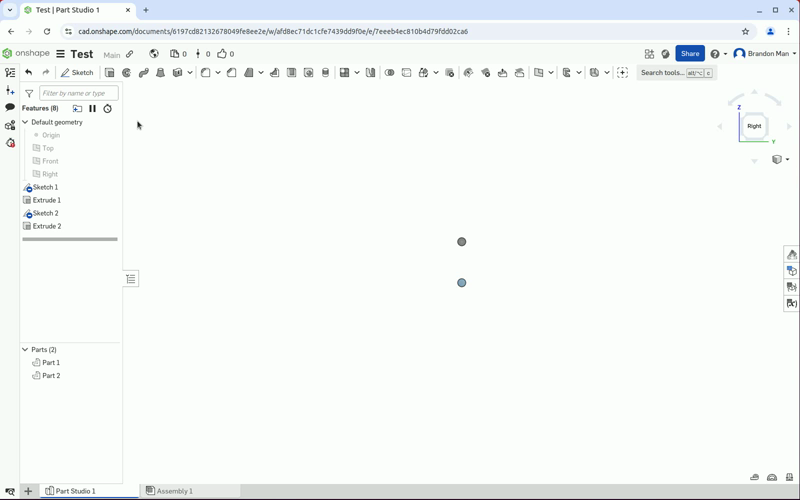
key(shift+h)
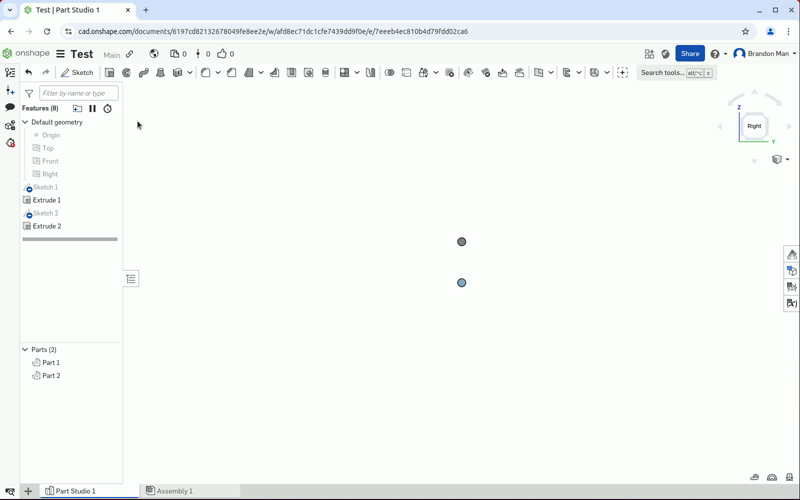
mouse_move(73, 189)
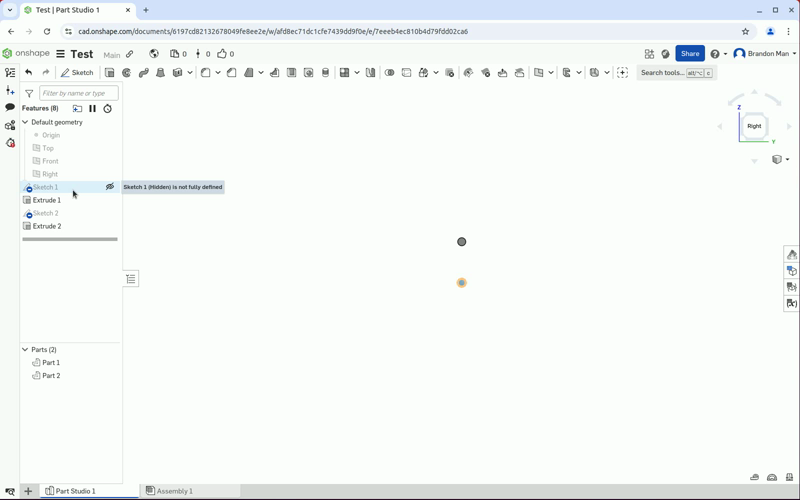
click(73, 189)
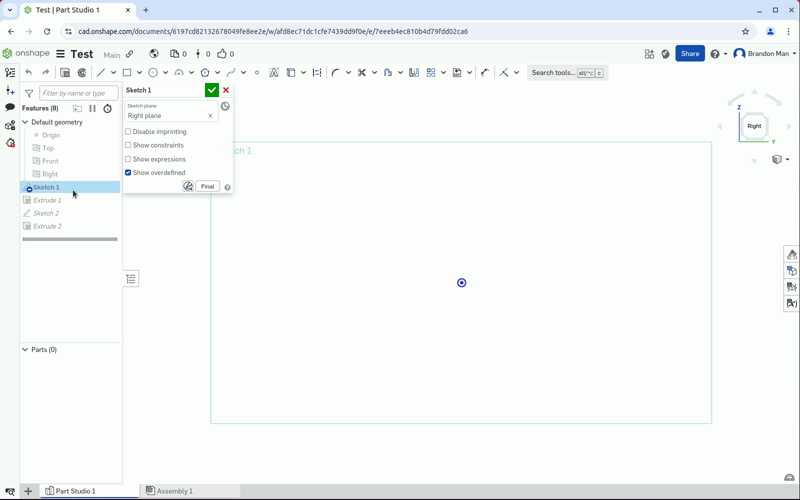
mouse_move(229, 92)
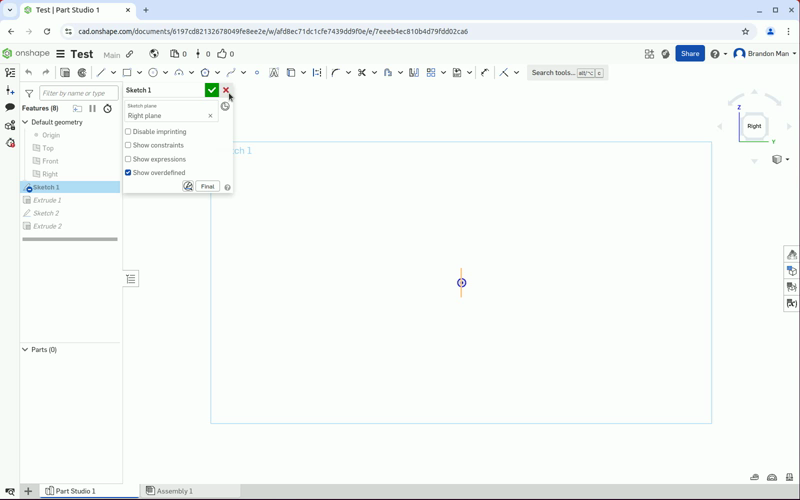
click(229, 92)
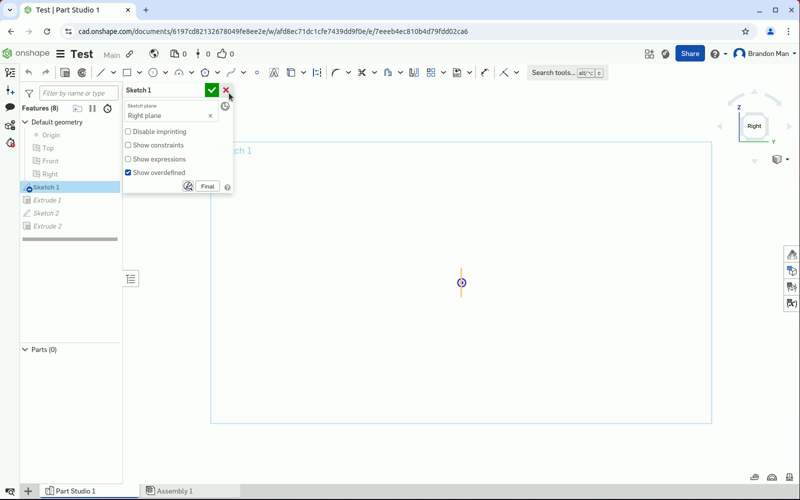
key(shift+s)
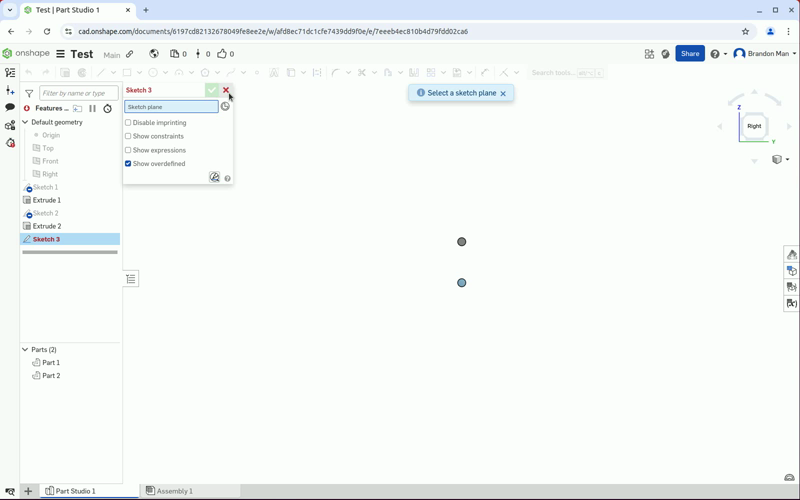
mouse_move(73, 176)
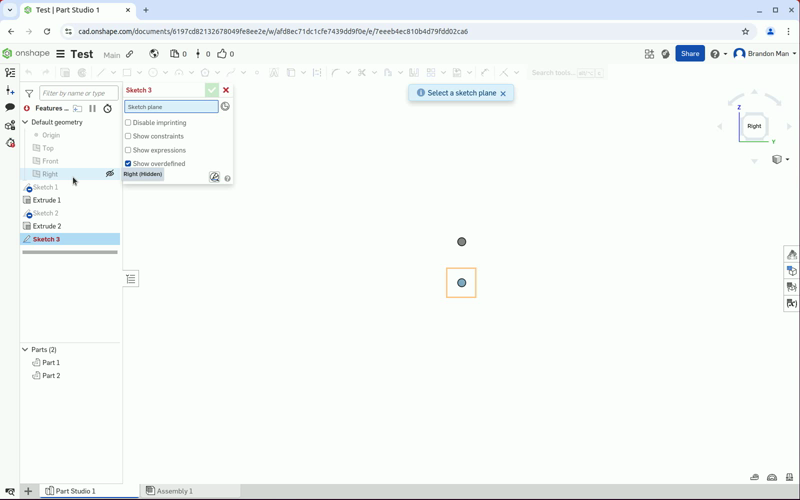
click(73, 176)
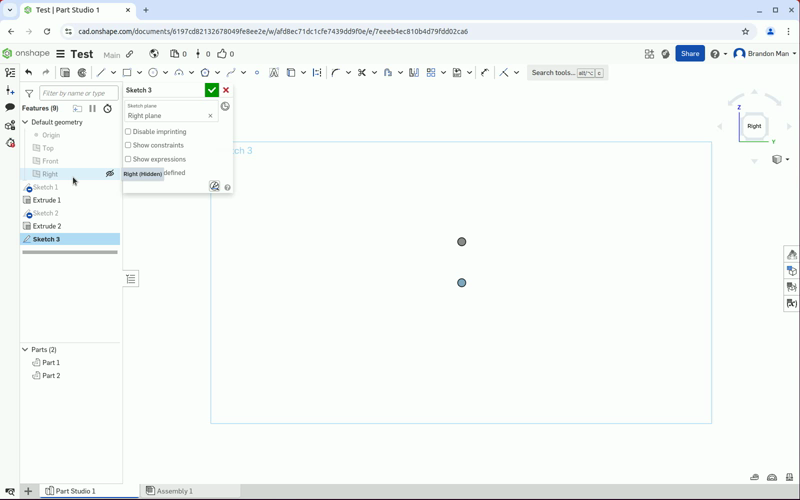
mouse_move(73, 352)
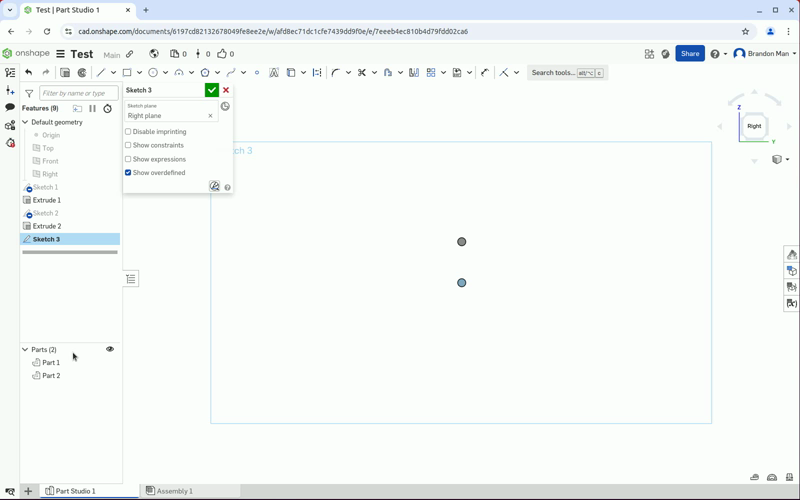
key(y)
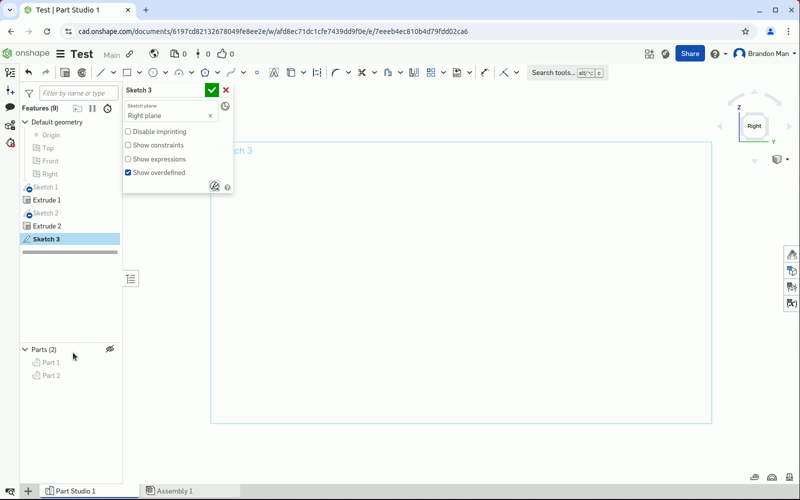
key(c)
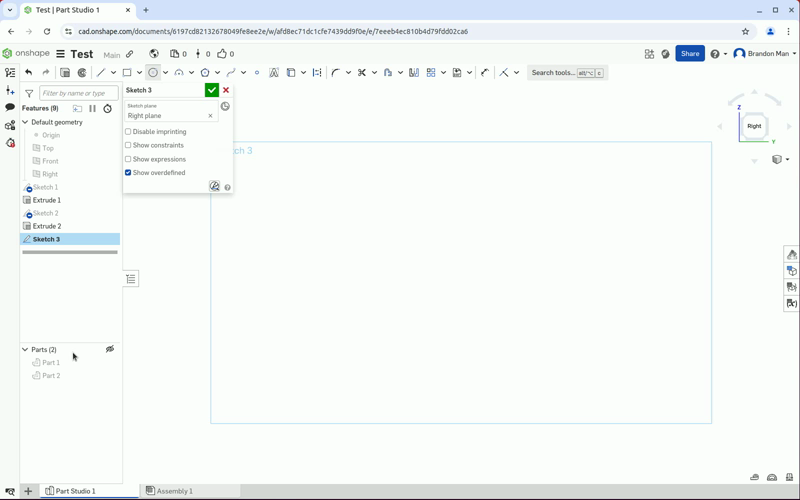
key_down(shift)
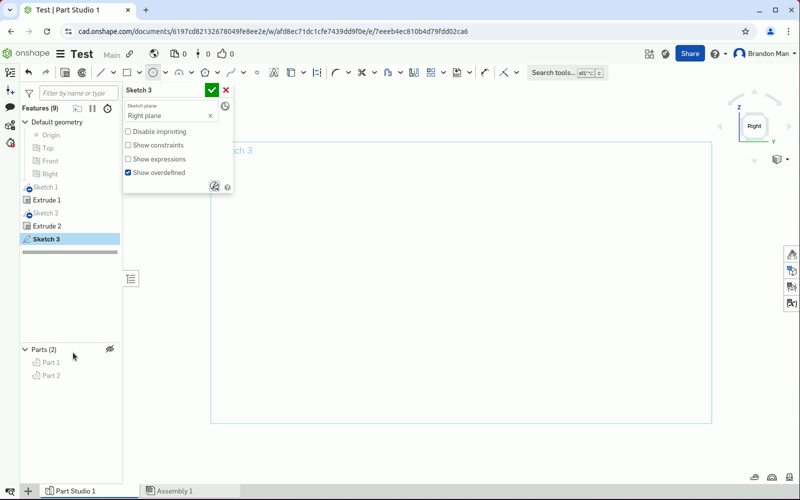
mouse_move(461, 268)
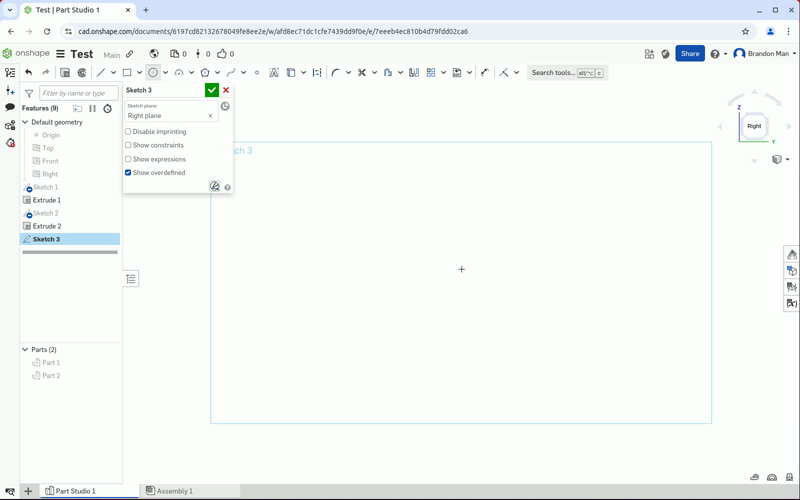
click(461, 268)
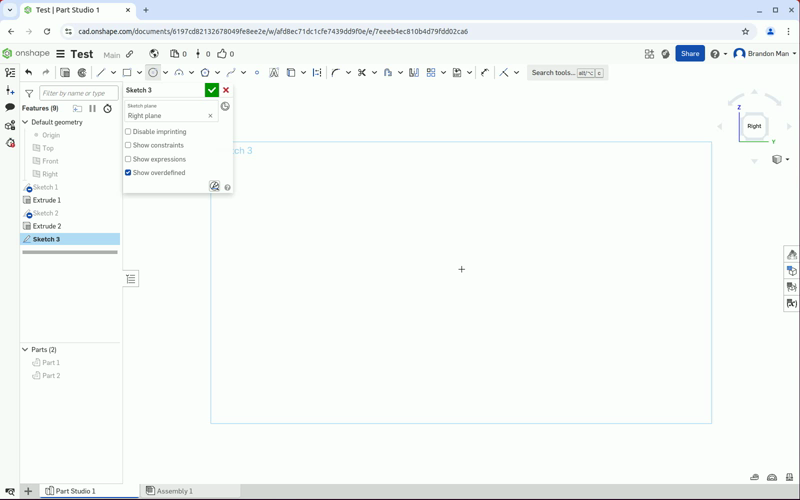
key_up(shift)
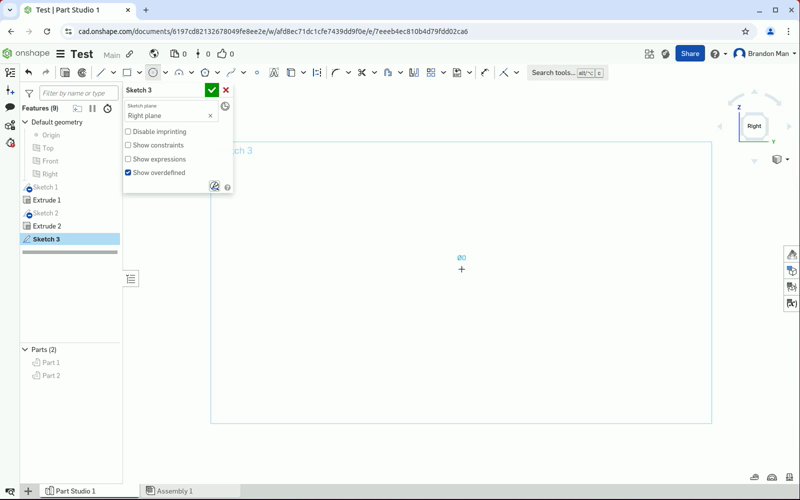
mouse_move(465, 268)
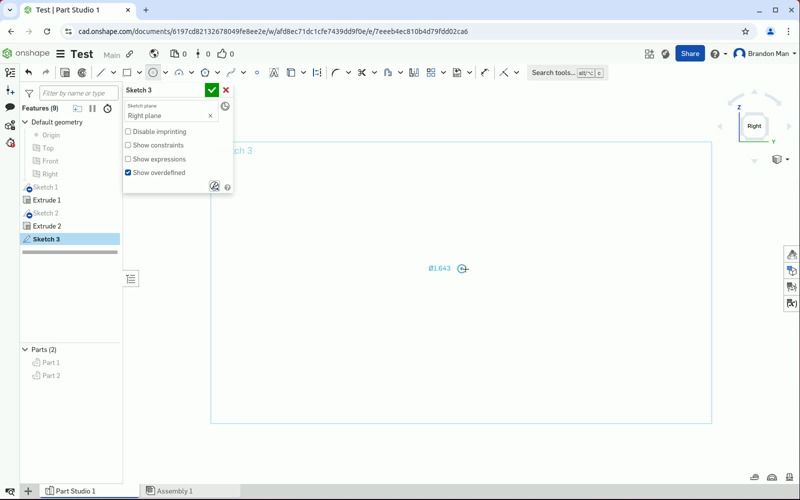
click(465, 268)
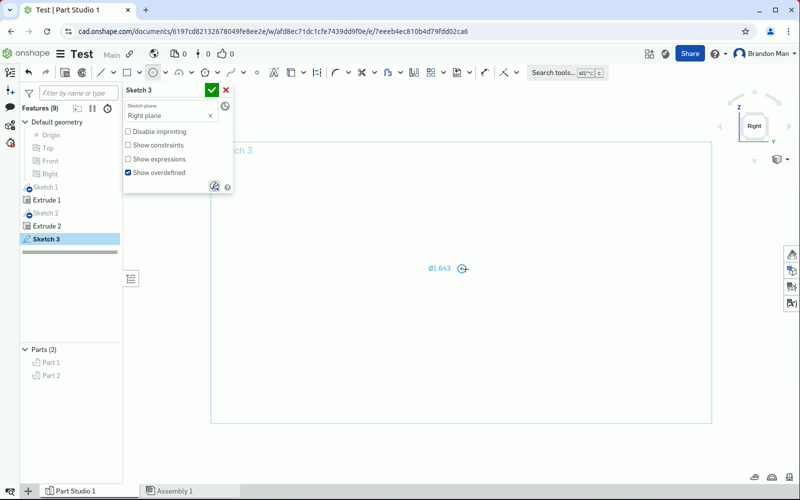
key(esc)
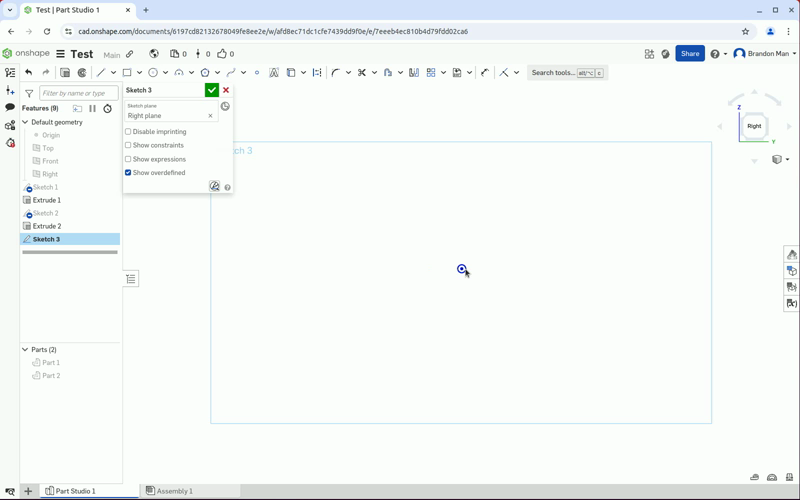
mouse_move(459, 268)
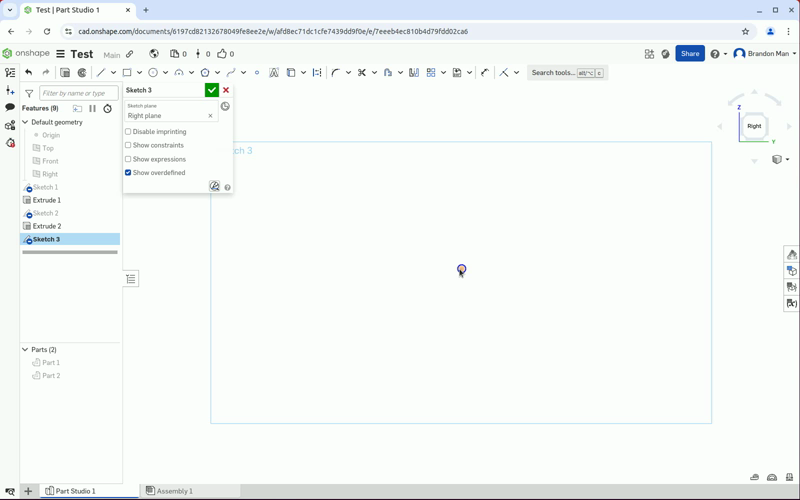
scroll(6)
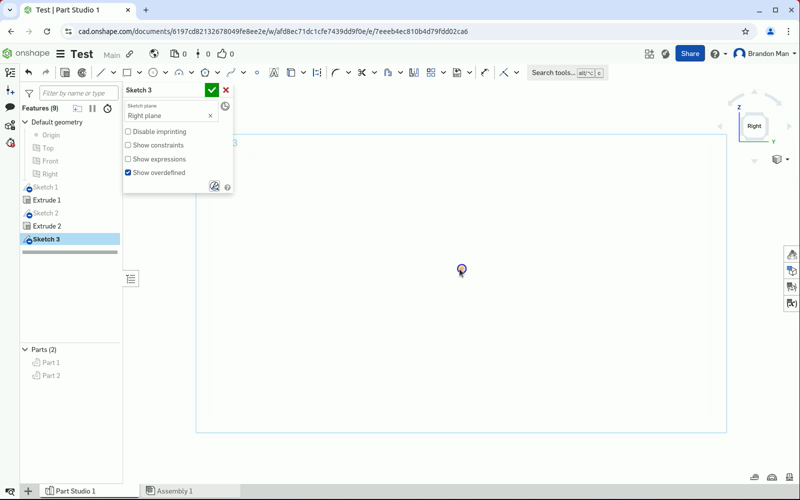
scroll(6)
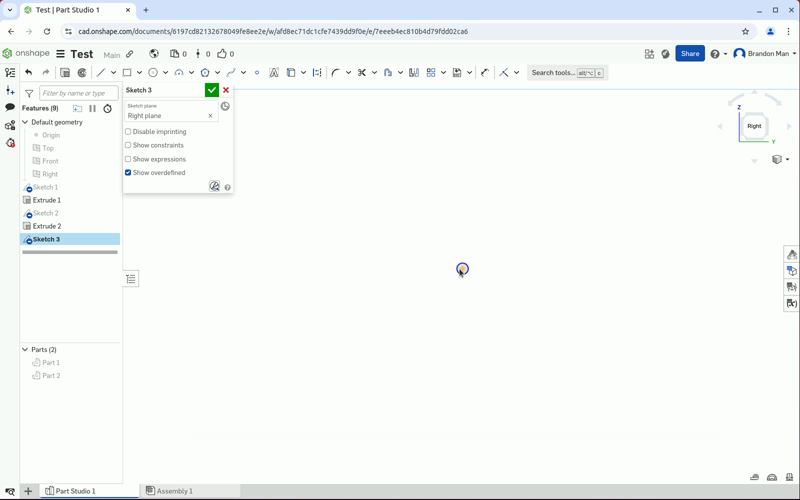
scroll(6)
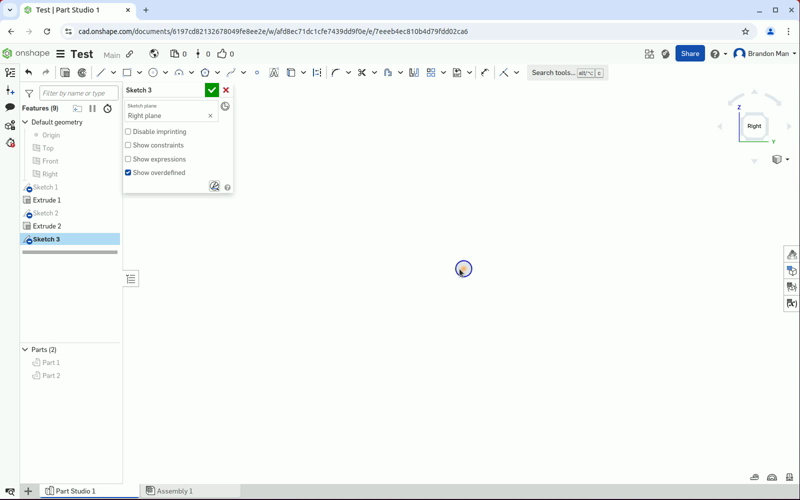
scroll(6)
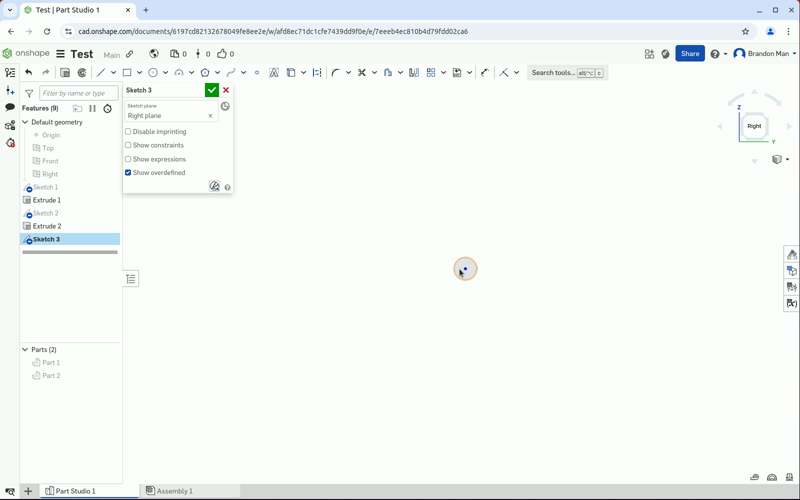
scroll(6)
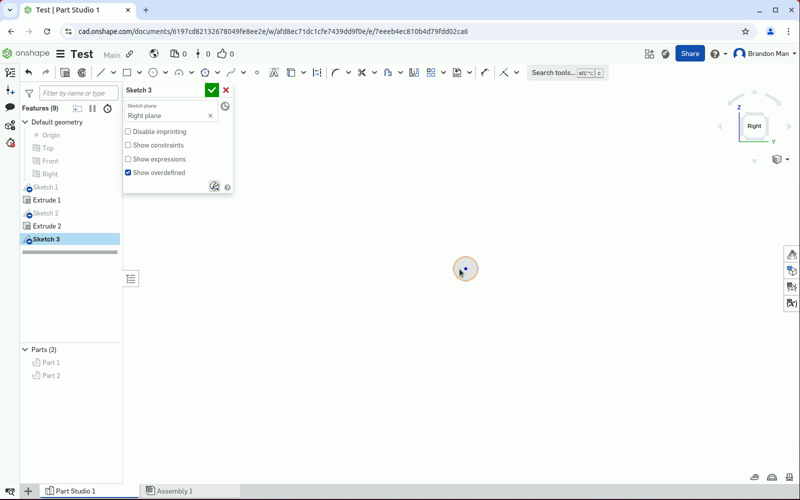
scroll(6)
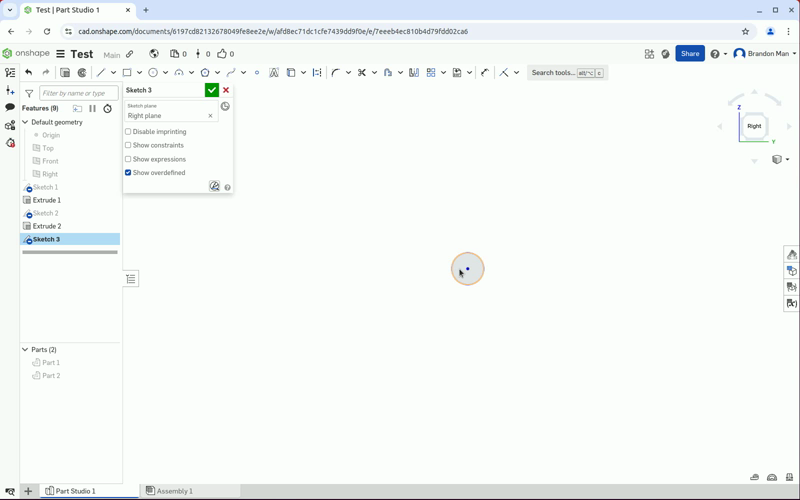
scroll(6)
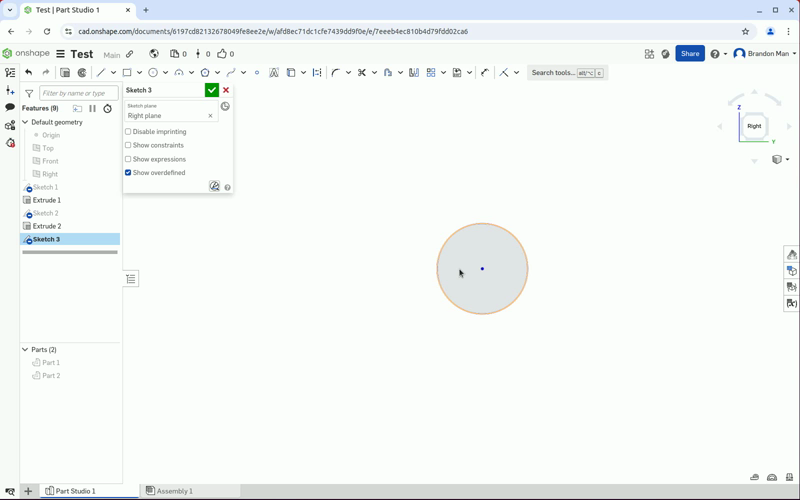
click(459, 268)
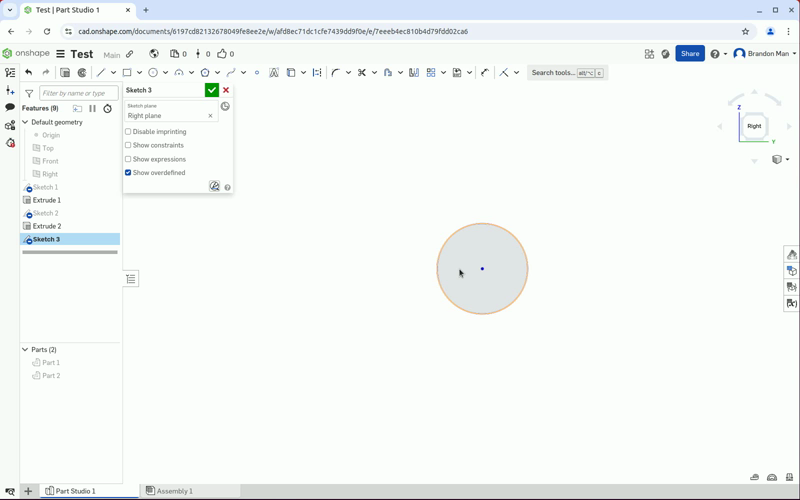
scroll(-6)
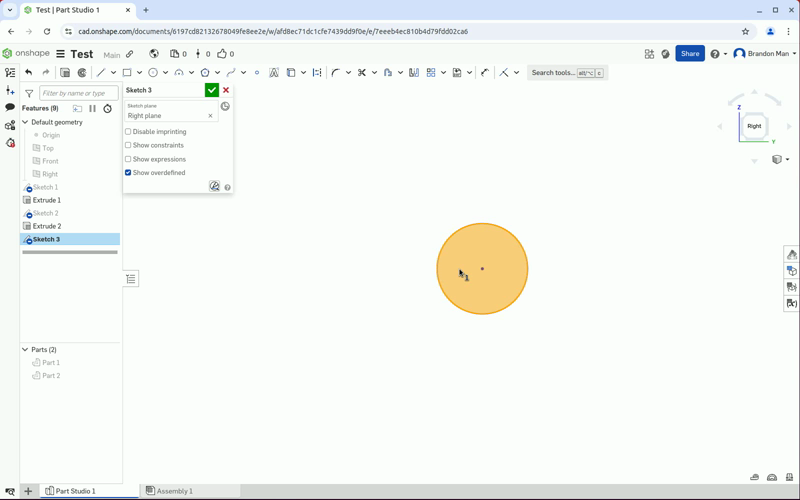
scroll(-6)
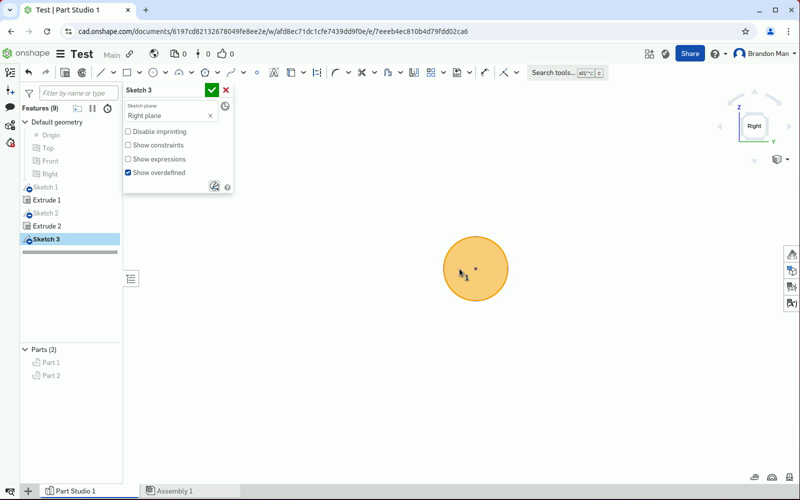
scroll(-6)
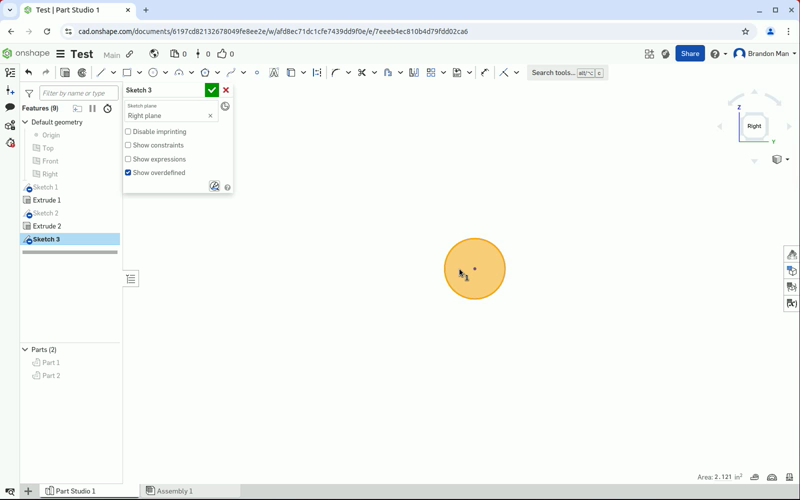
scroll(-6)
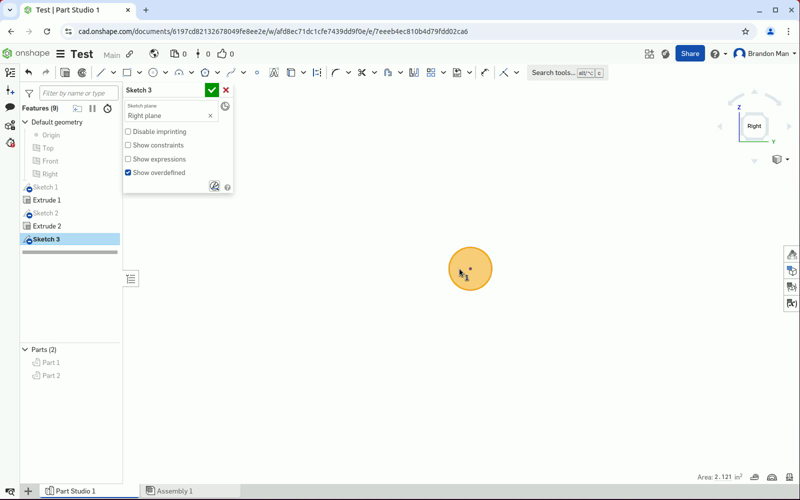
scroll(-6)
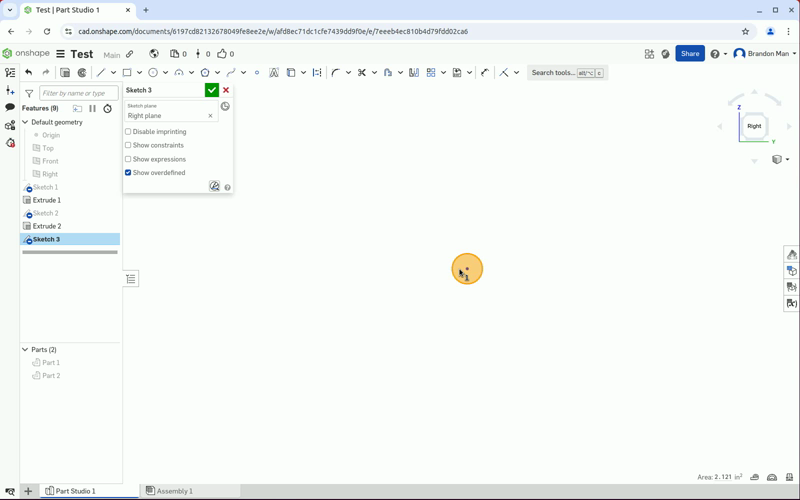
scroll(-6)
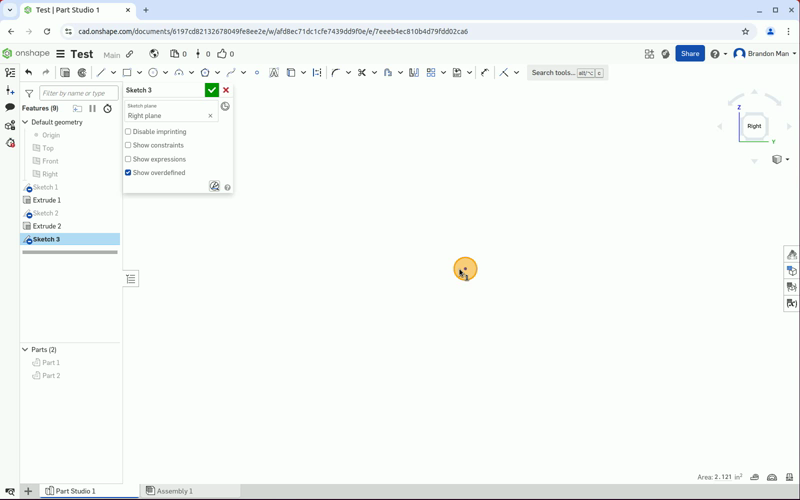
scroll(-6)
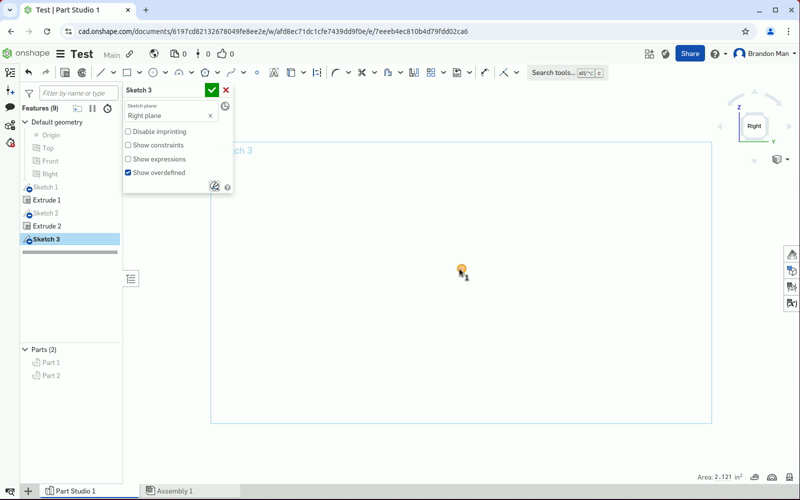
mouse_move(73, 352)
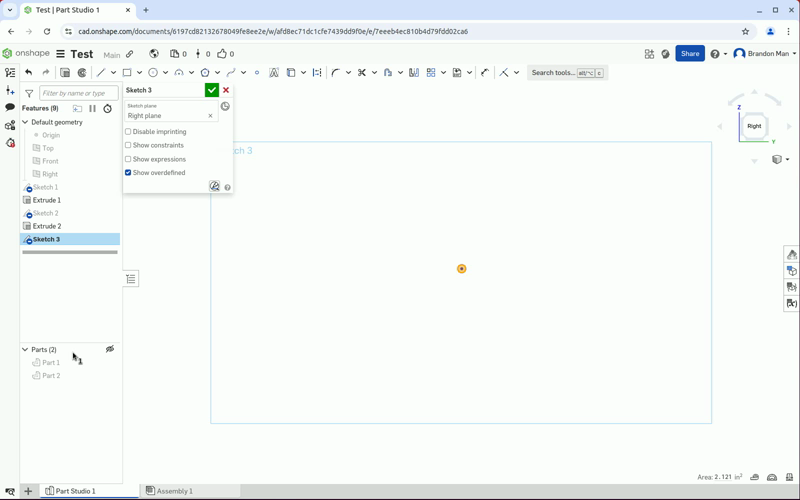
key(shift+y)
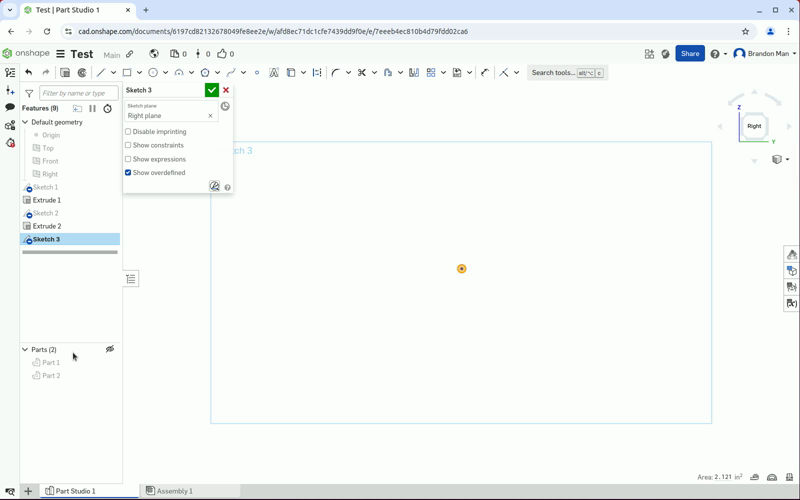
key(shift+e)
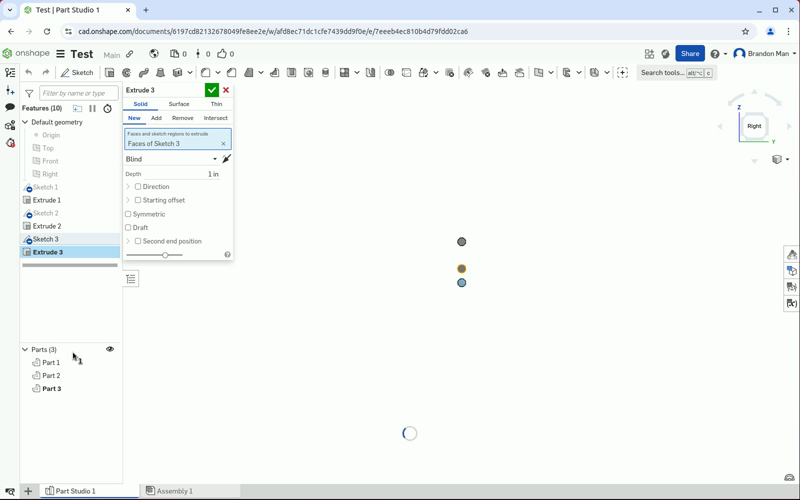
mouse_move(143, 106)
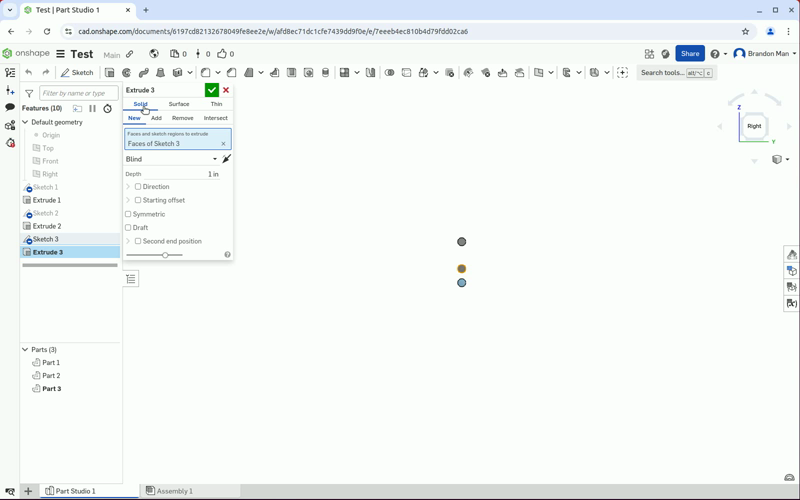
click(143, 106)
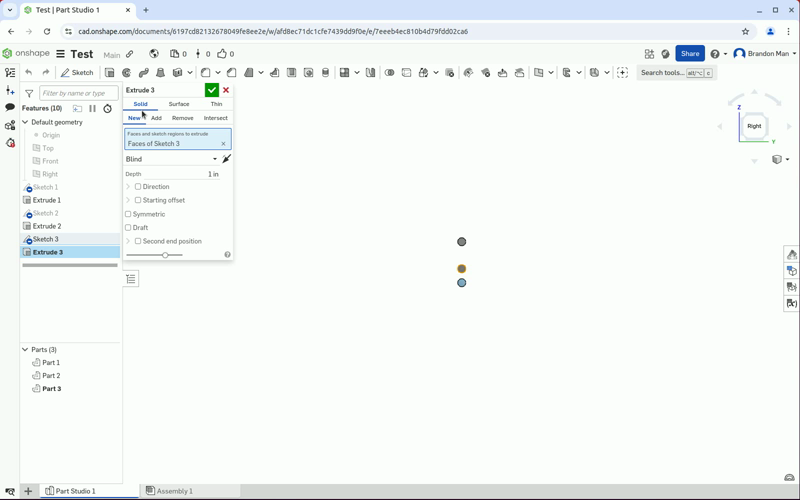
mouse_move(137, 120)
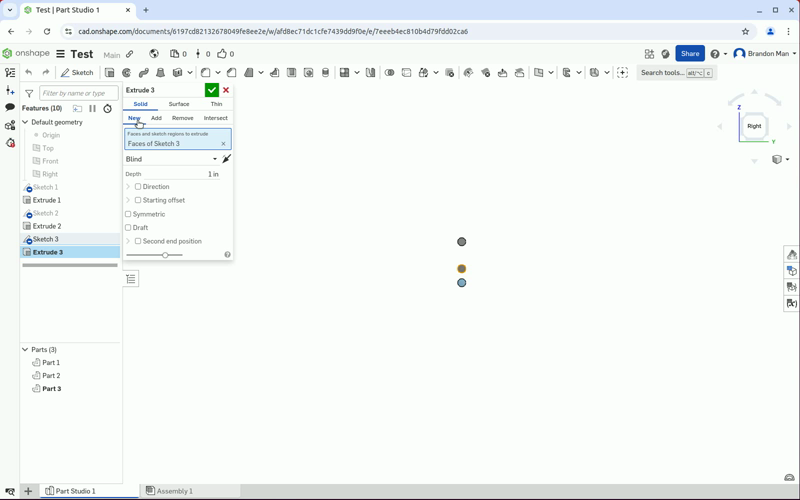
click(137, 120)
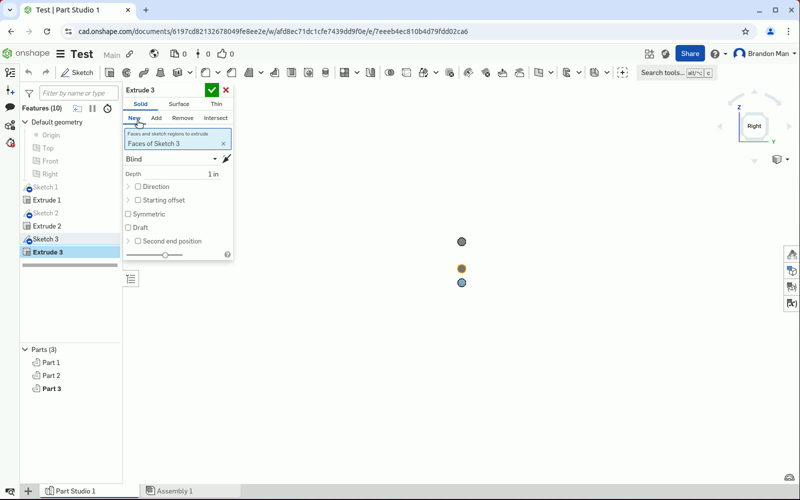
key(tab, 4)
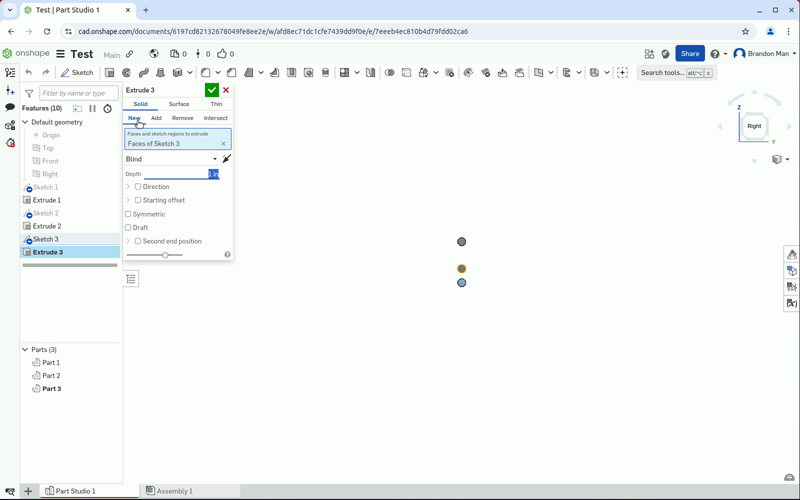
text(23.108)
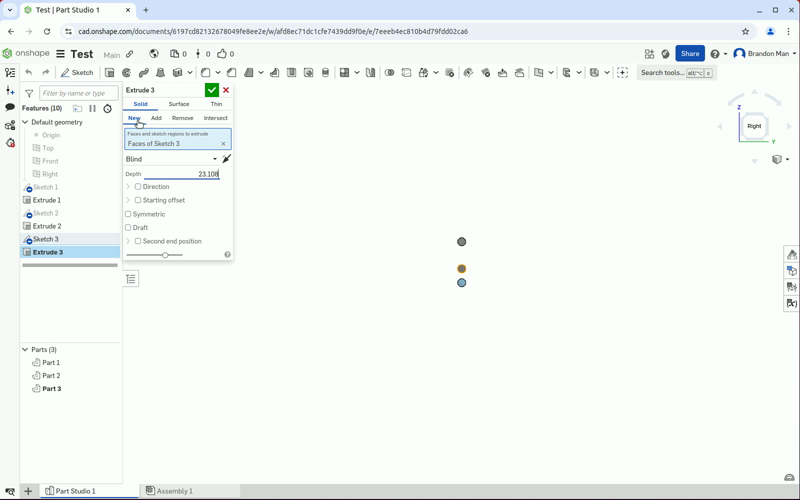
key(enter)
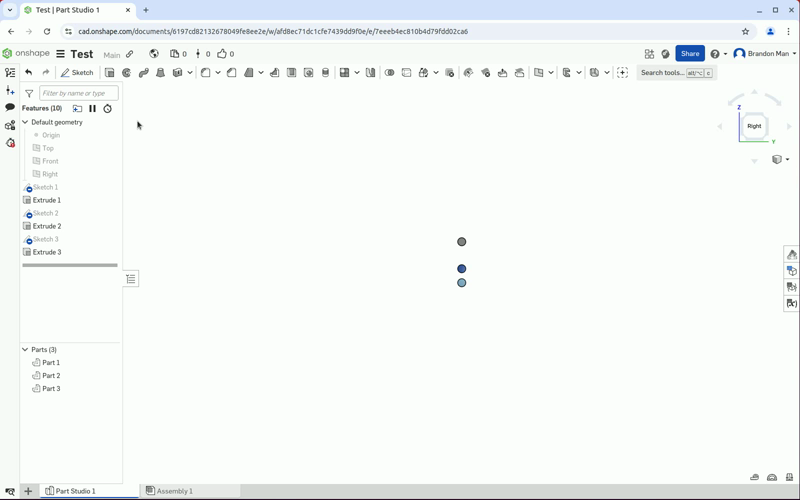
key(shift+h)
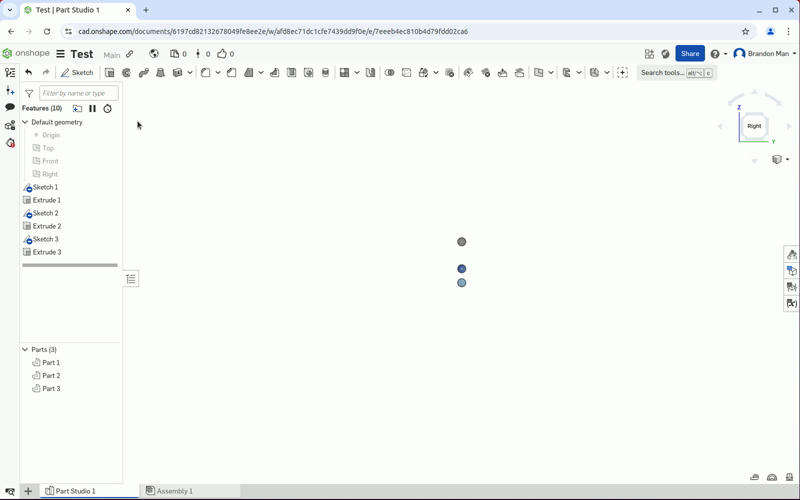
key(shift+h)
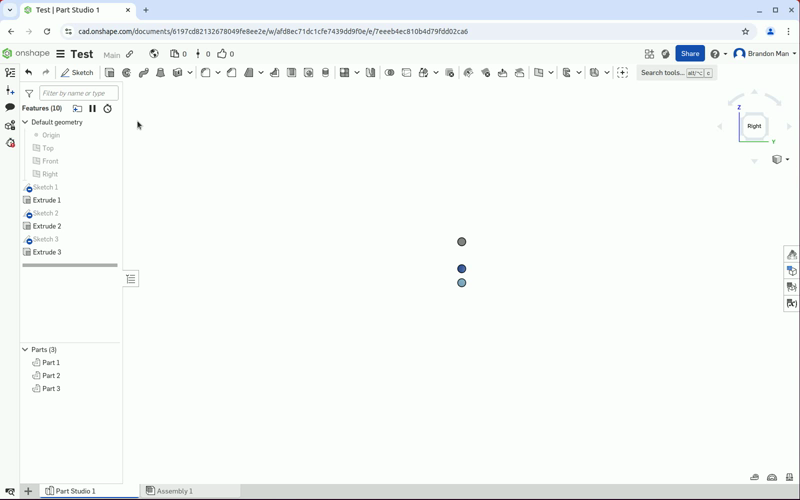
mouse_move(73, 189)
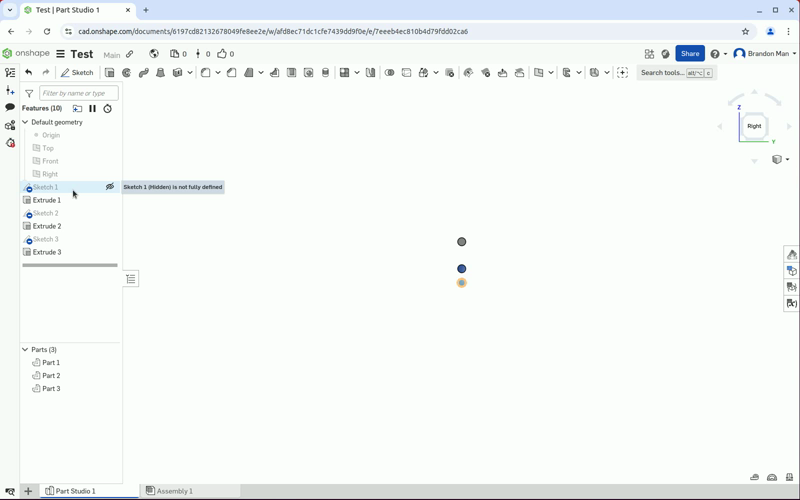
click(73, 189)
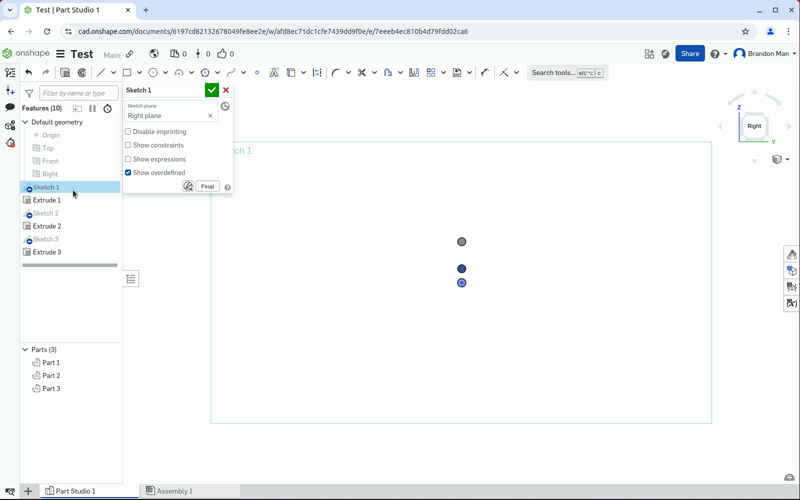
mouse_move(229, 92)
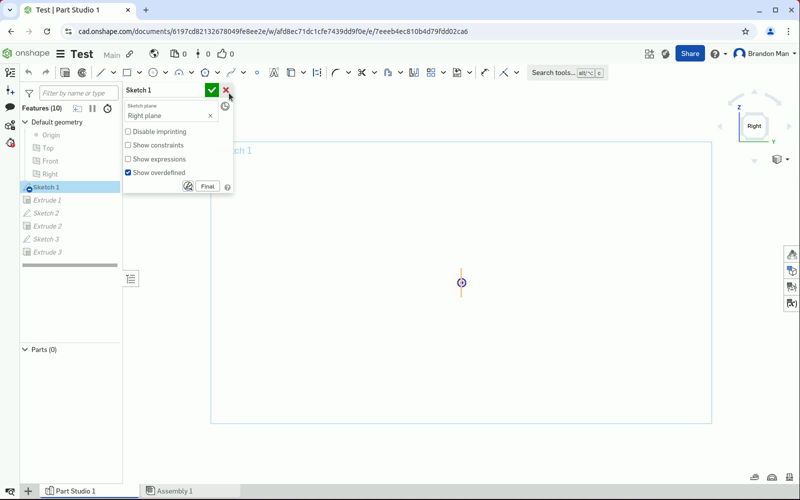
click(229, 92)
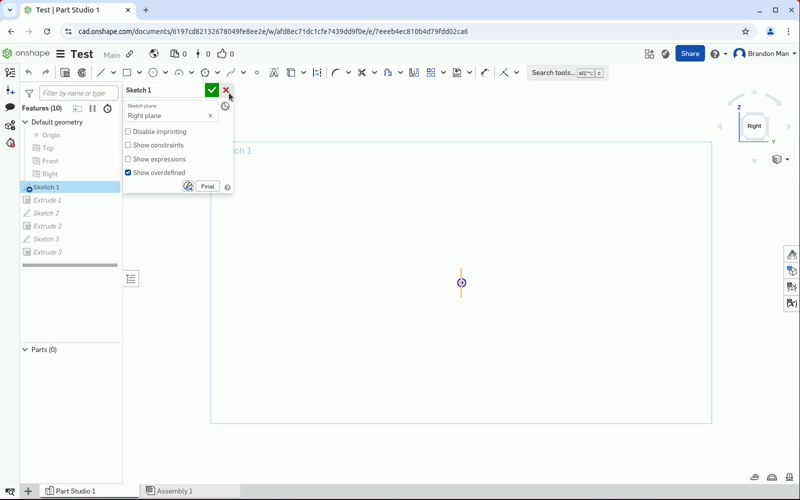
key(shift+s)
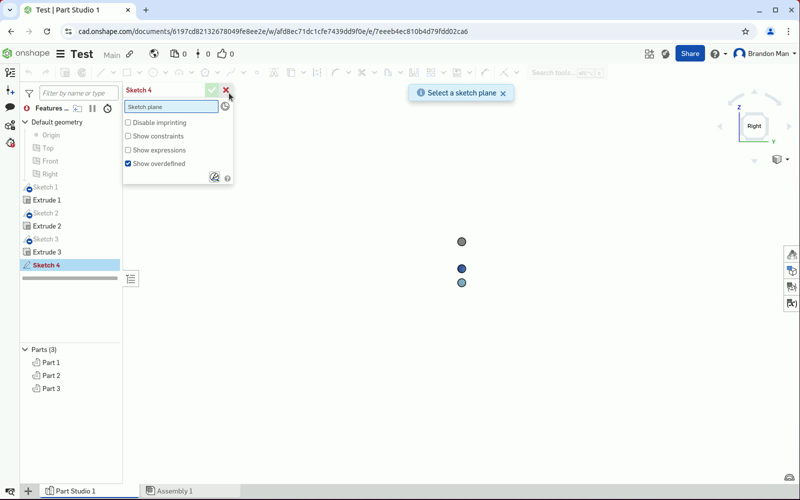
mouse_move(73, 176)
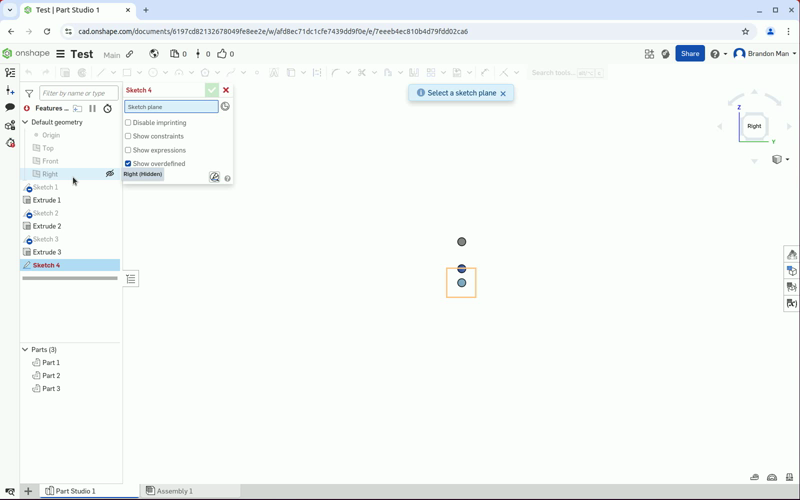
click(73, 176)
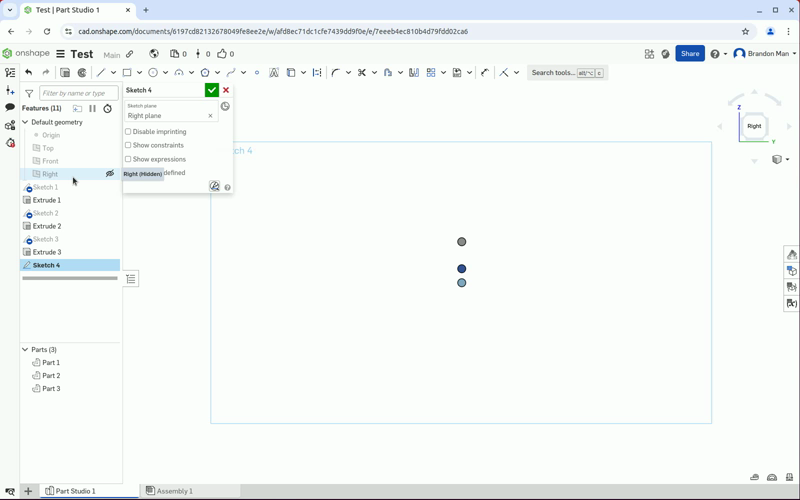
mouse_move(73, 352)
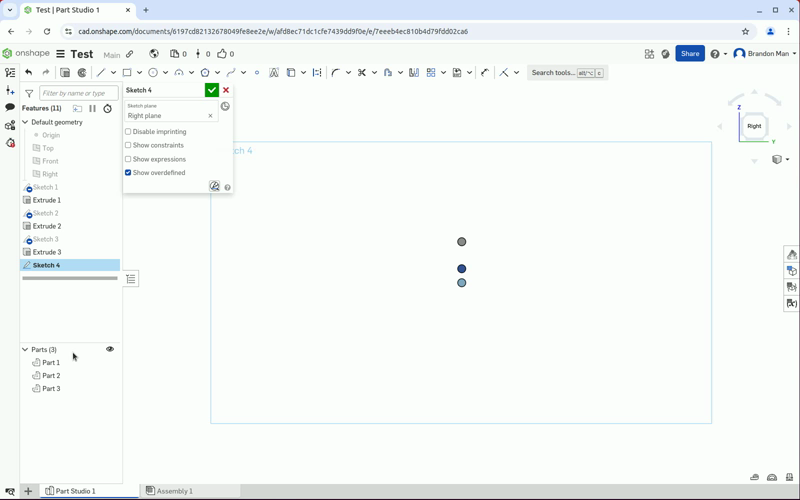
key(y)
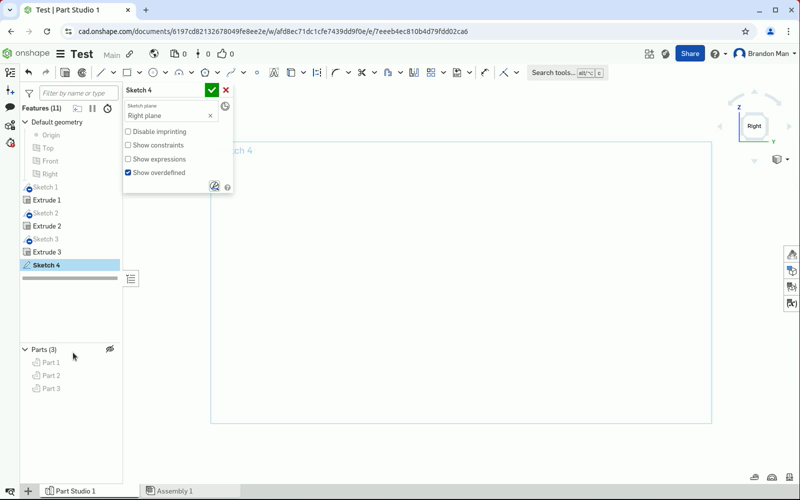
key(c)
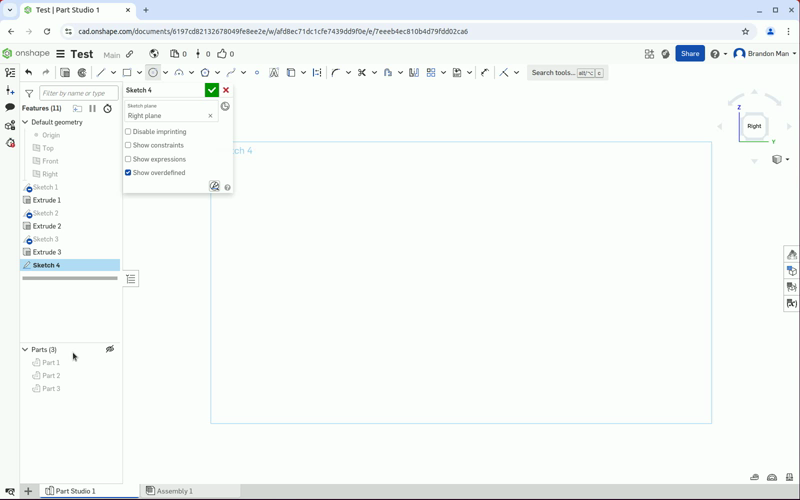
key_down(shift)
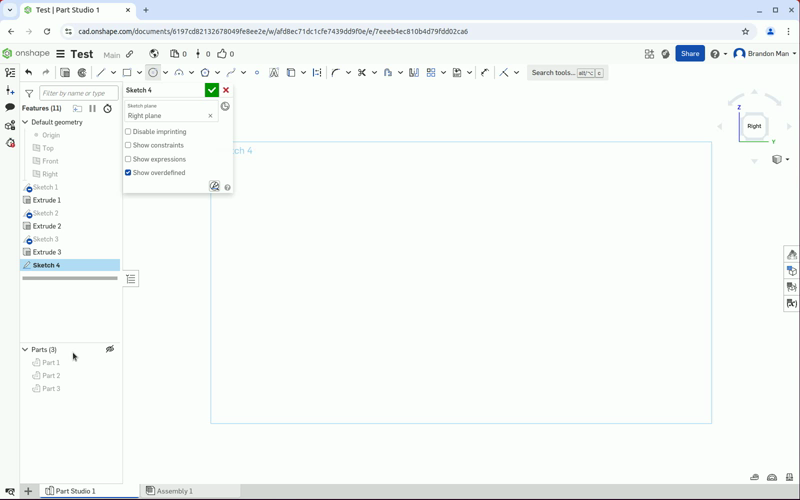
mouse_move(461, 255)
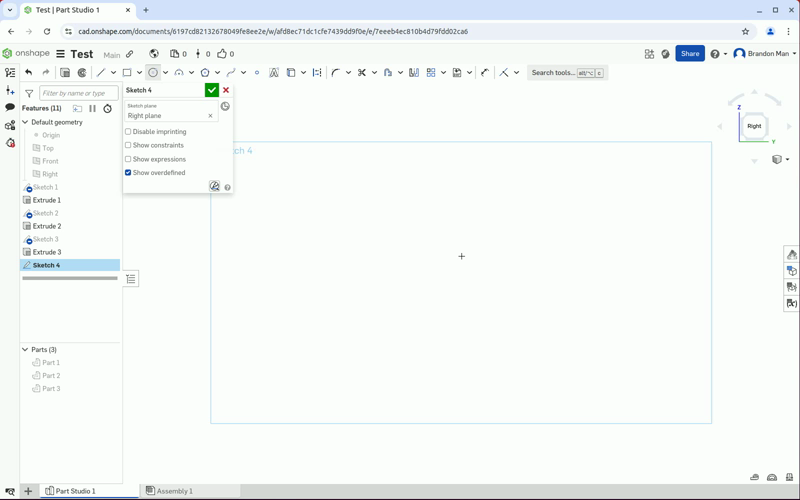
click(461, 255)
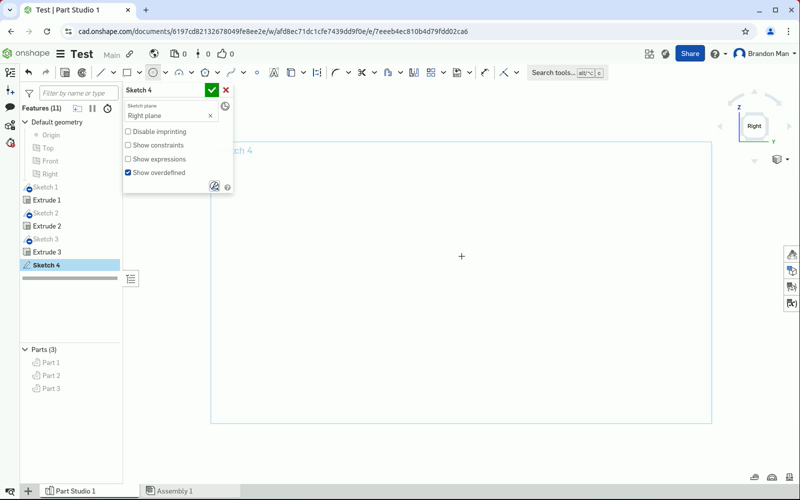
key_up(shift)
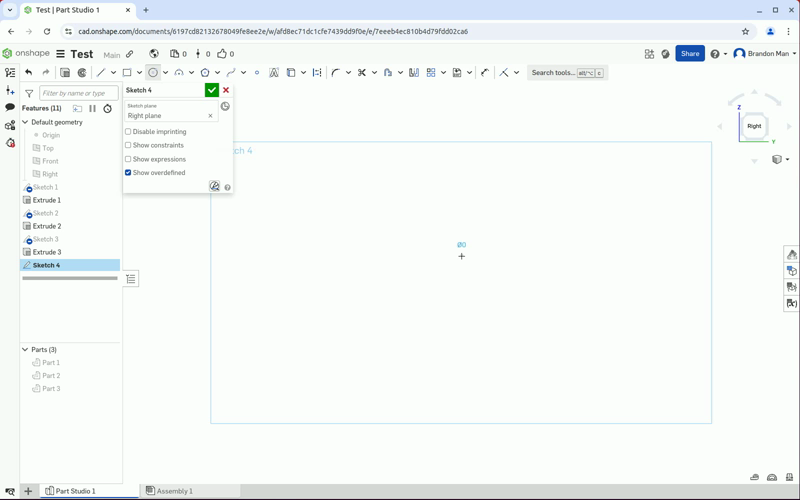
mouse_move(465, 255)
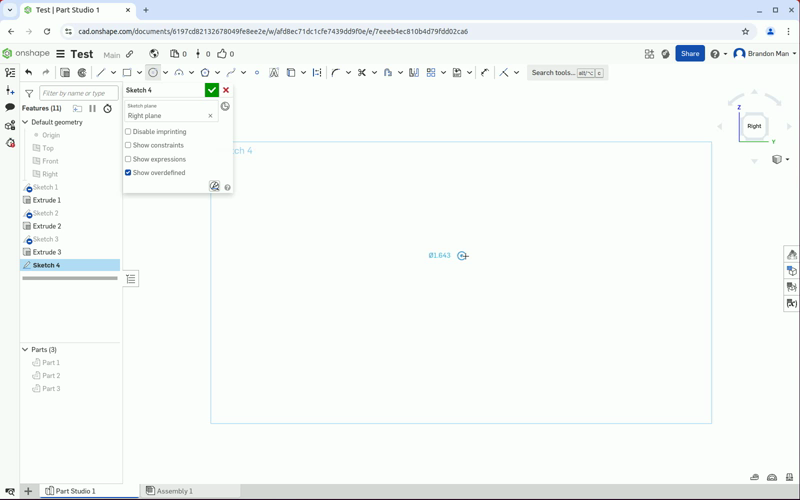
click(465, 255)
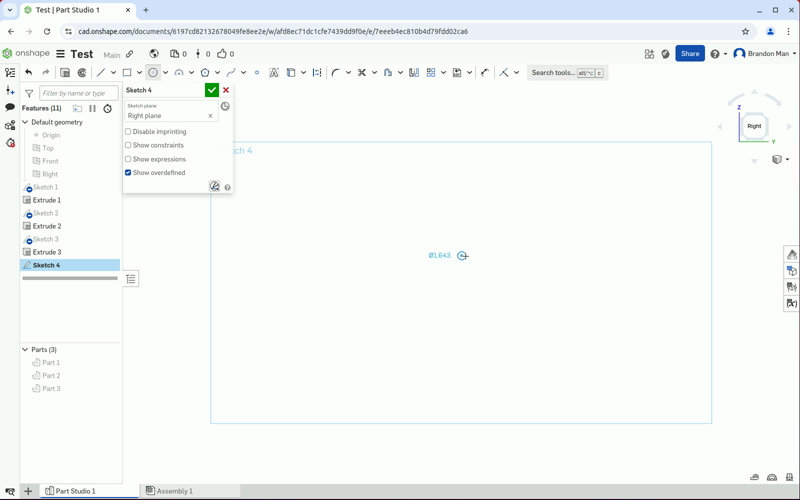
key(esc)
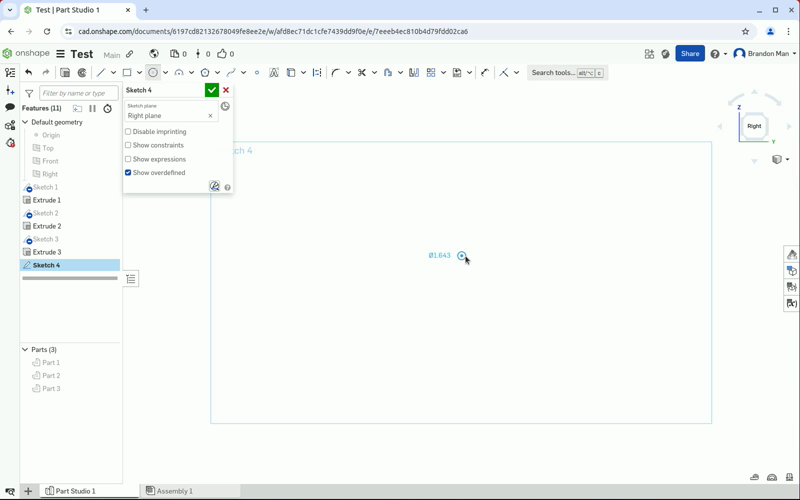
mouse_move(465, 254)
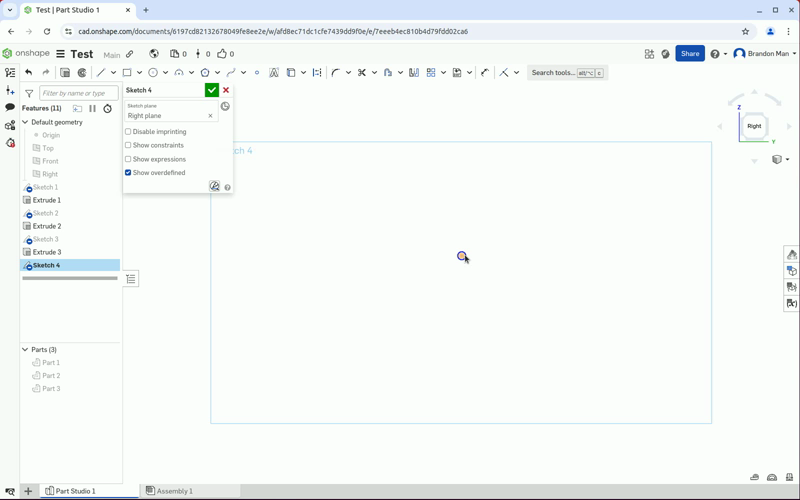
scroll(6)
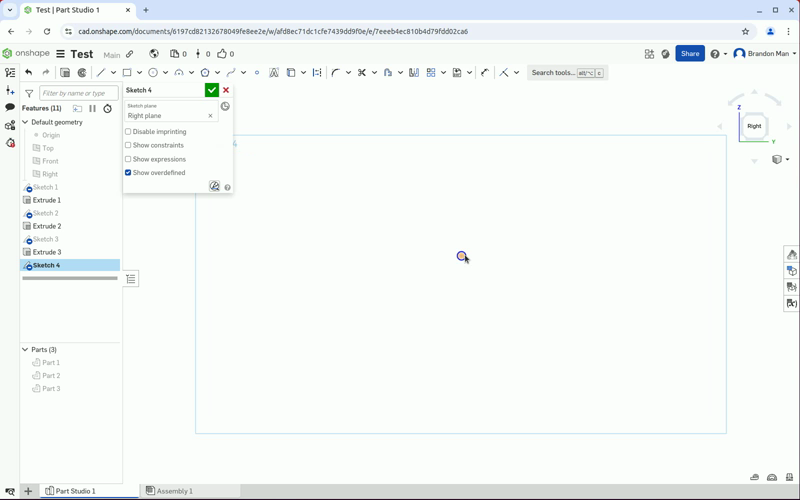
scroll(6)
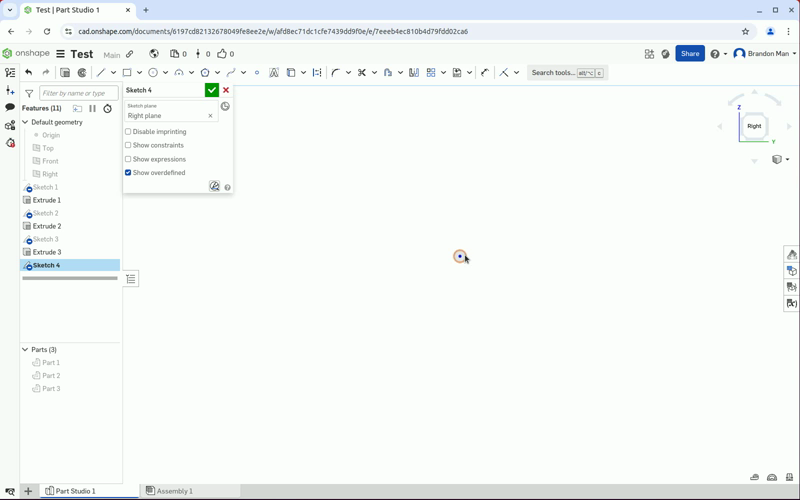
scroll(6)
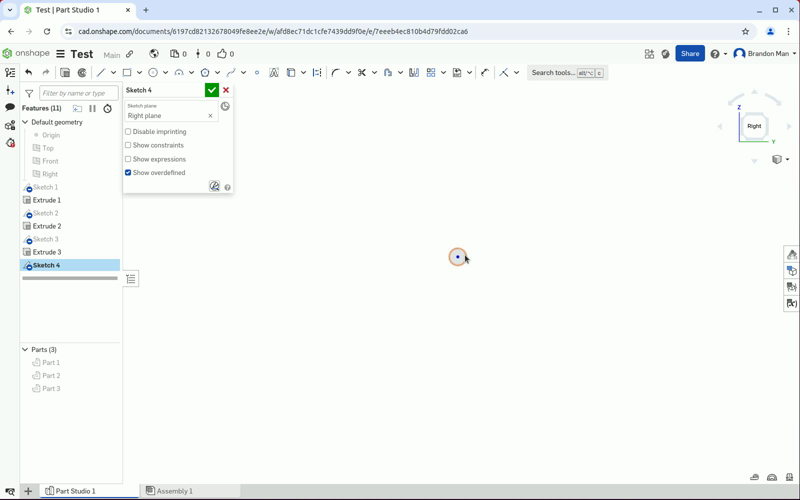
scroll(6)
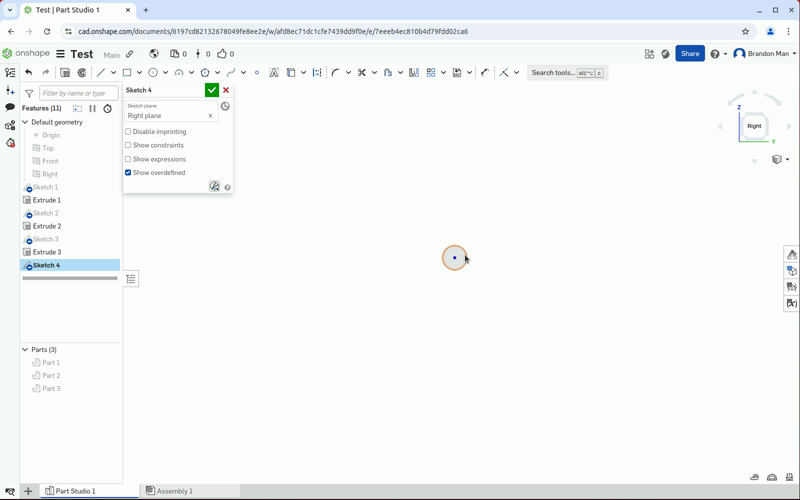
scroll(6)
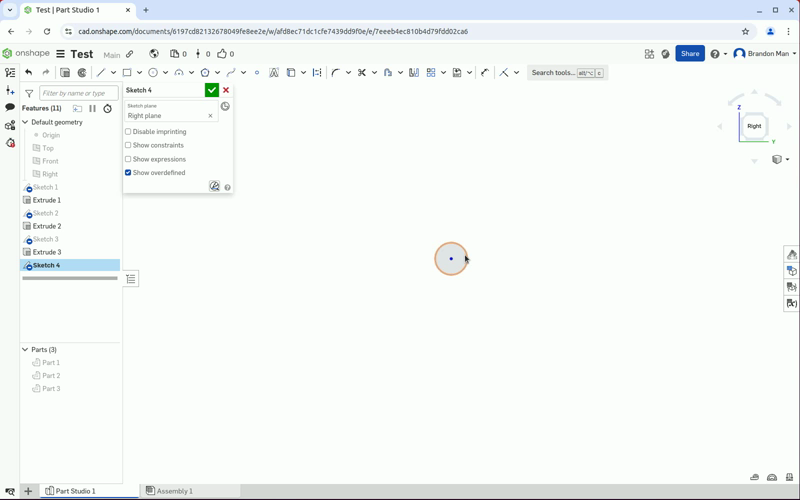
scroll(6)
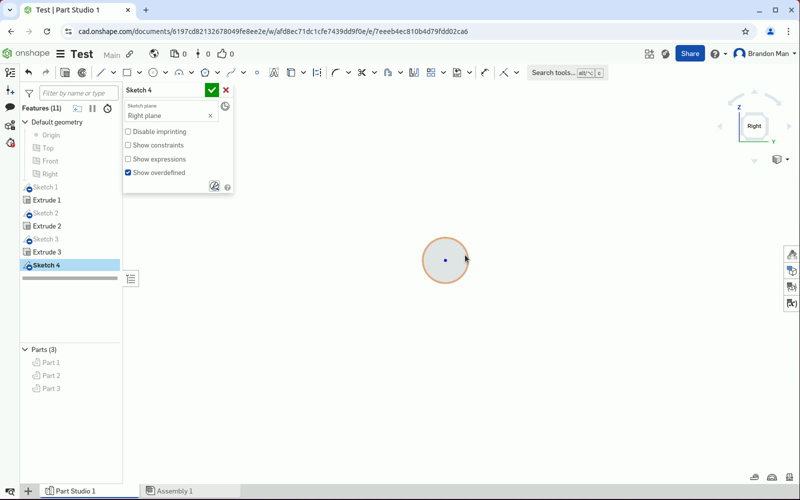
scroll(6)
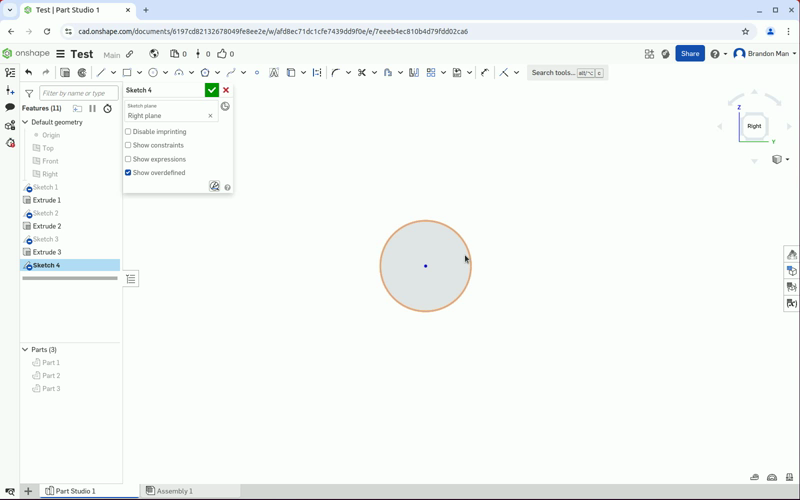
click(465, 254)
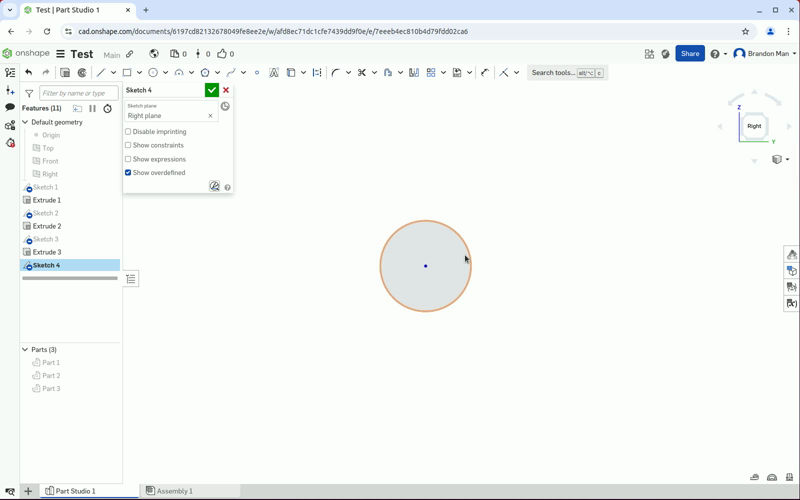
scroll(-6)
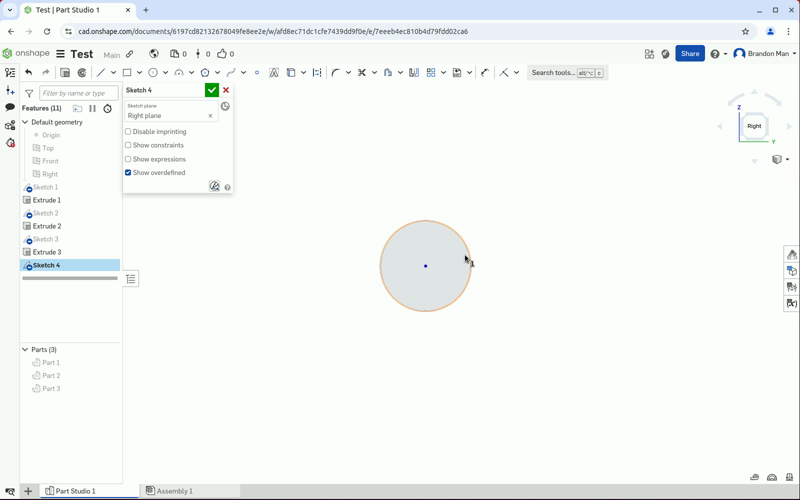
scroll(-6)
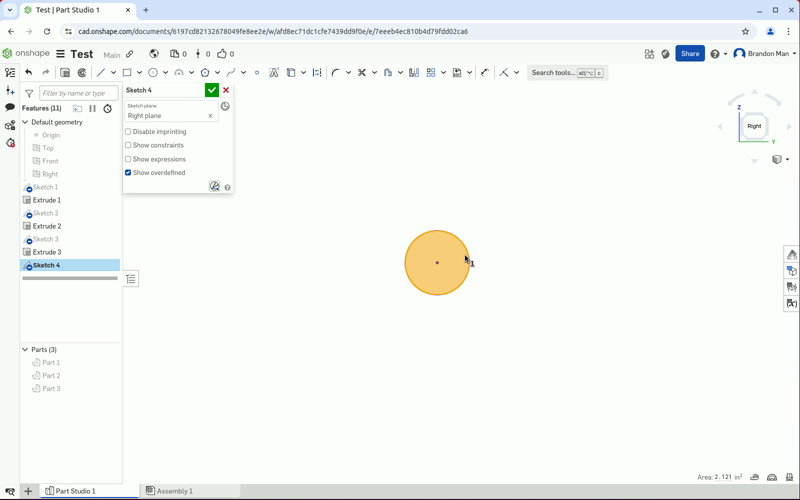
scroll(-6)
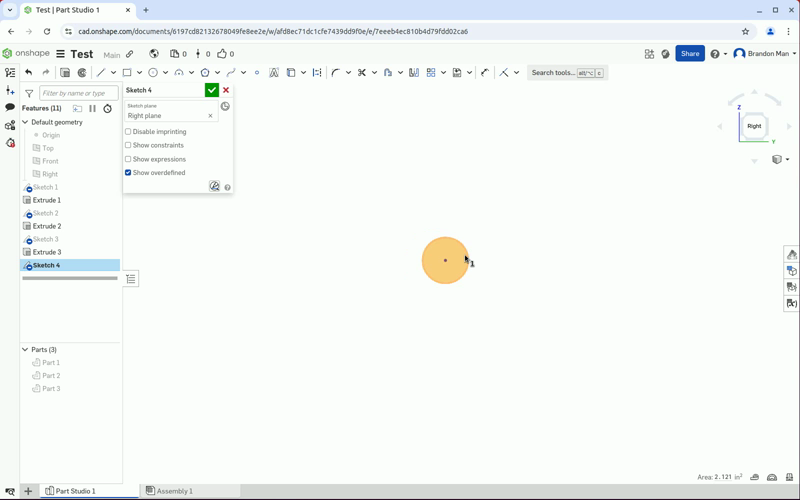
scroll(-6)
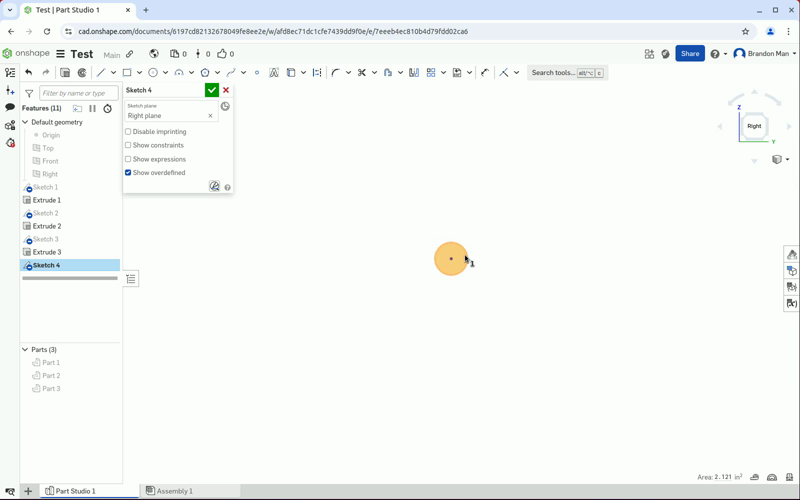
scroll(-6)
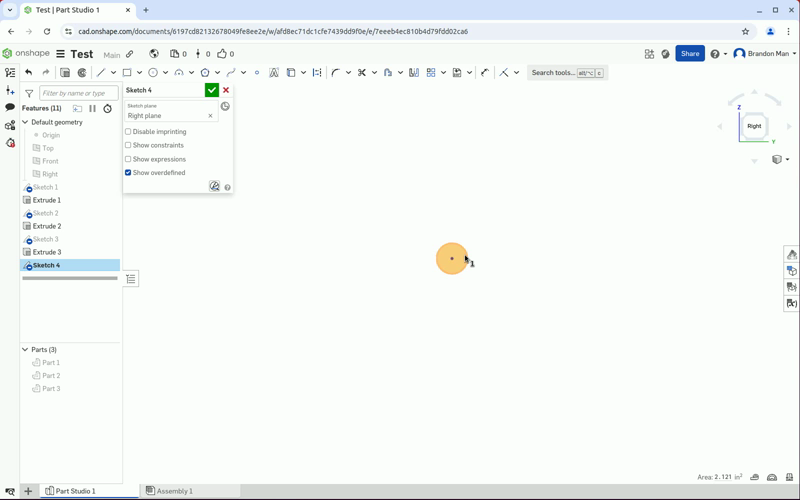
scroll(-6)
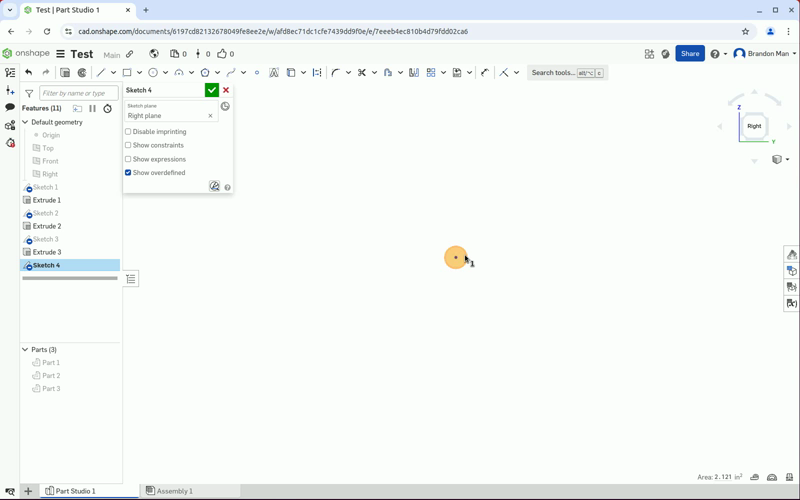
scroll(-6)
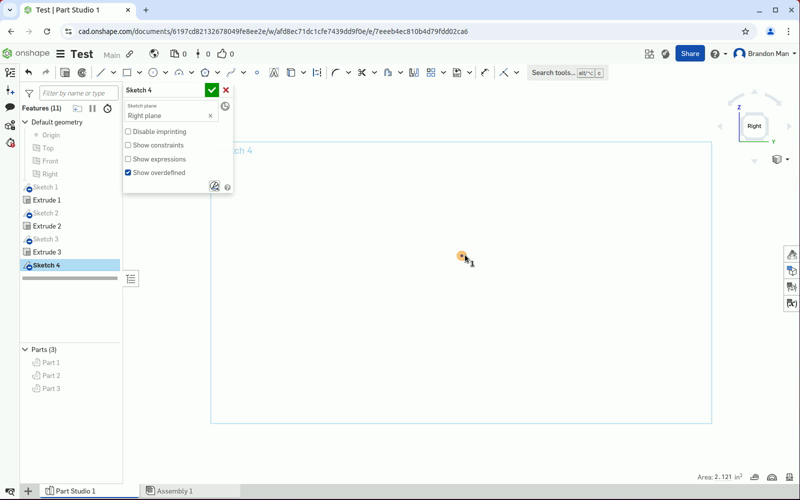
mouse_move(73, 352)
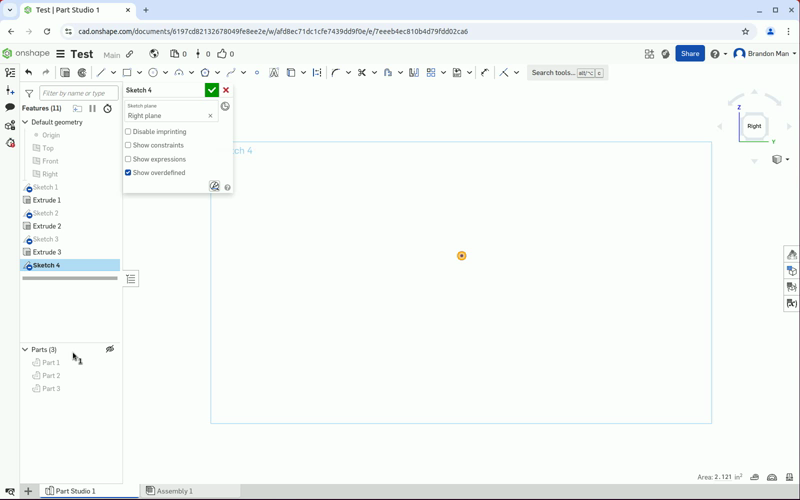
key(shift+y)
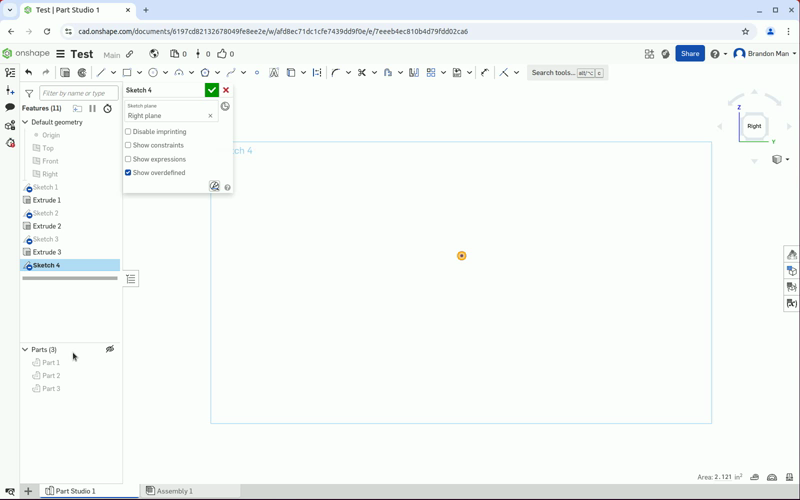
key(shift+e)
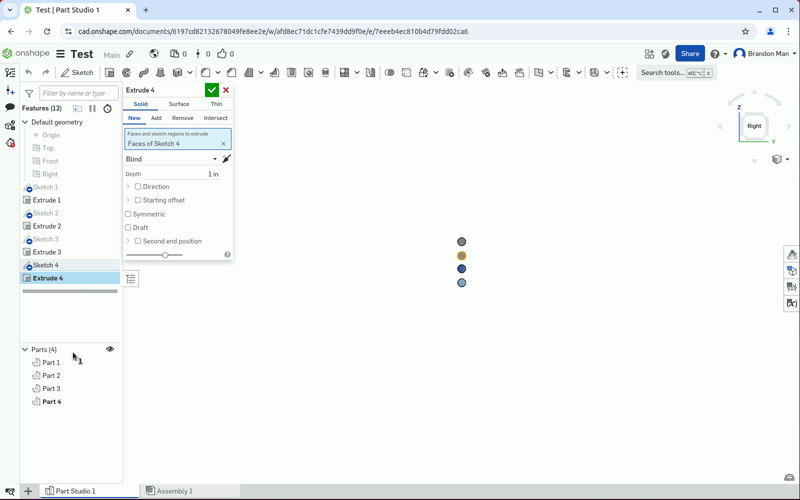
mouse_move(143, 106)
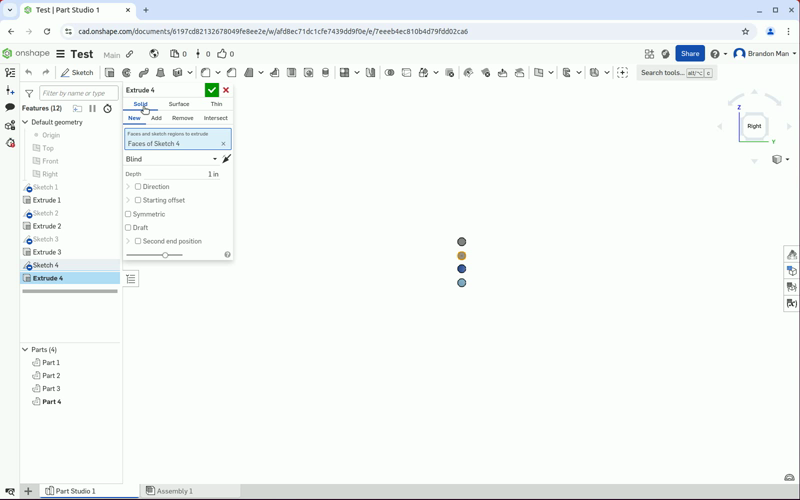
click(143, 106)
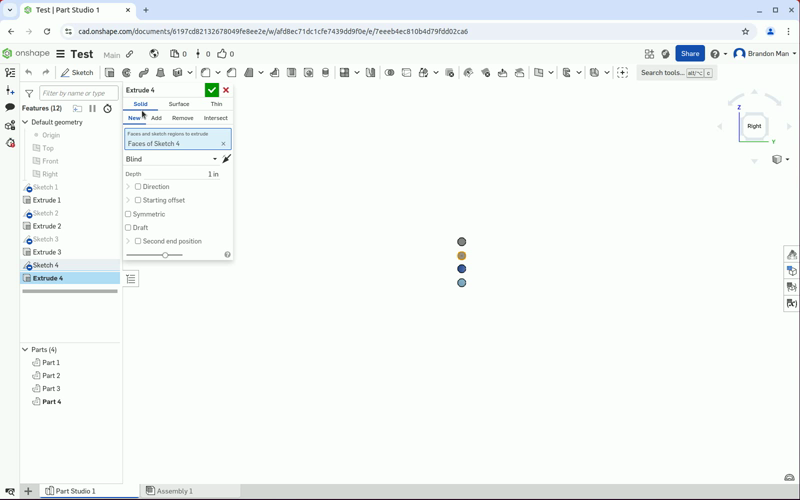
mouse_move(137, 120)
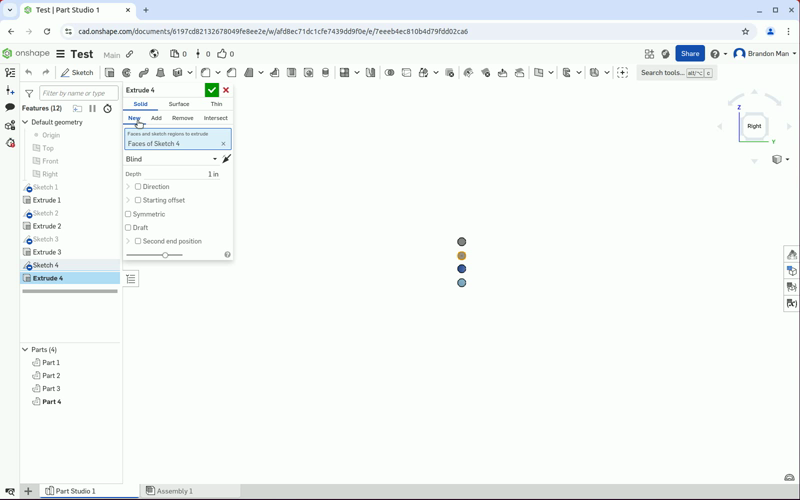
click(137, 120)
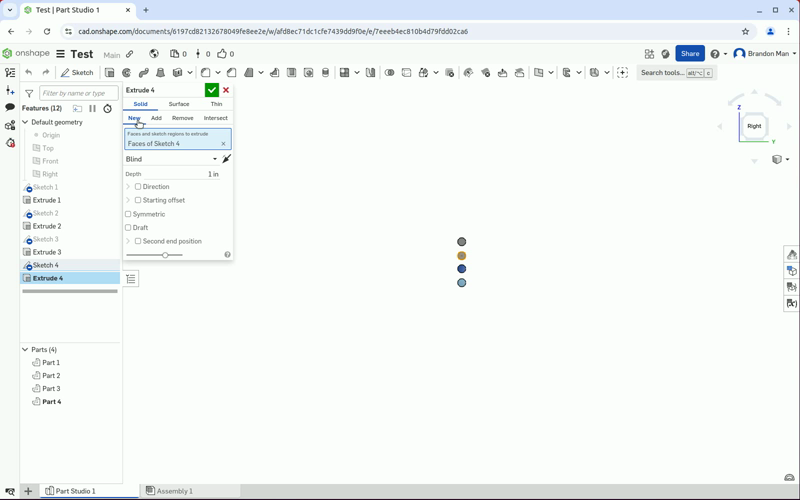
key(tab, 4)
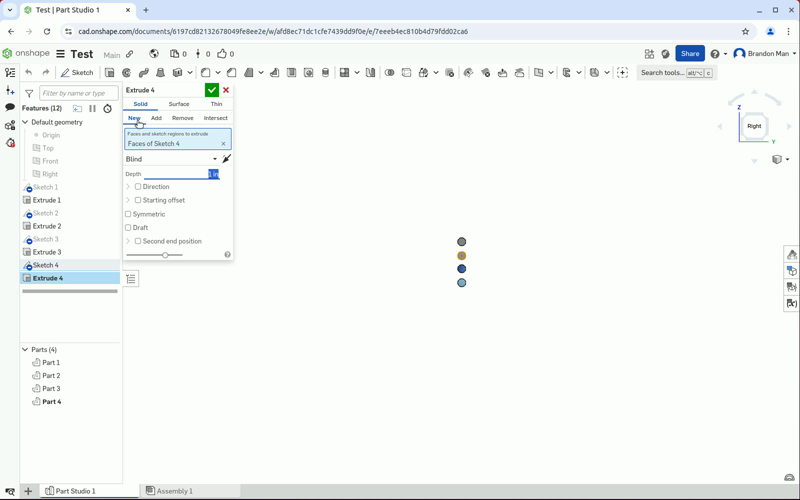
text(23.108)
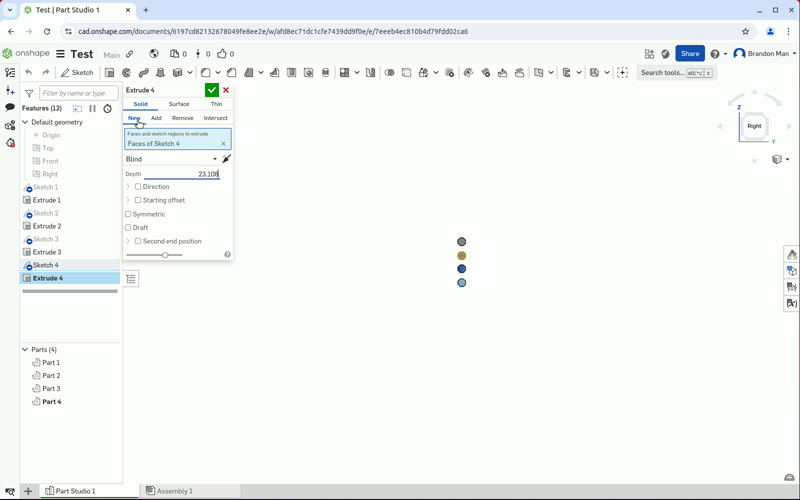
key(enter)
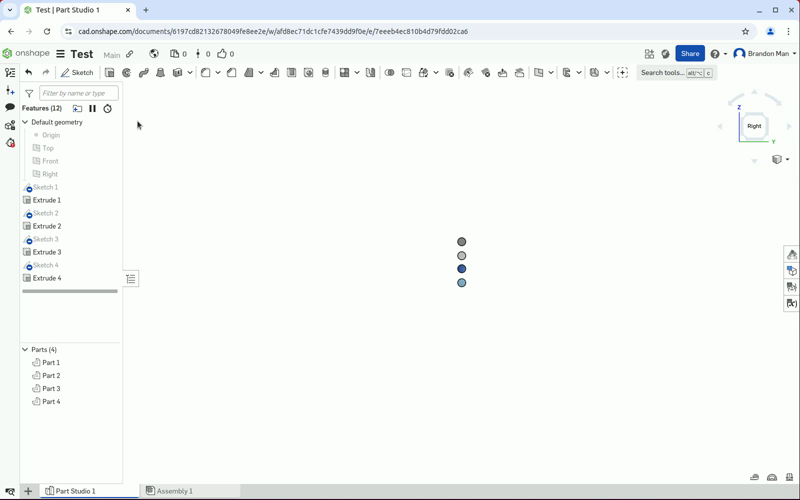
key(shift+h)
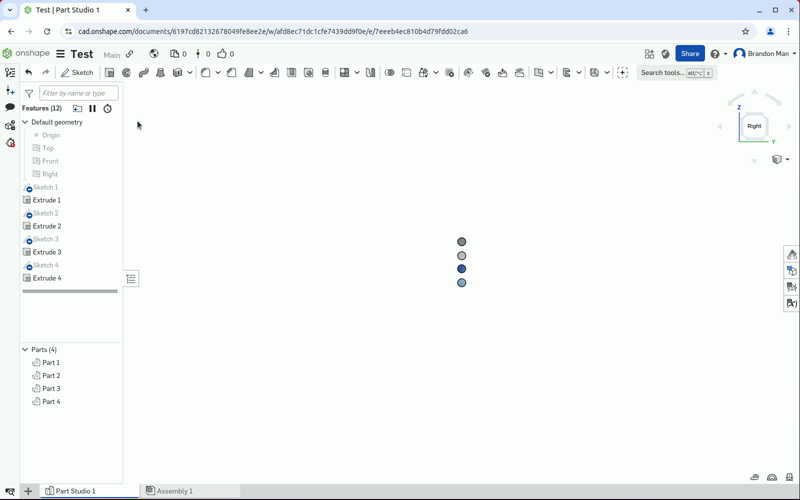
key(shift+h)
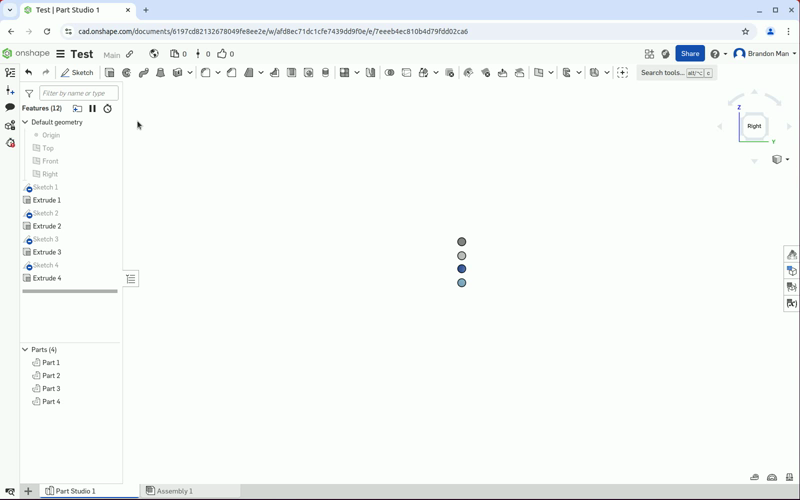
mouse_move(73, 189)
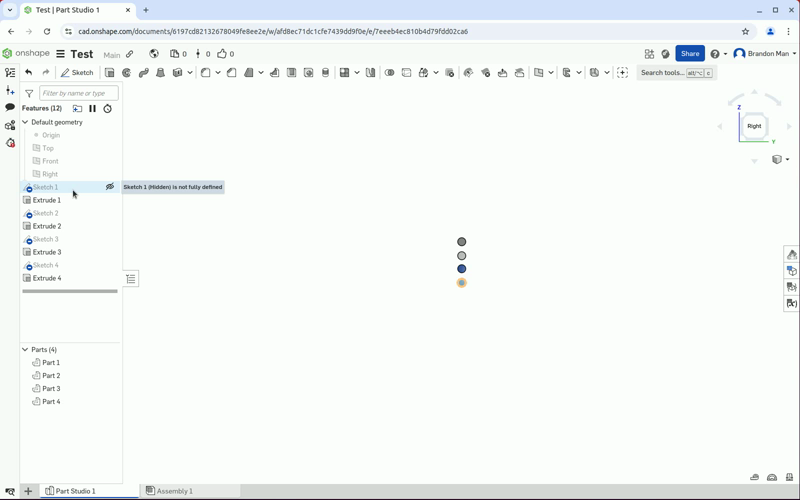
click(73, 189)
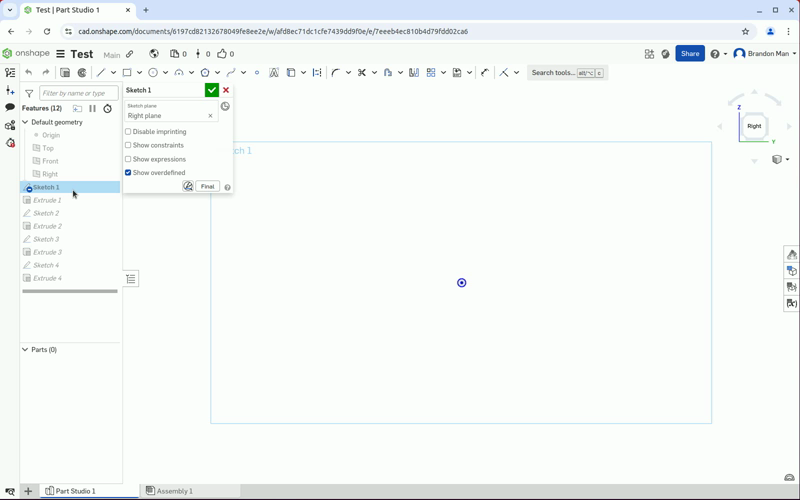
mouse_move(229, 92)
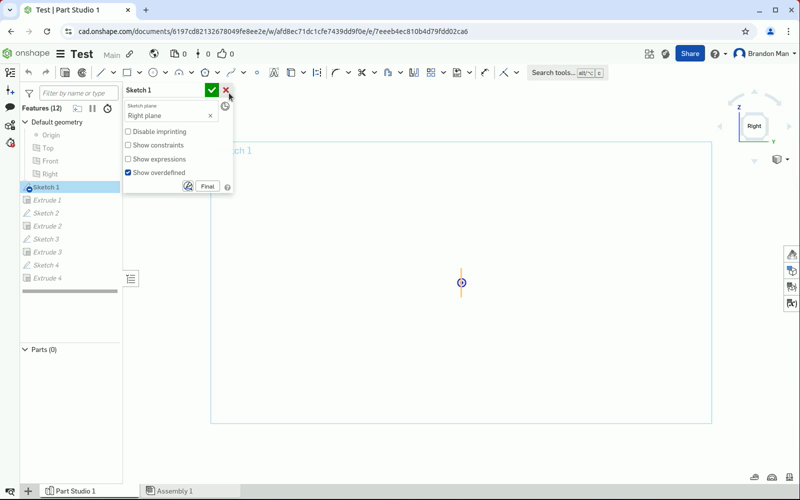
click(229, 92)
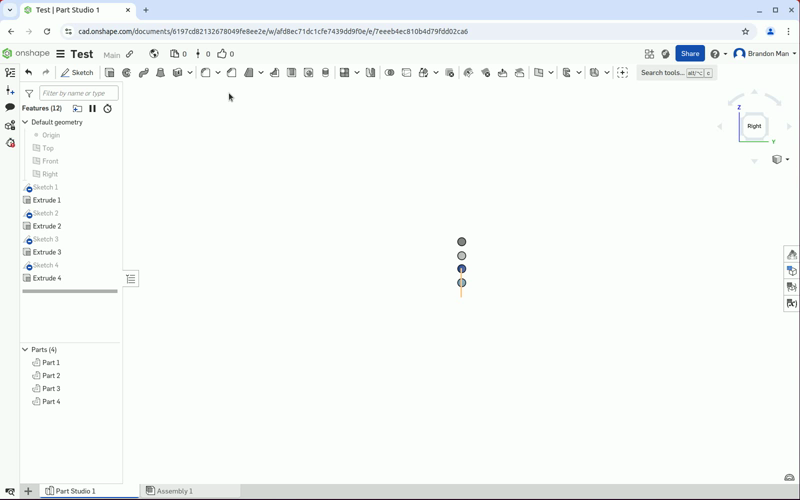
mouse_move(73, 352)
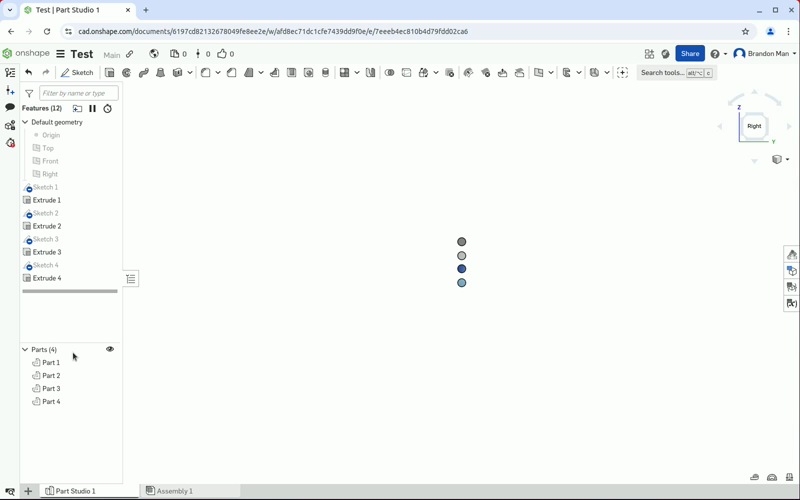
key(y)
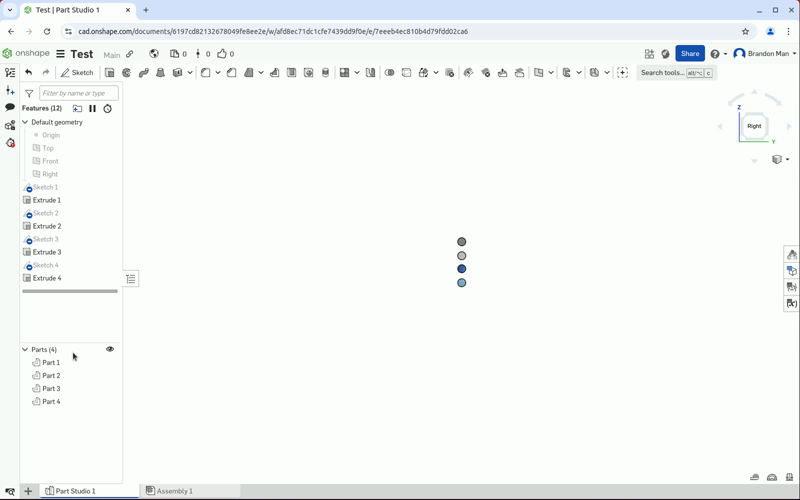
key(shift+p)
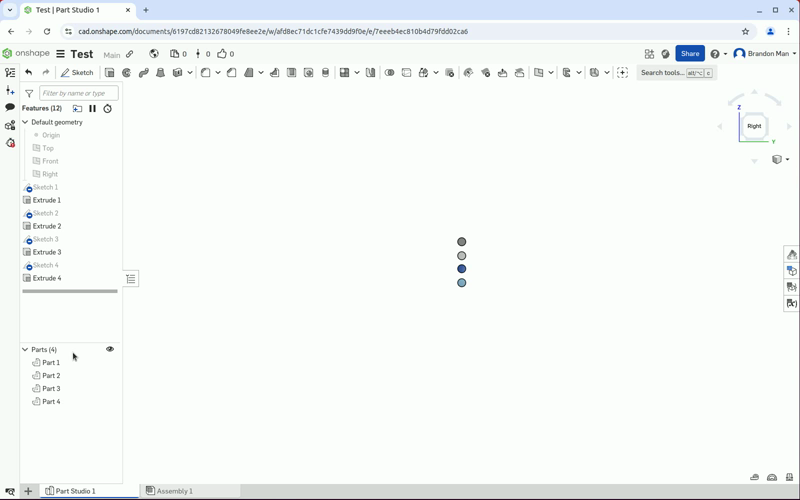
key(space)
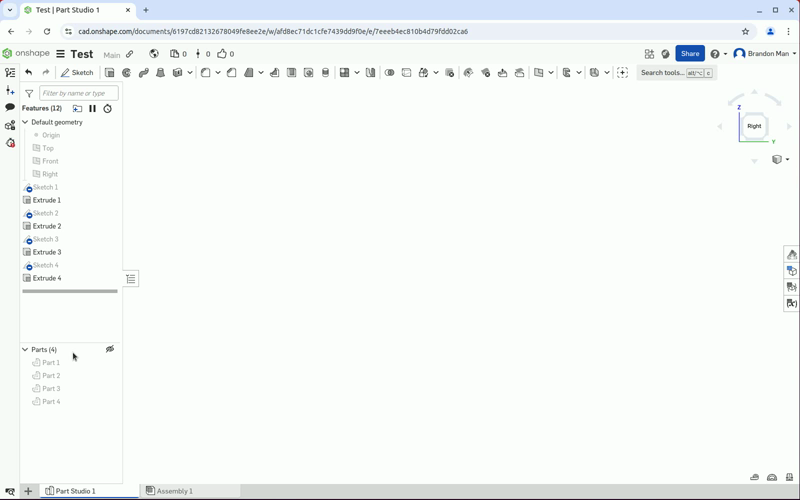
key_down(shift)
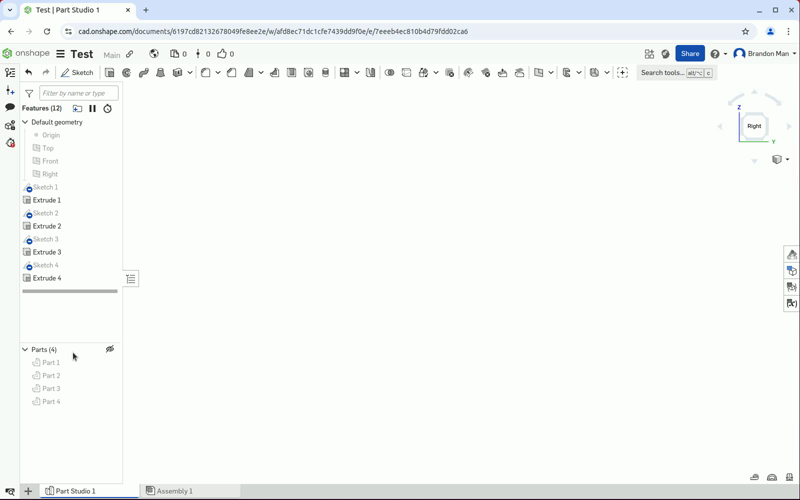
key(right)
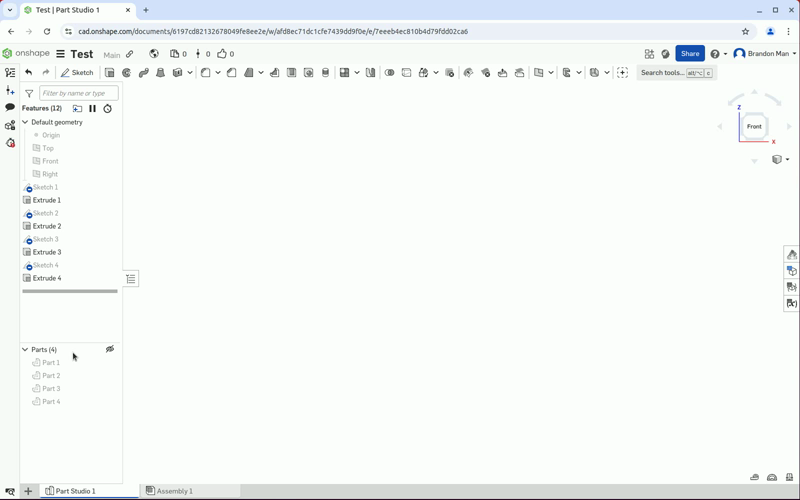
key_up(shift)
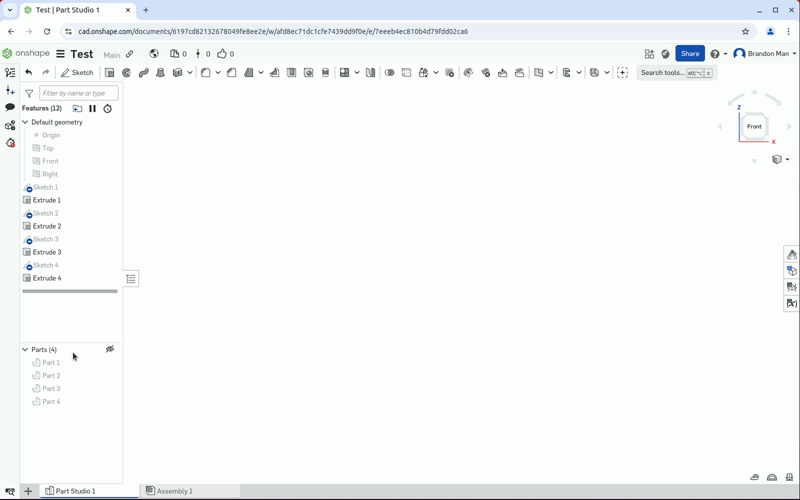
key(space)
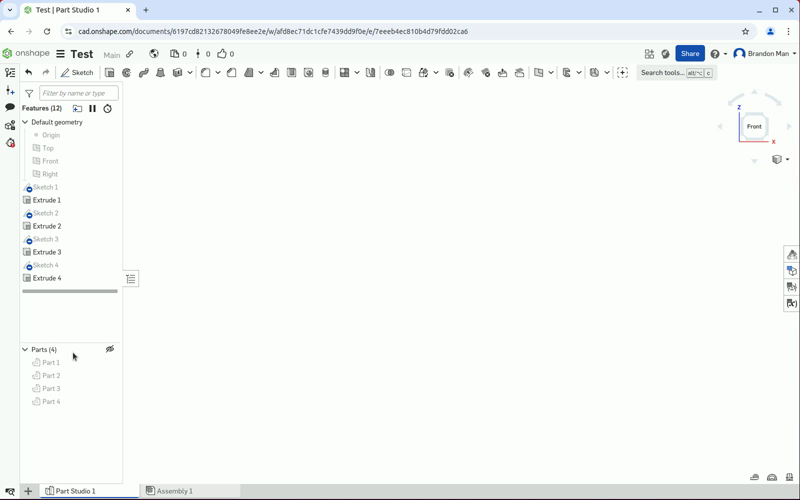
key_down(shift)
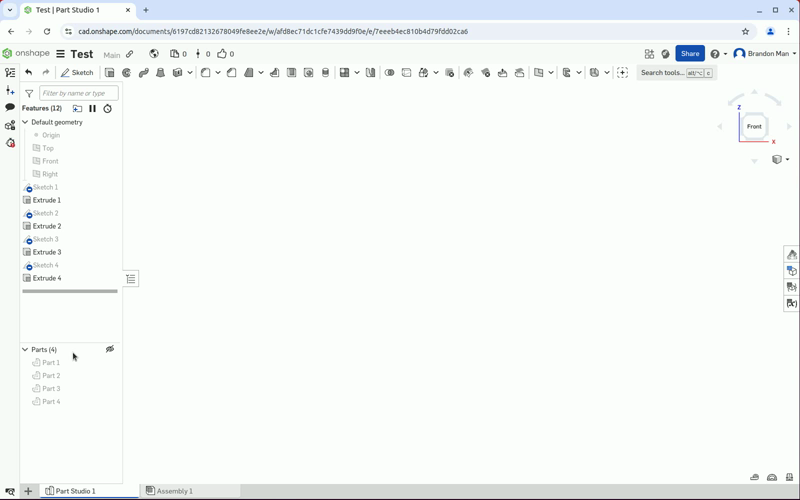
key(down)
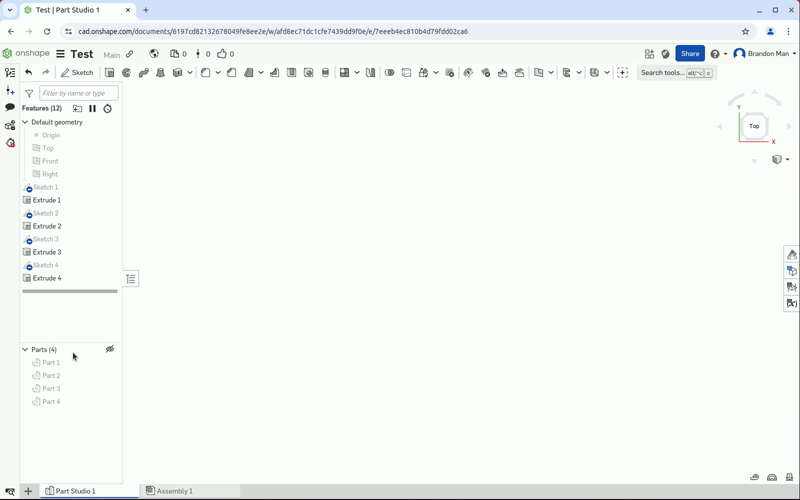
key_up(shift)
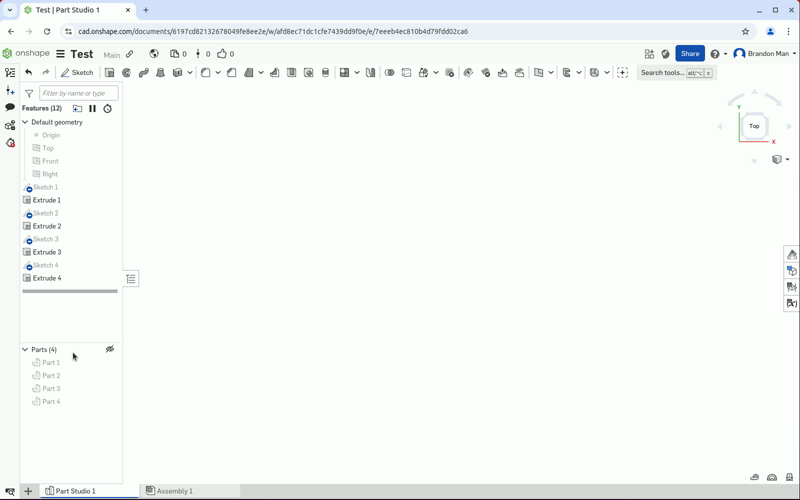
mouse_move(73, 352)
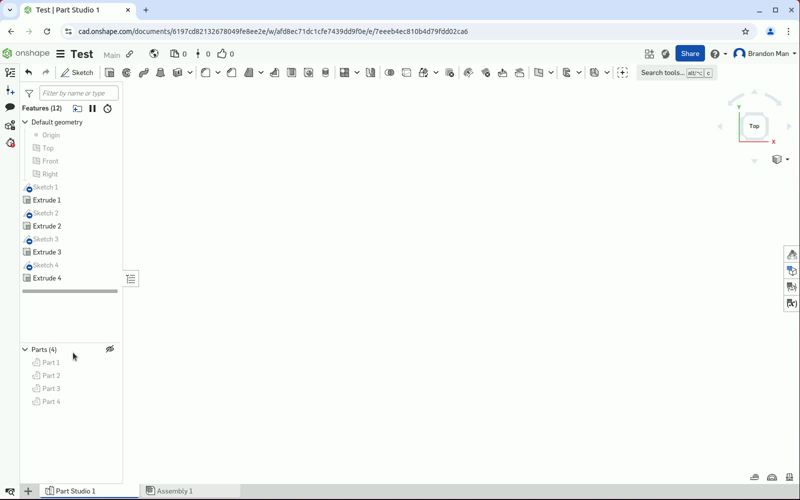
key(shift+y)
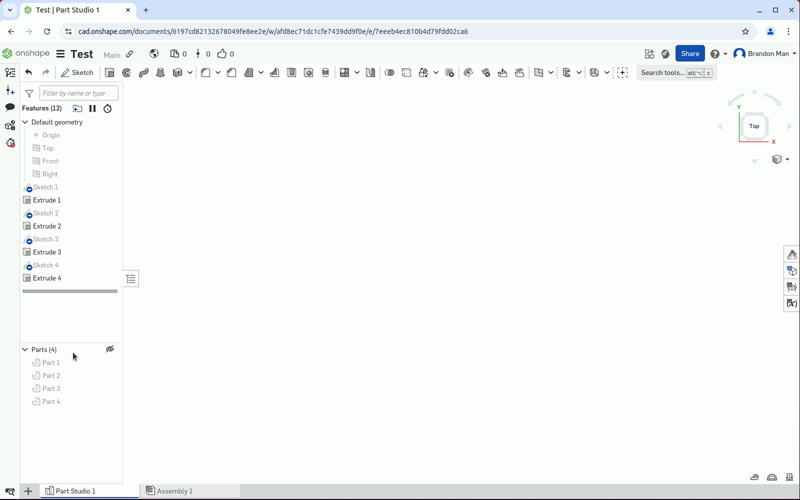
key(shift+s)
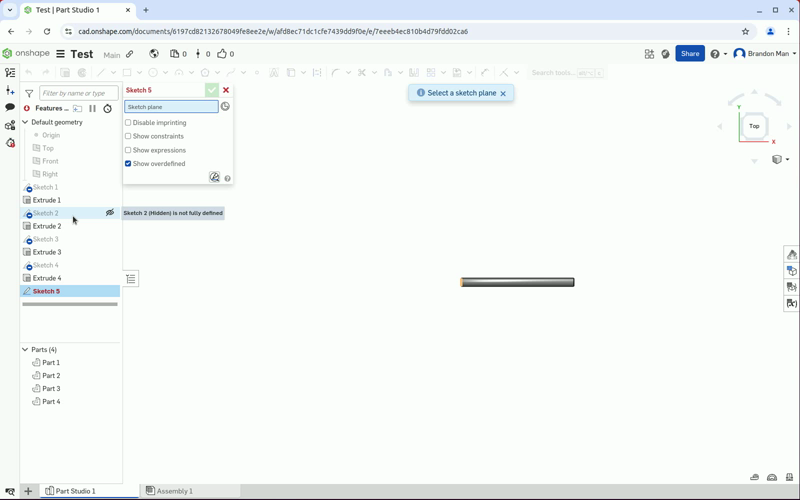
scroll(3)
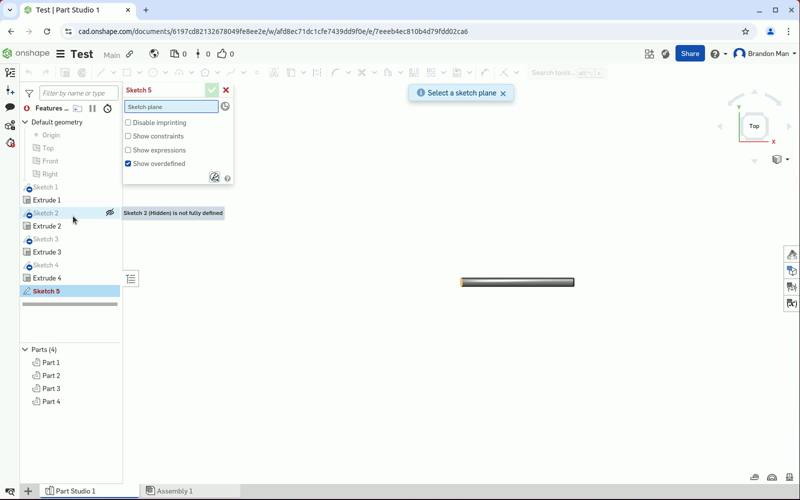
mouse_move(73, 150)
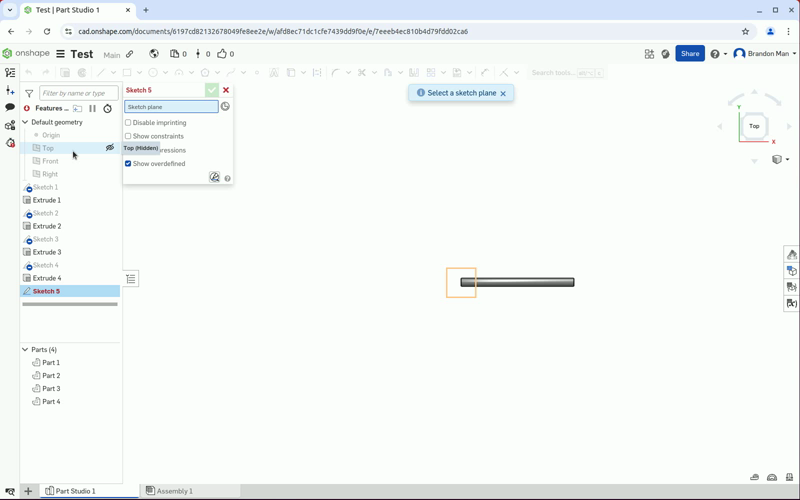
click(73, 150)
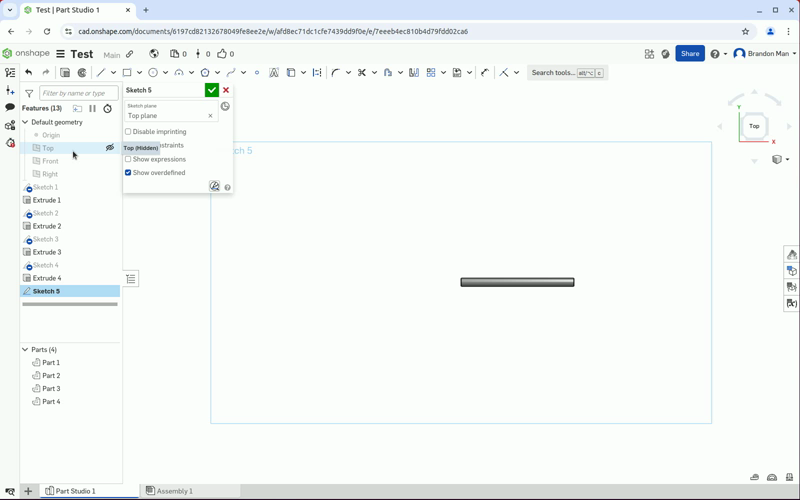
mouse_move(73, 352)
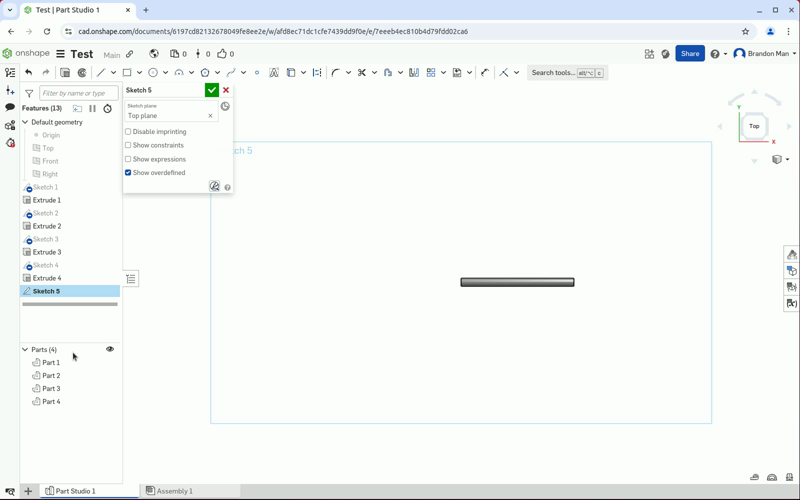
key(y)
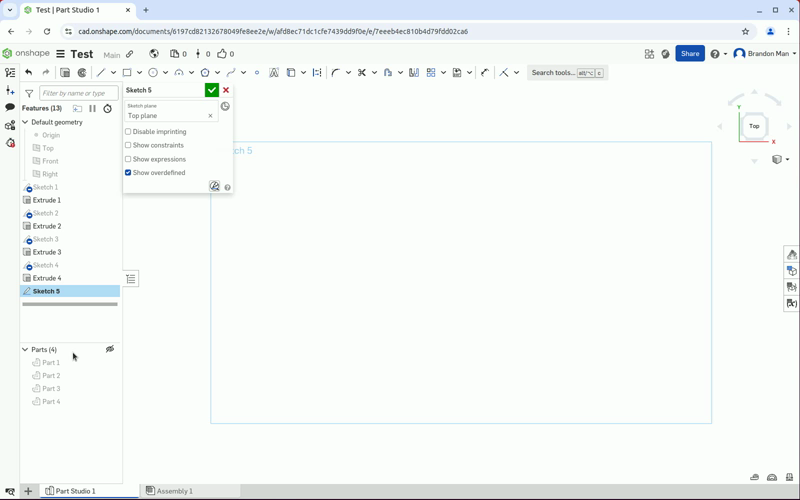
key(c)
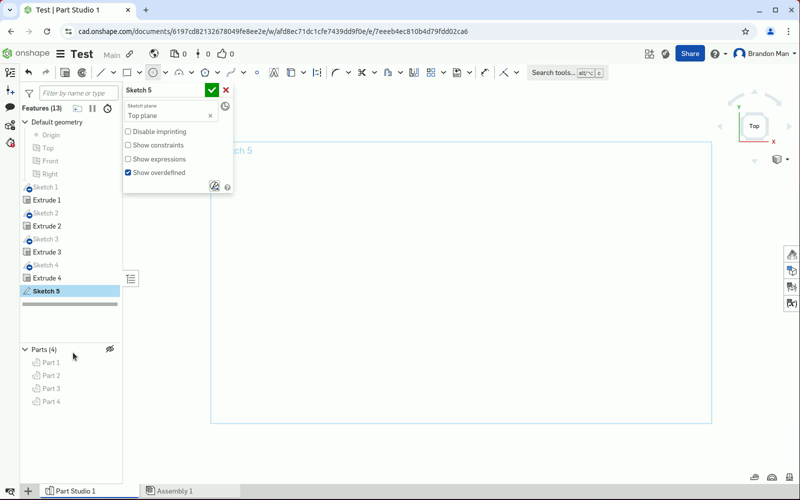
key_down(shift)
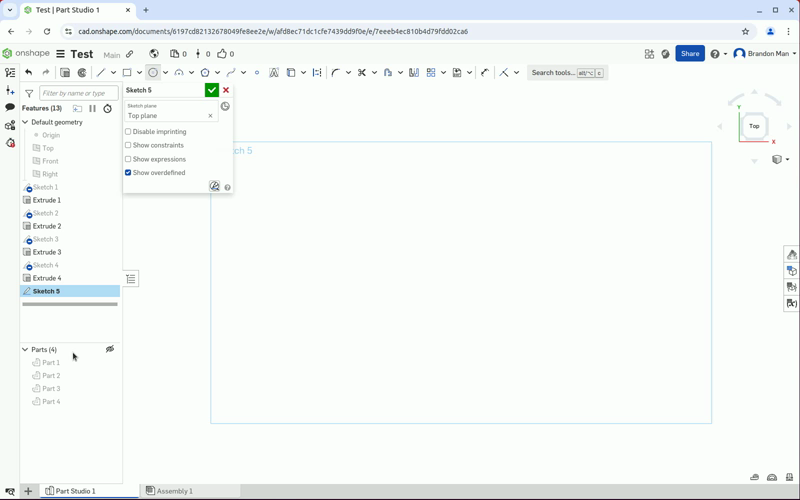
mouse_move(464, 276)
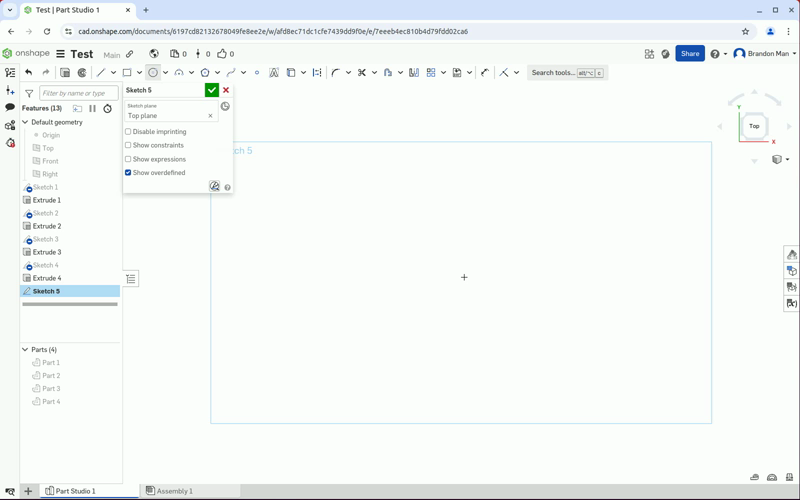
click(464, 276)
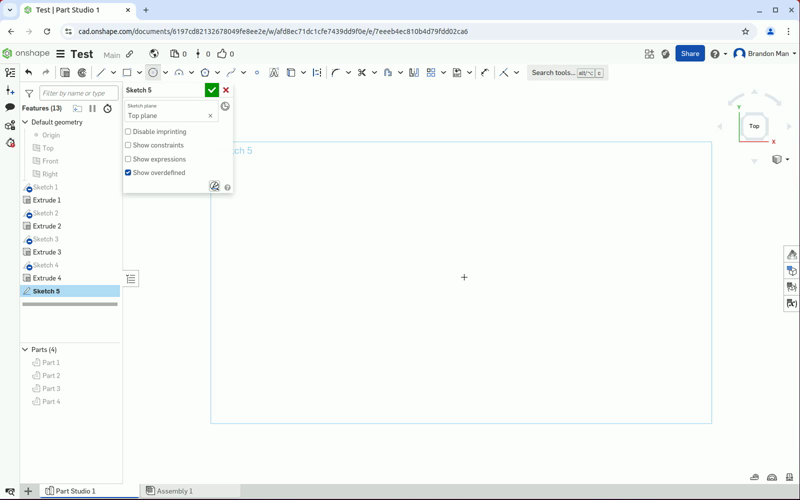
key_up(shift)
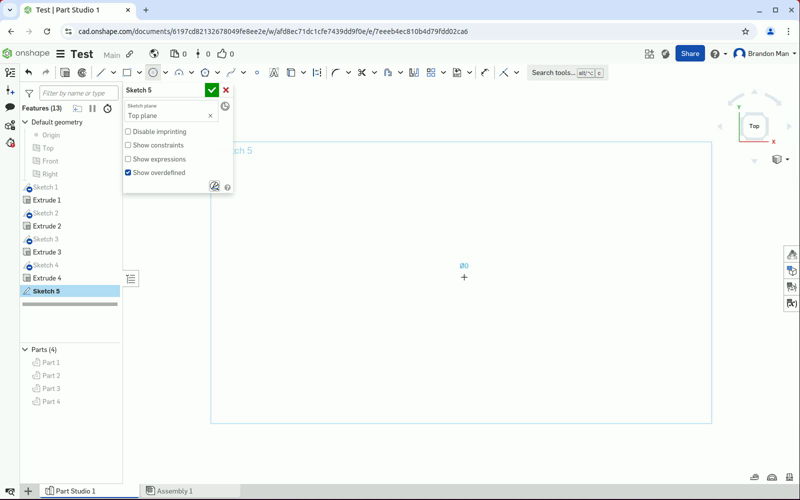
mouse_move(467, 276)
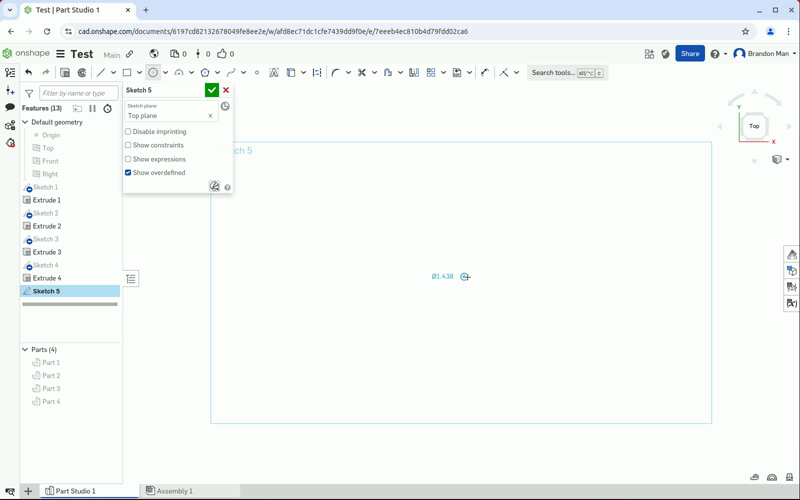
click(467, 276)
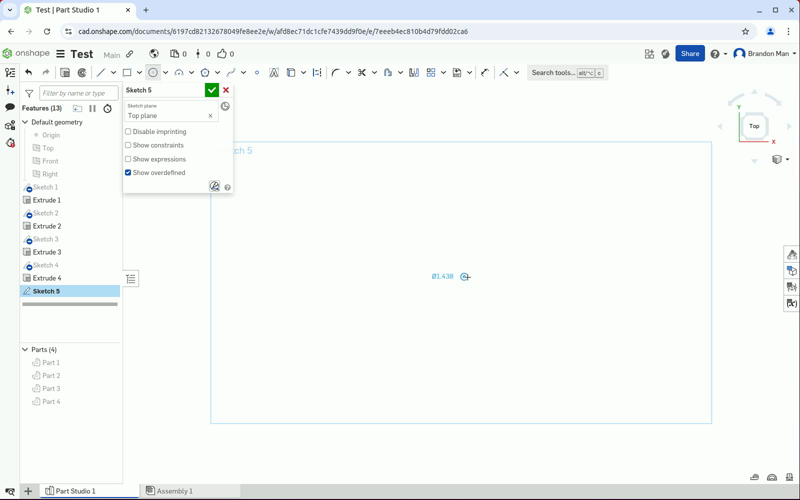
key(esc)
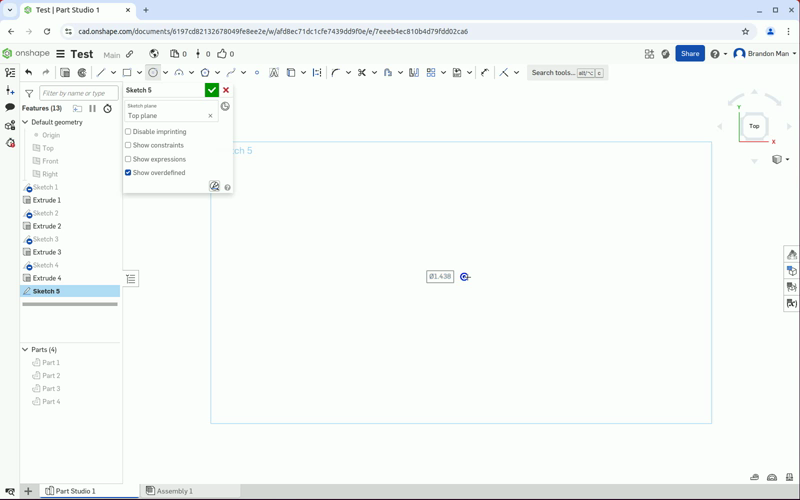
mouse_move(461, 275)
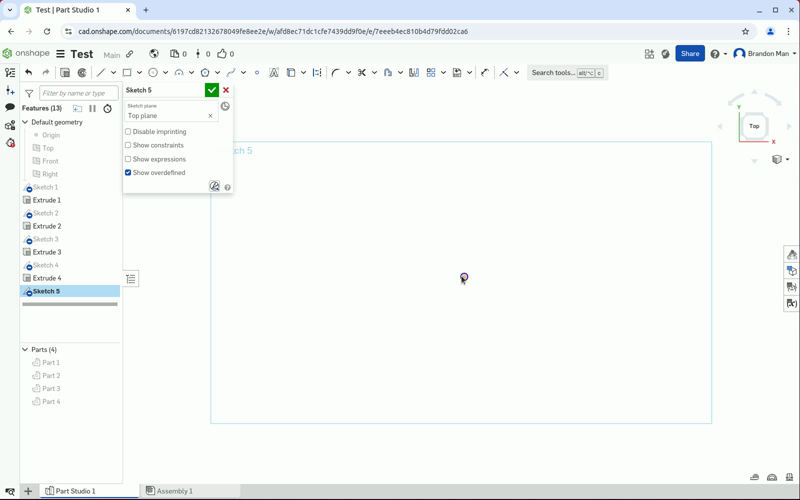
scroll(6)
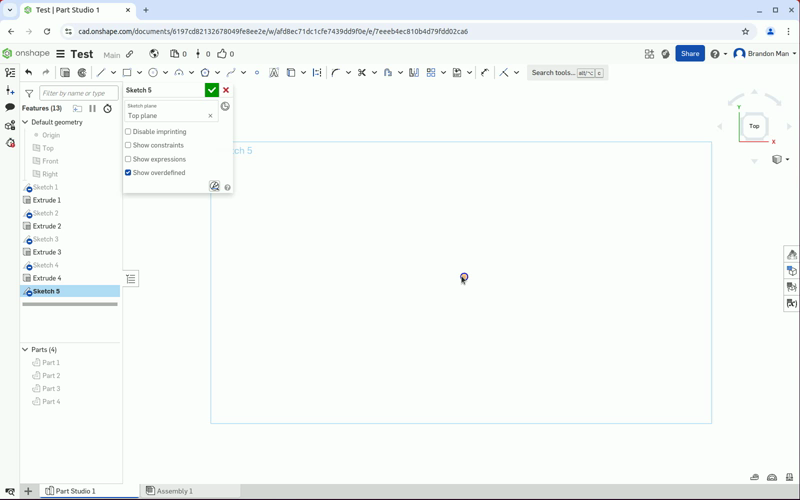
scroll(6)
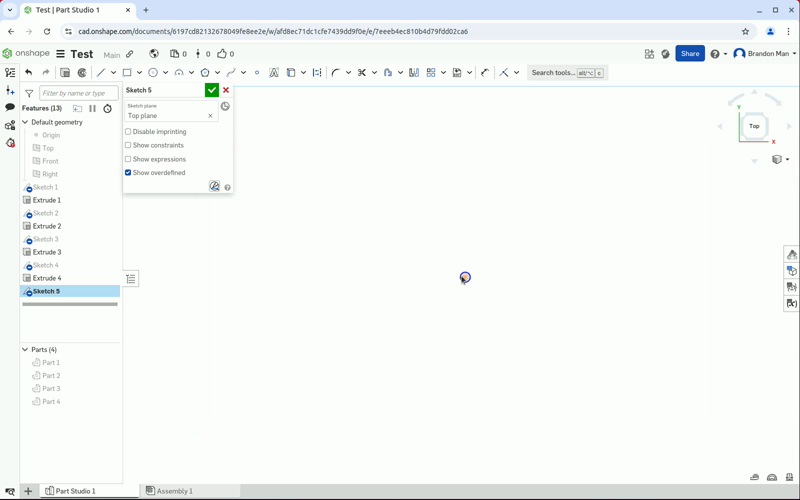
scroll(6)
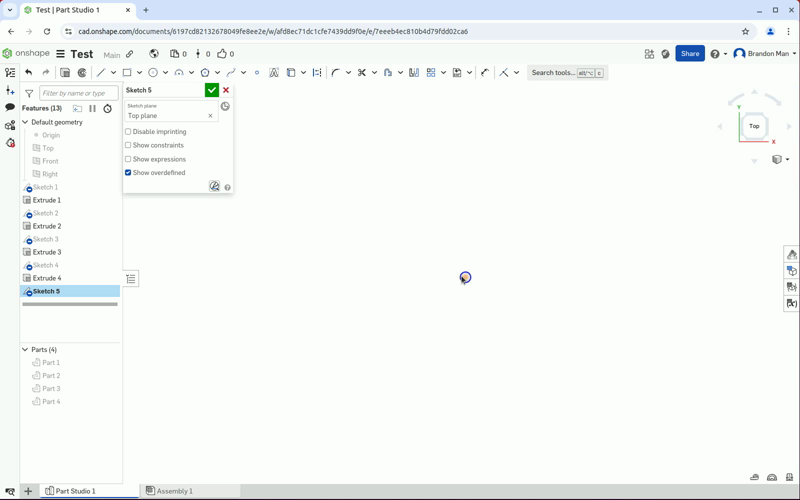
scroll(6)
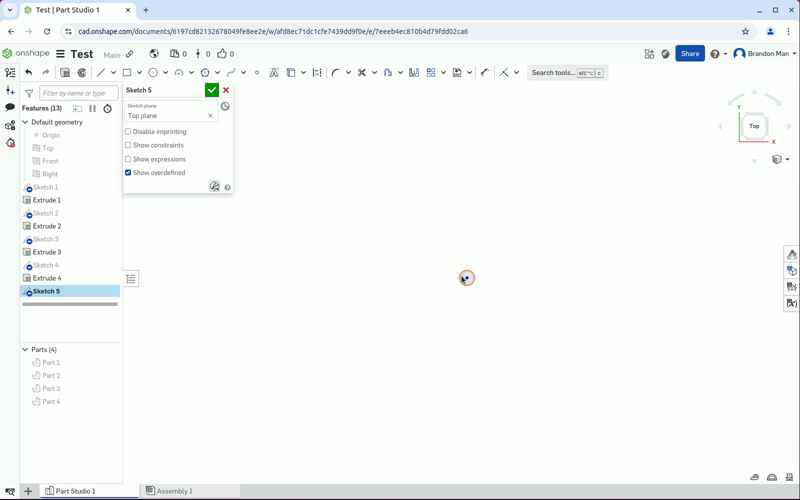
scroll(6)
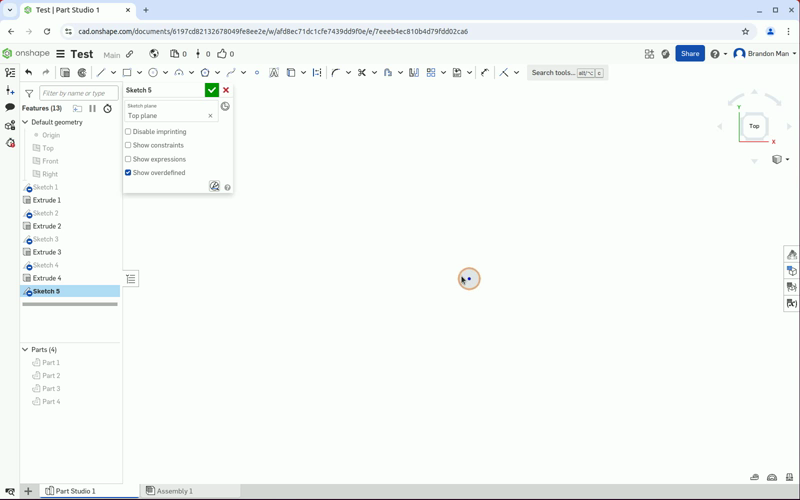
scroll(6)
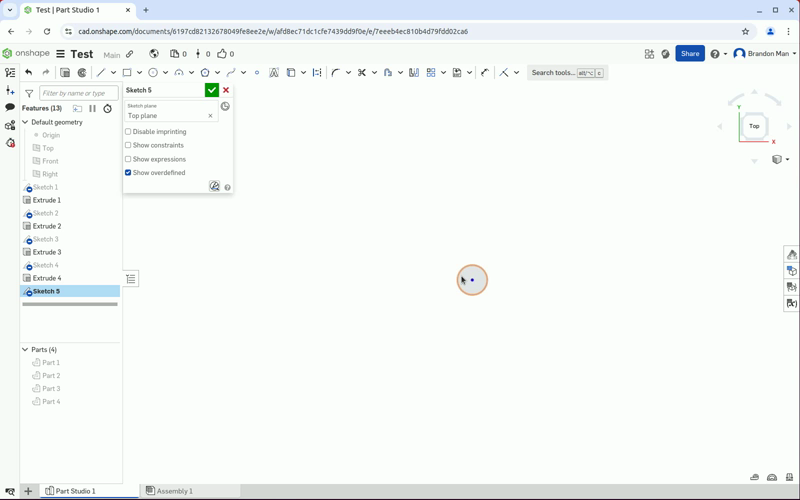
scroll(6)
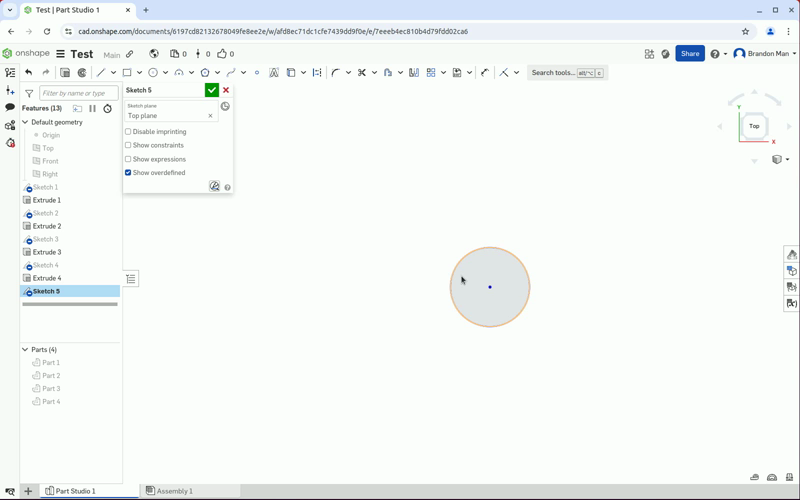
click(461, 275)
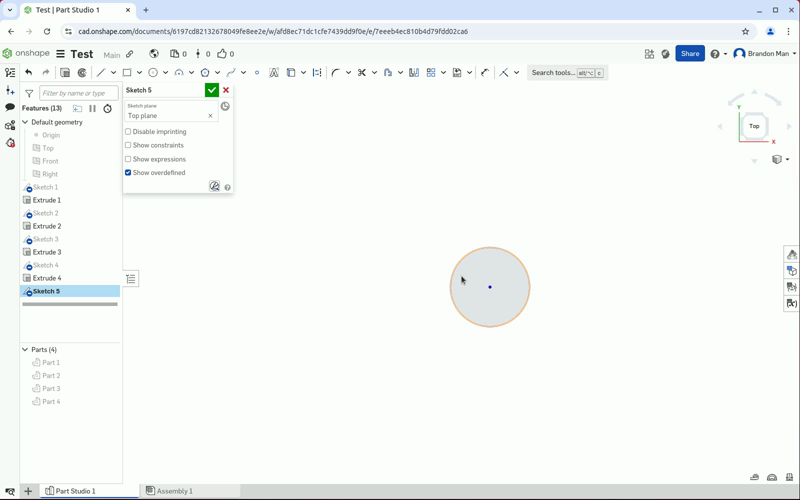
scroll(-6)
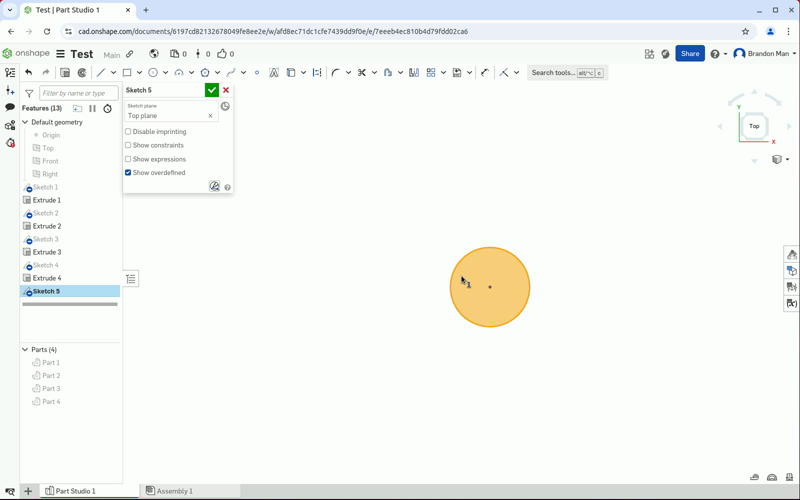
scroll(-6)
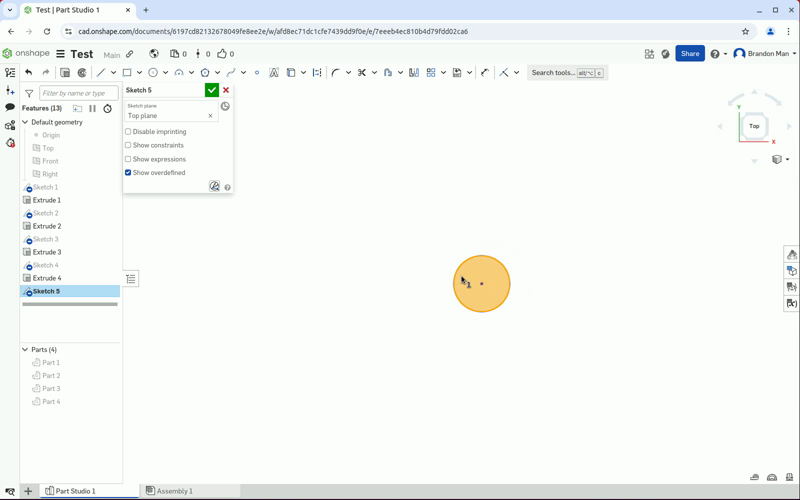
scroll(-6)
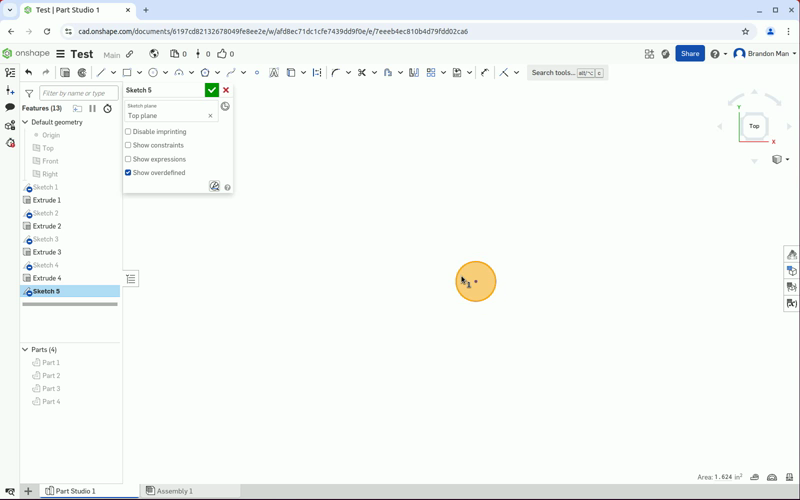
scroll(-6)
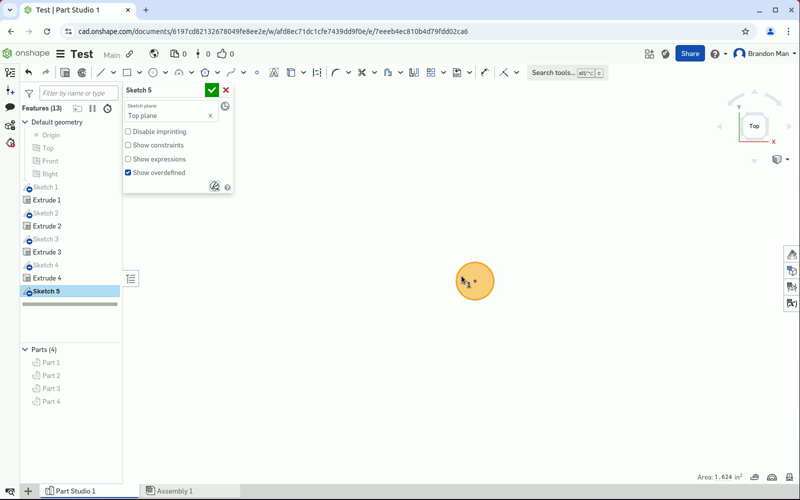
scroll(-6)
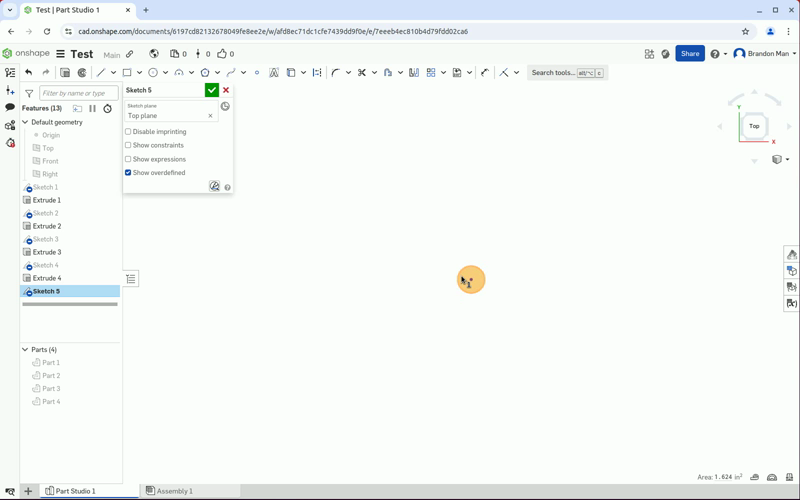
scroll(-6)
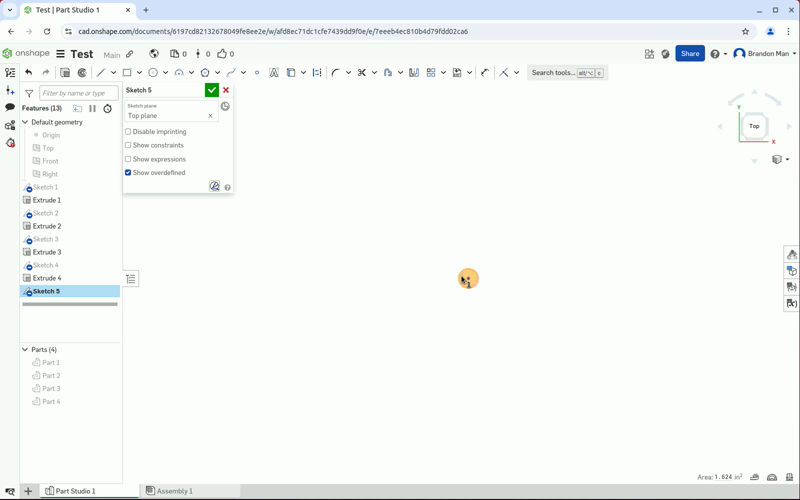
scroll(-6)
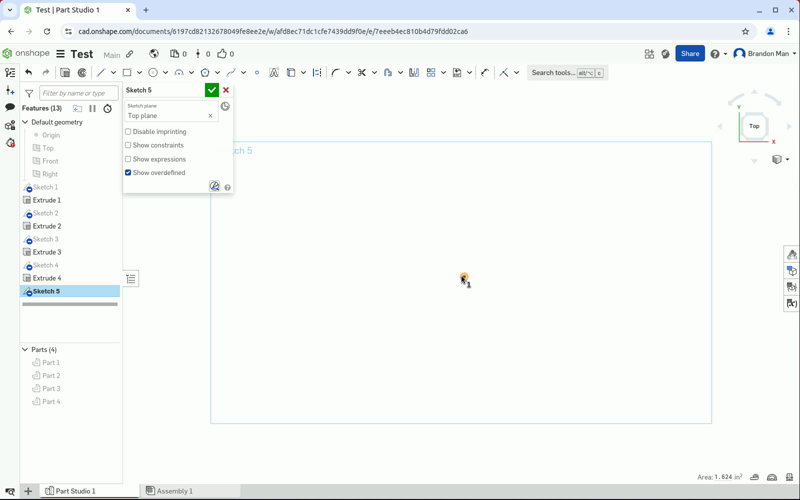
mouse_move(73, 352)
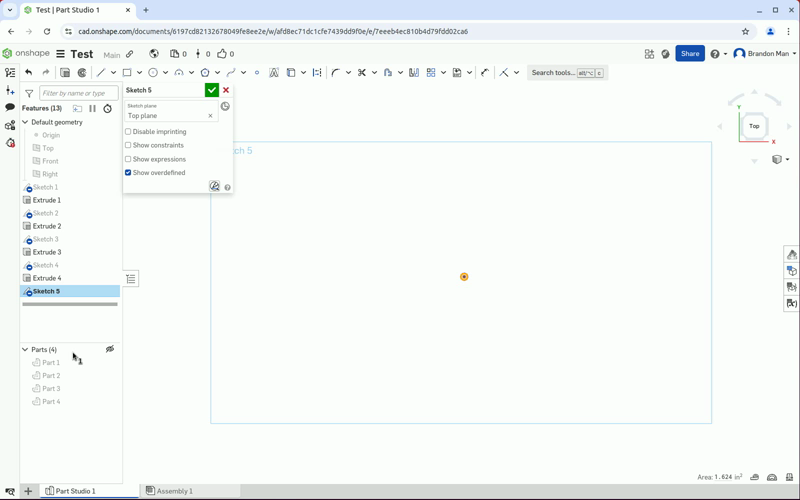
key(shift+y)
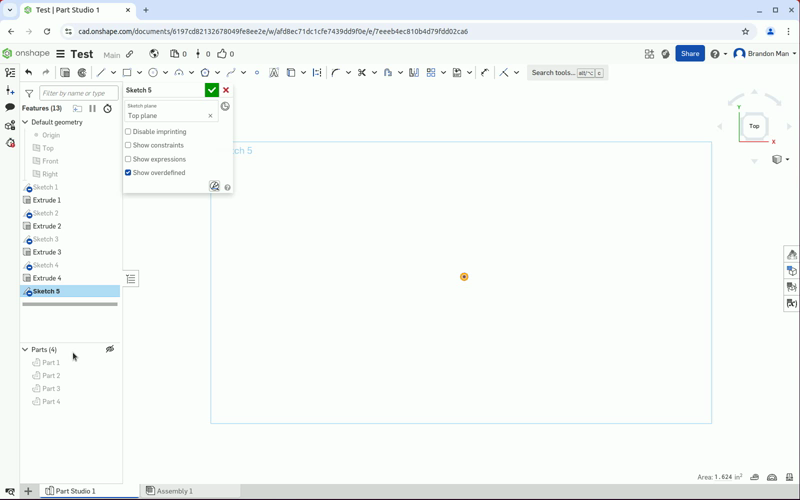
key(shift+e)
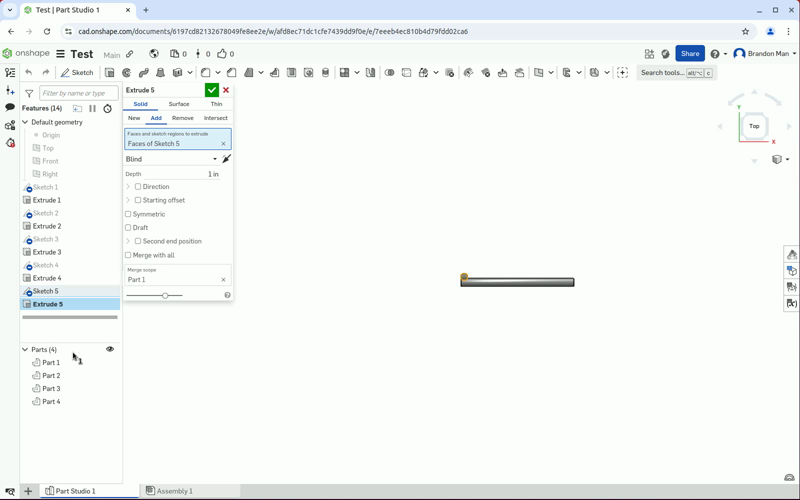
mouse_move(143, 106)
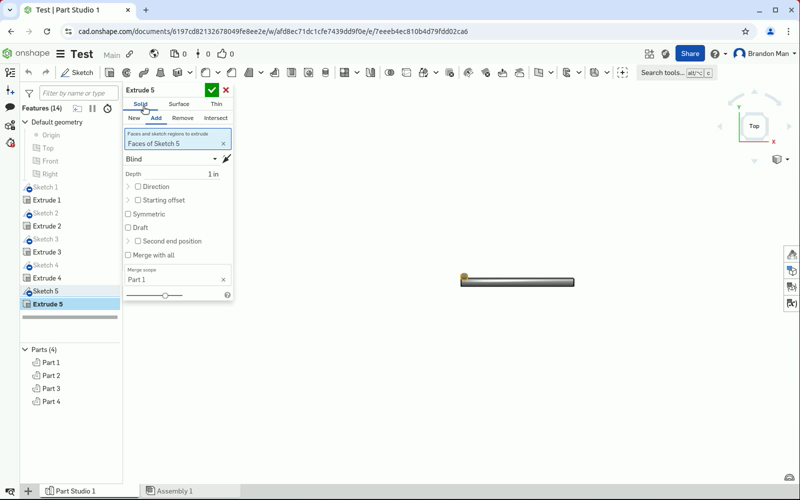
click(143, 106)
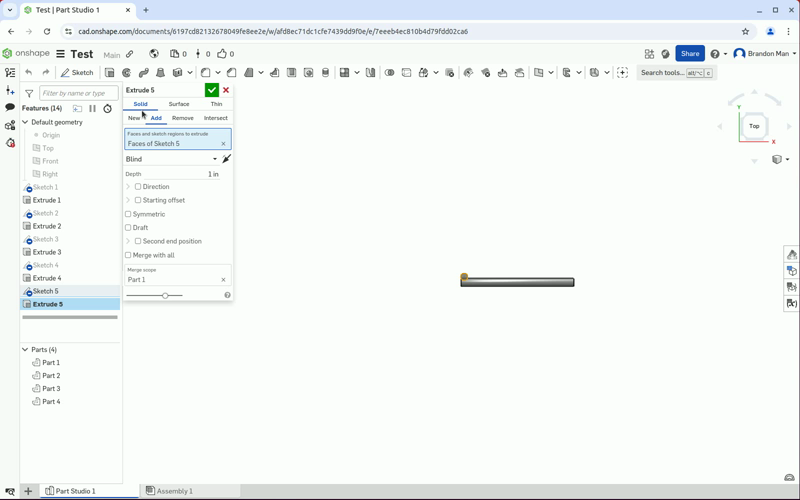
mouse_move(137, 120)
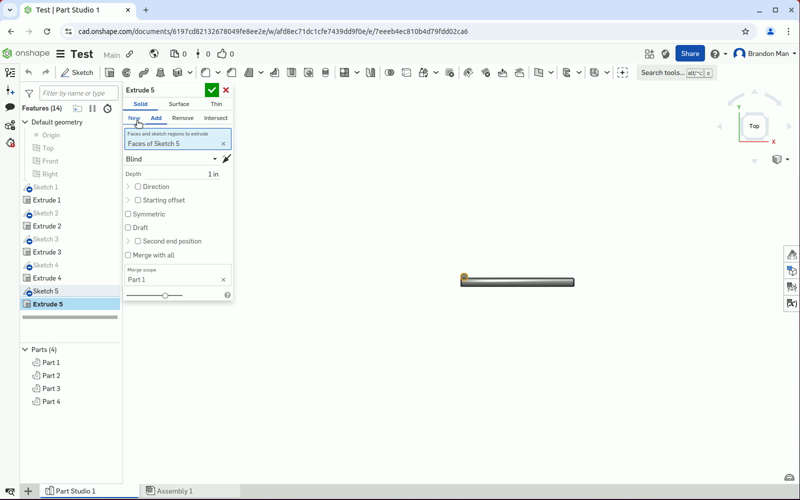
click(137, 120)
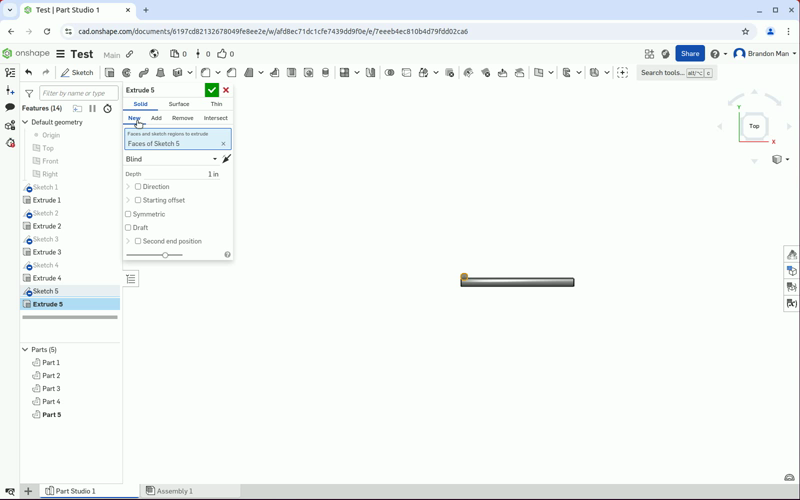
key(tab, 4)
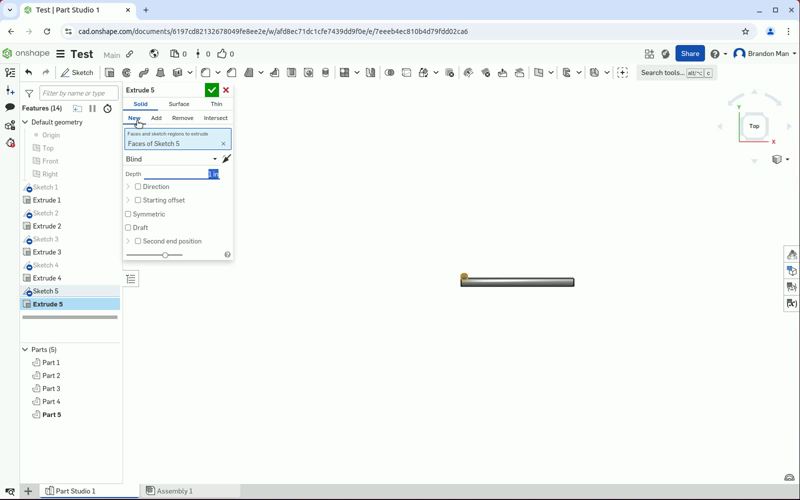
text(9.147)
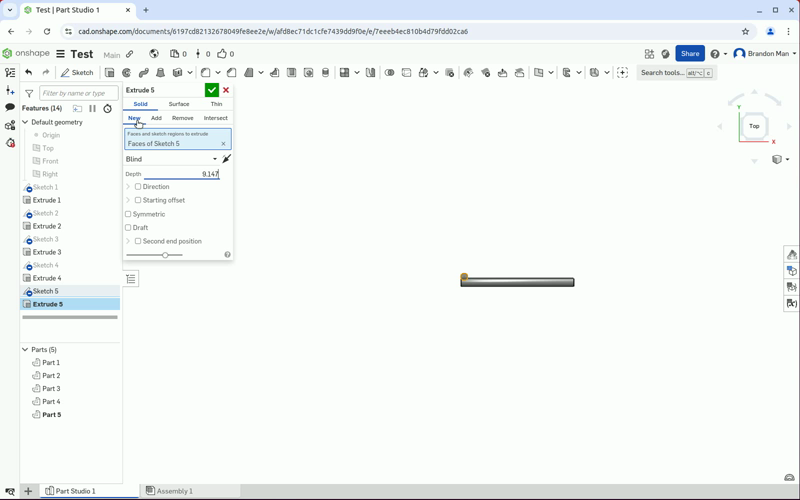
key(tab, 3)
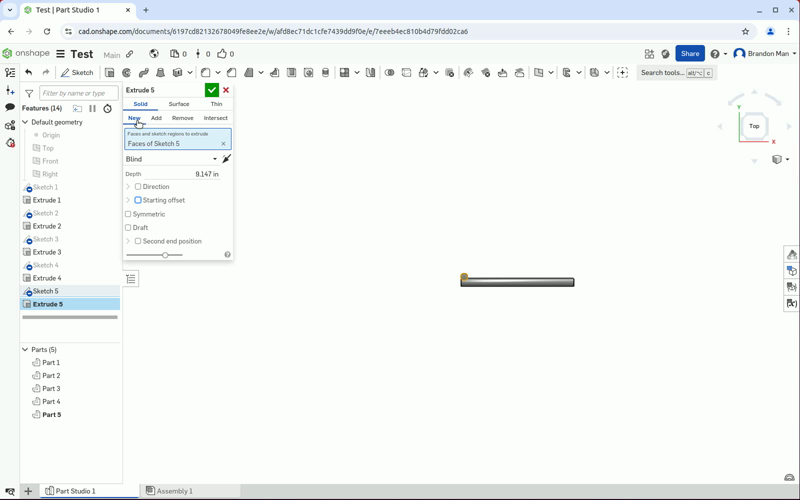
key(tab, 2)
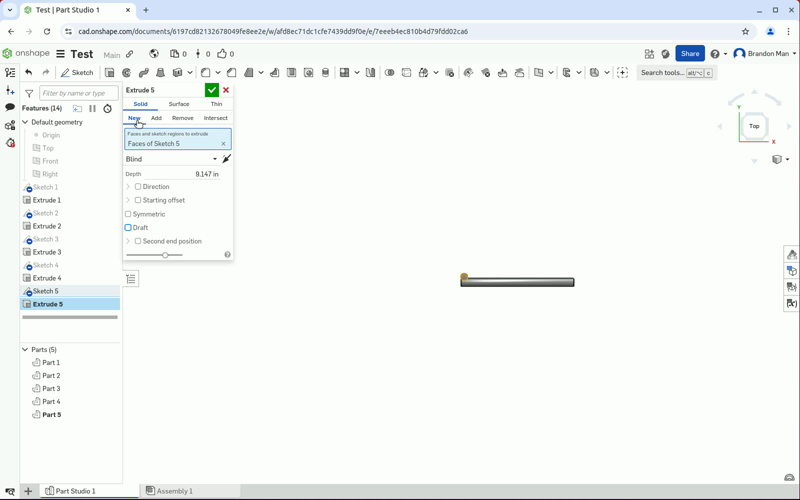
key(space)
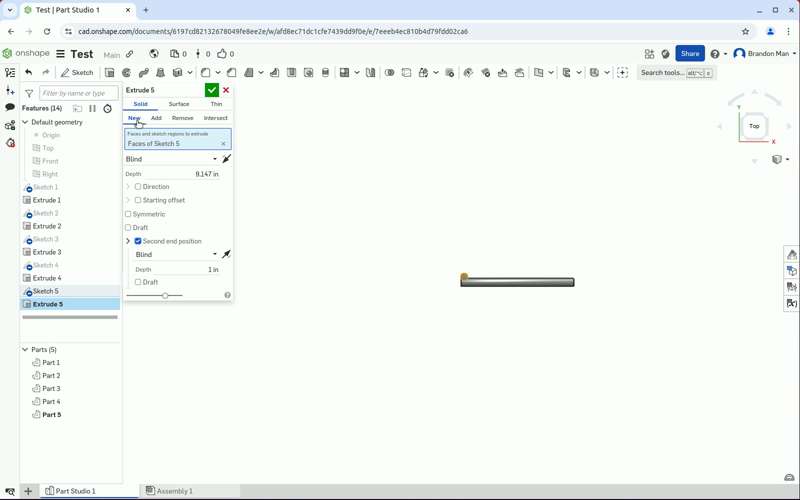
key(tab, 3)
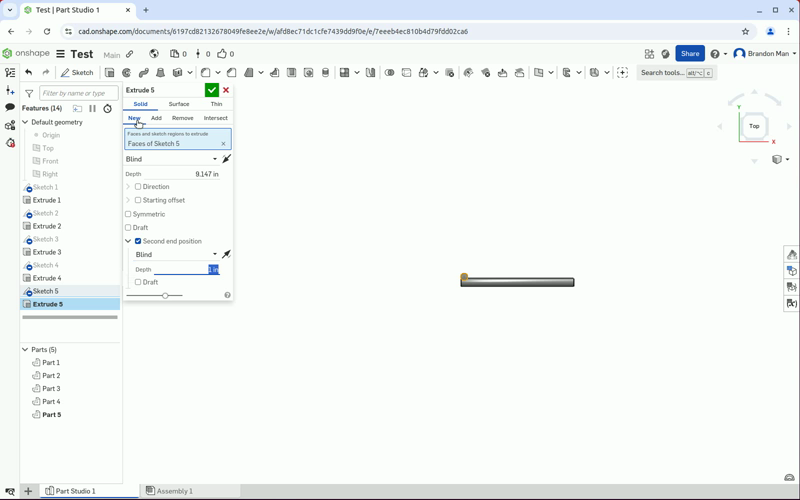
text(0.481)
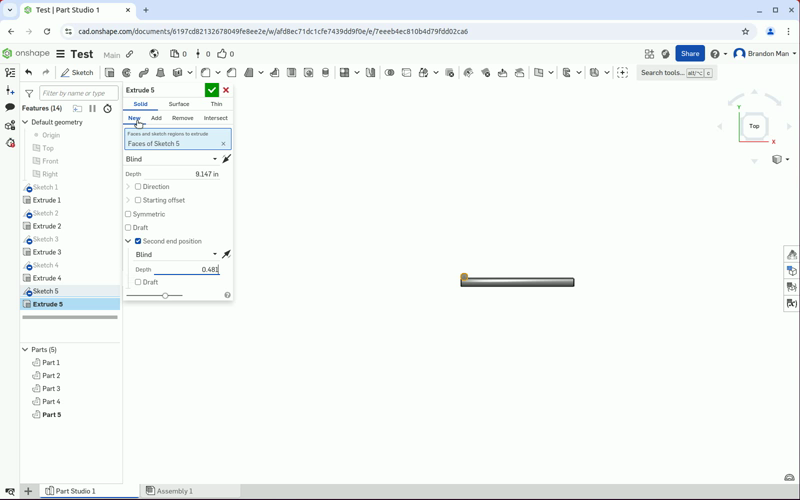
key(enter)
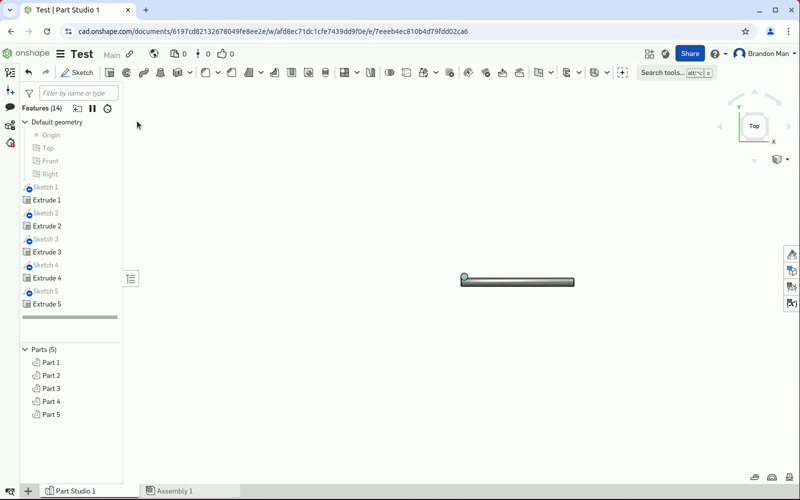
key(shift+h)
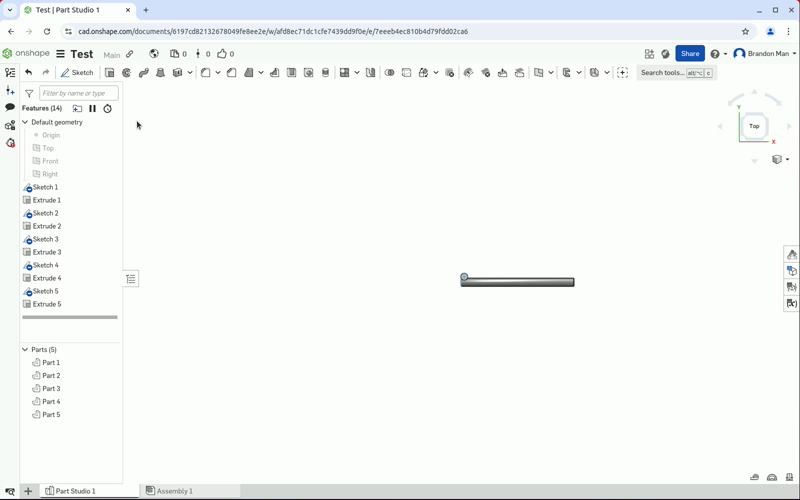
key(shift+h)
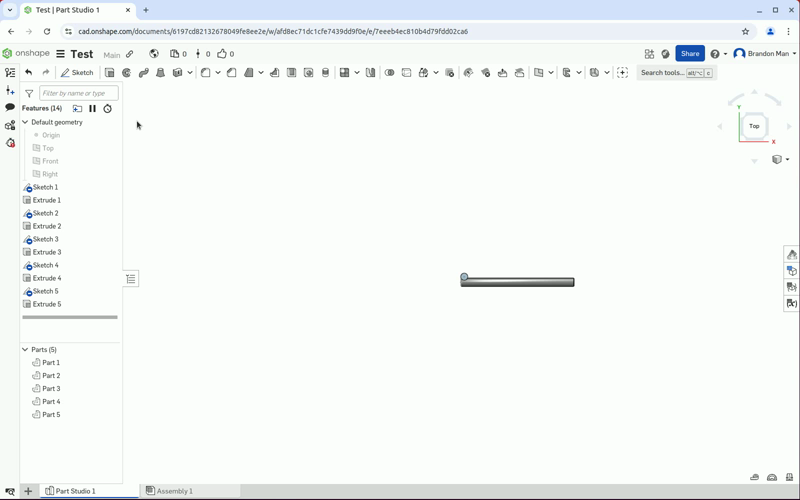
key(shift+7)
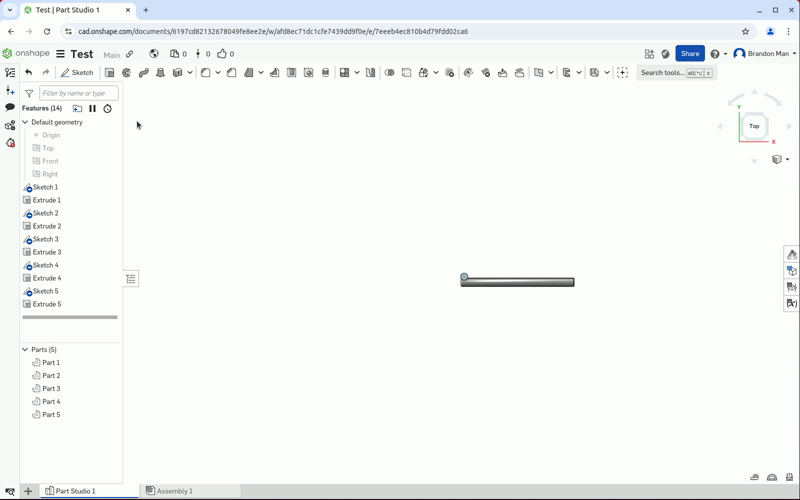
key(up, 3)
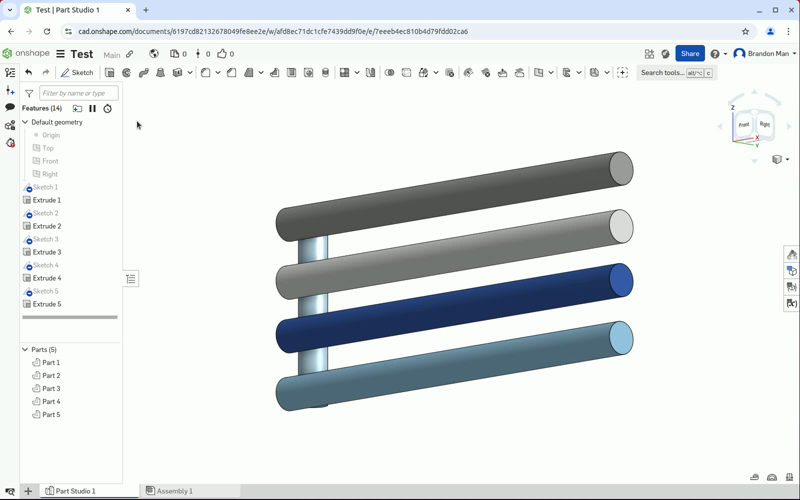
key(left, 3)
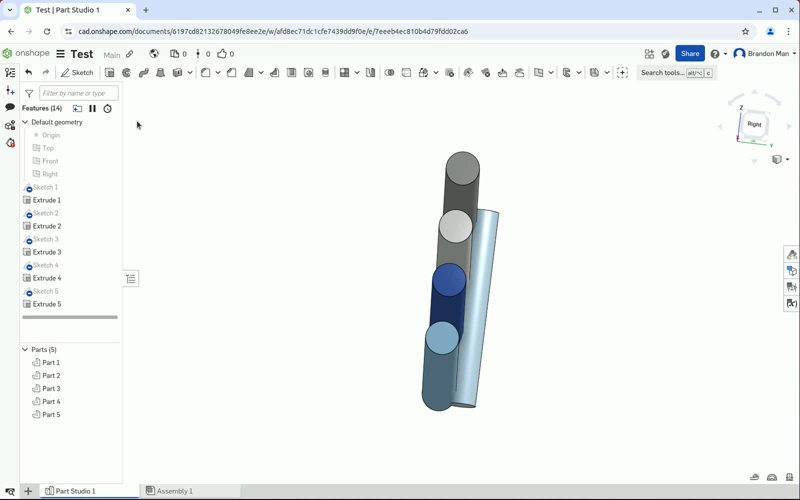
key(right, 3)
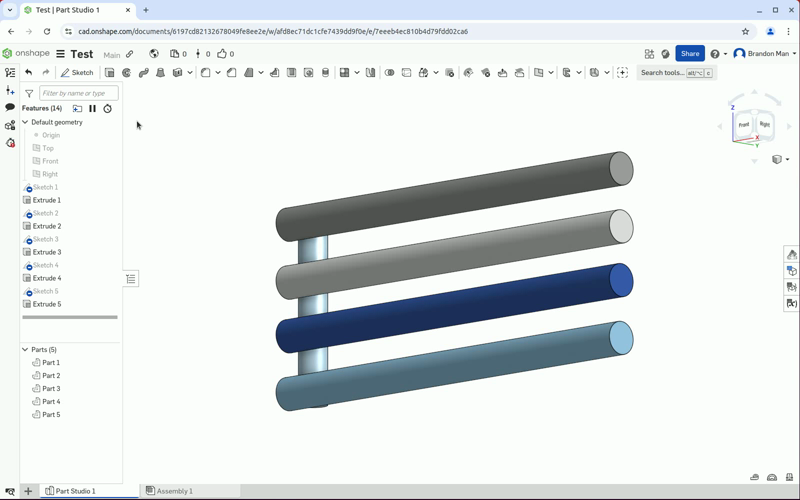
key(down, 3)
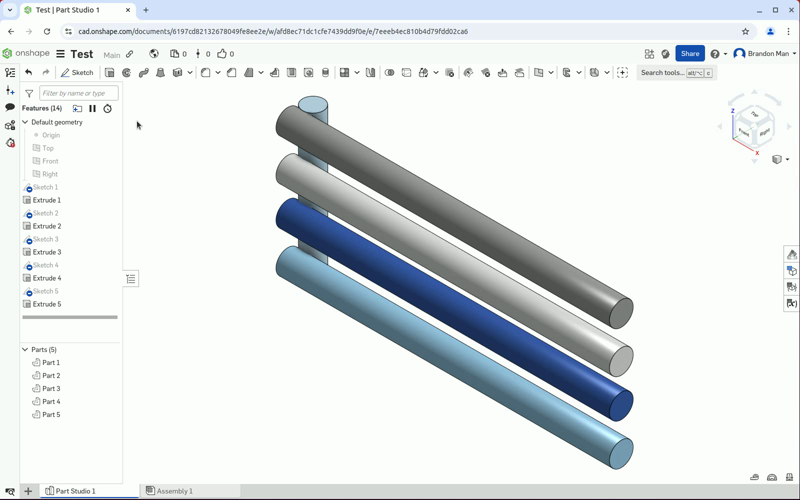
mouse_move(73, 189)
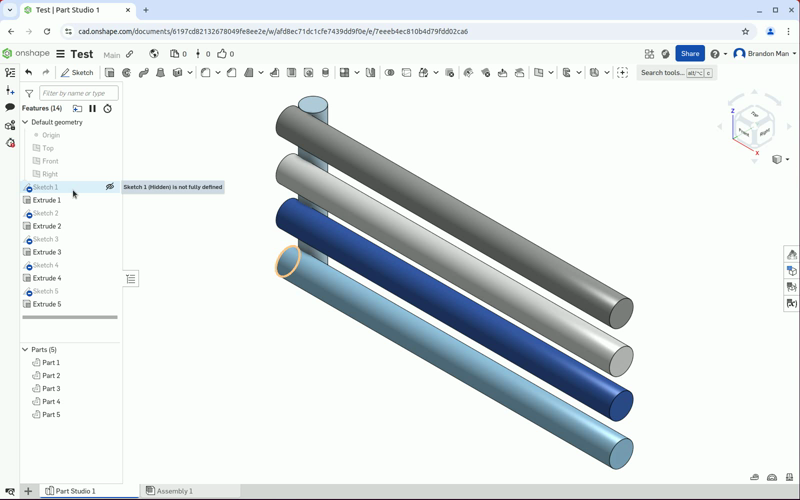
click(73, 189)